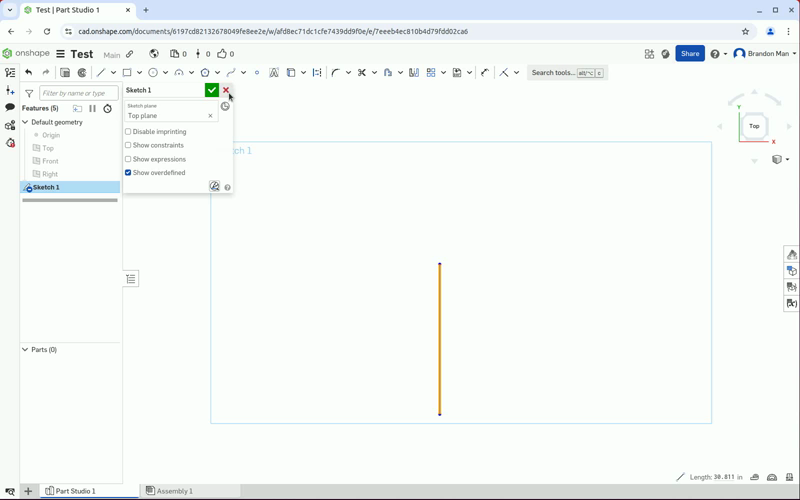
key(shift+h)
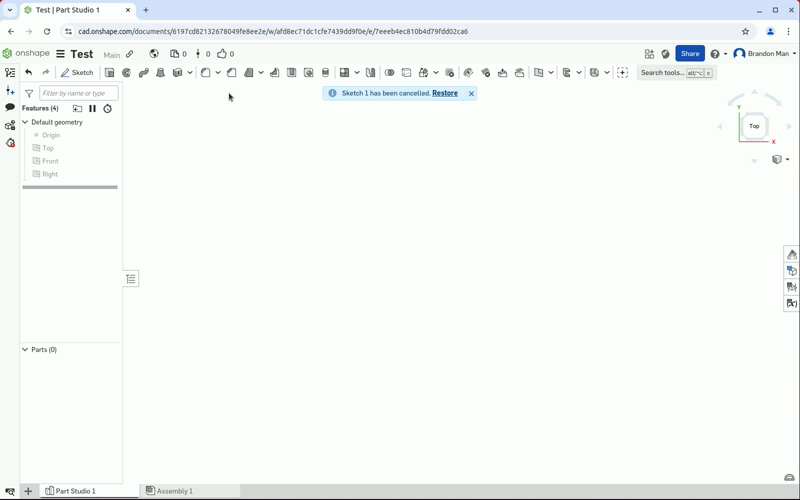
mouse_move(73, 352)
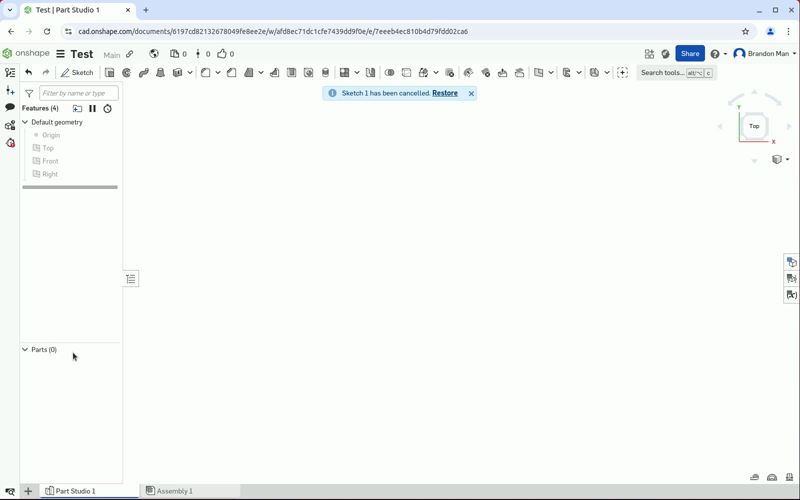
key(y)
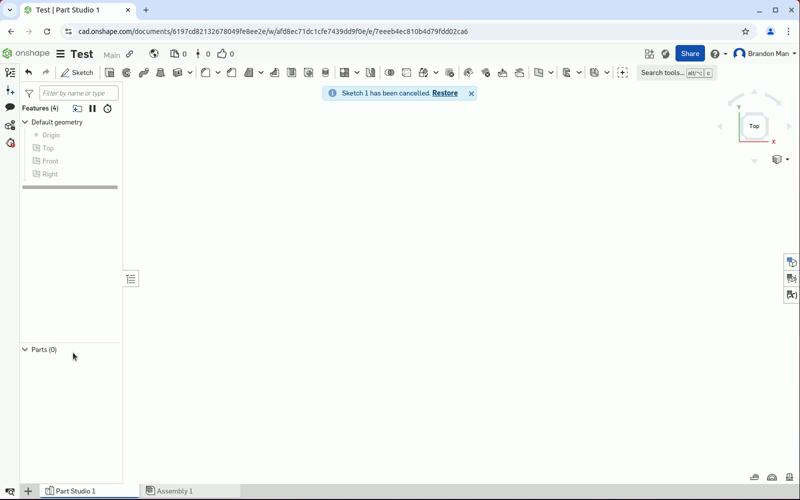
key(shift+p)
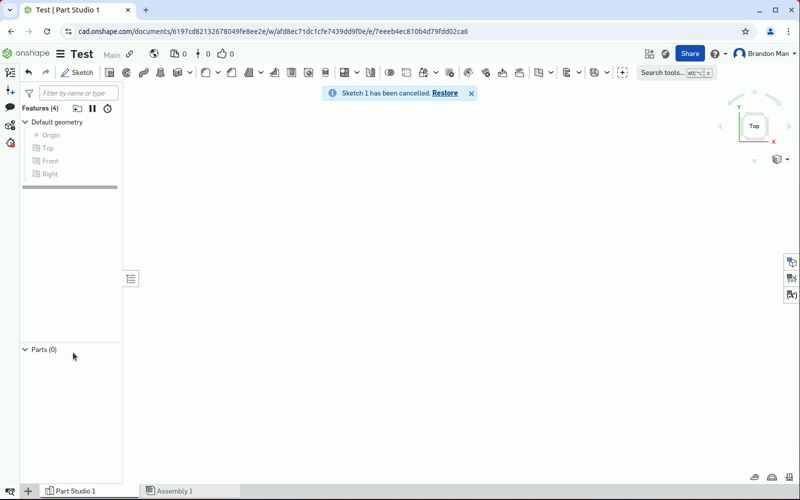
key(space)
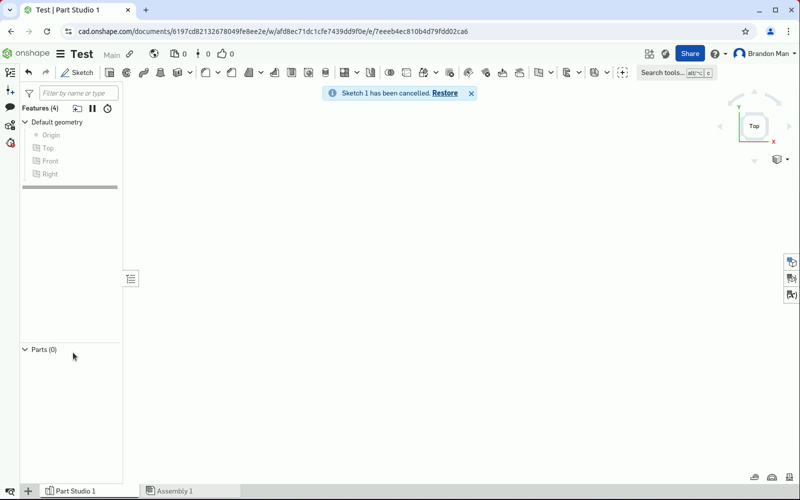
key_down(shift)
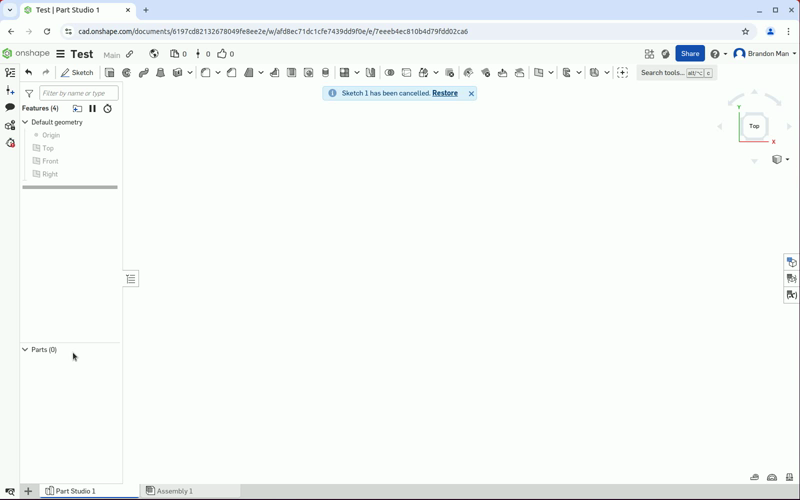
key(up)
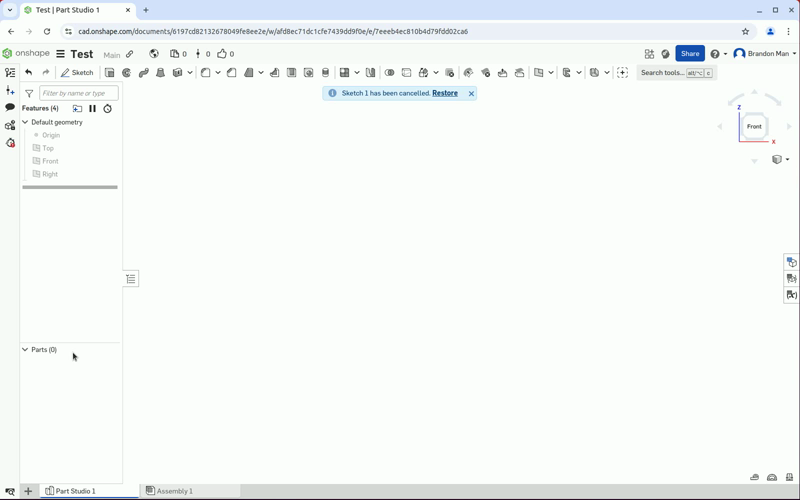
key_up(shift)
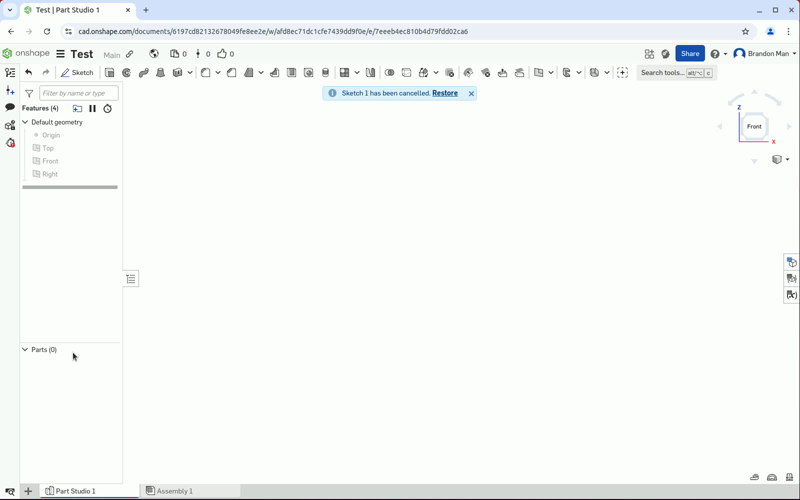
mouse_move(73, 352)
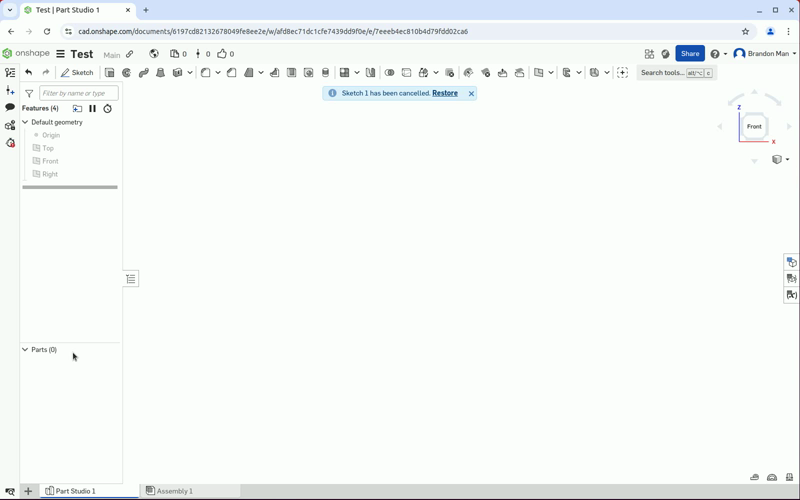
key(shift+y)
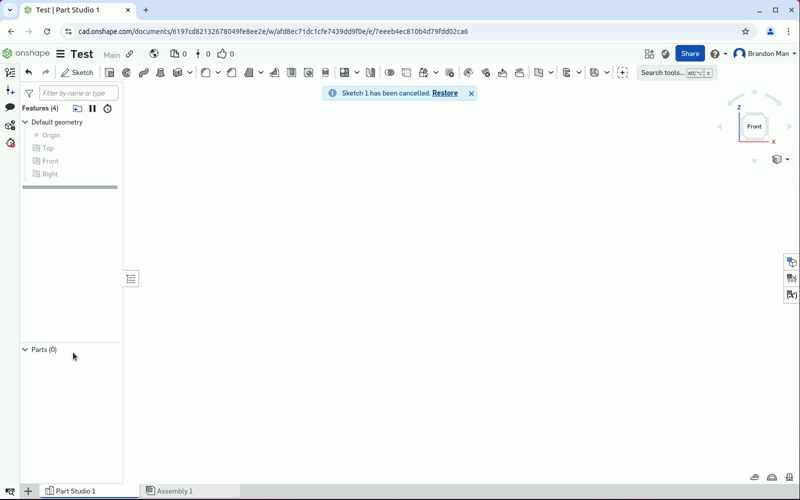
key(shift+s)
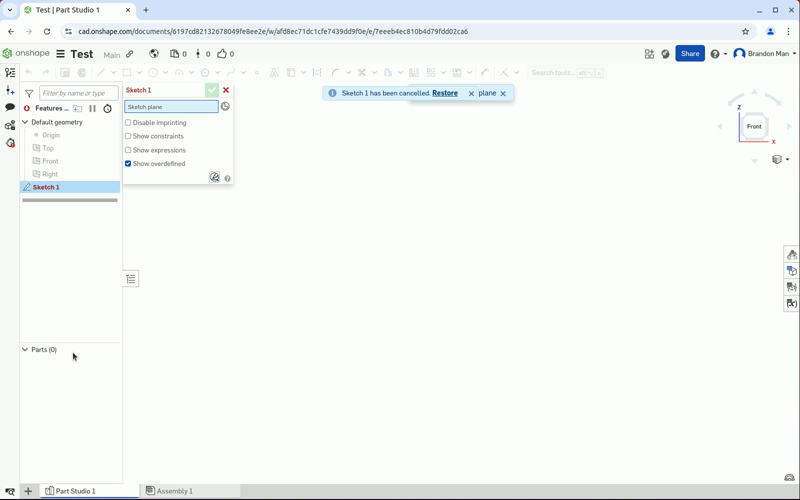
mouse_move(73, 163)
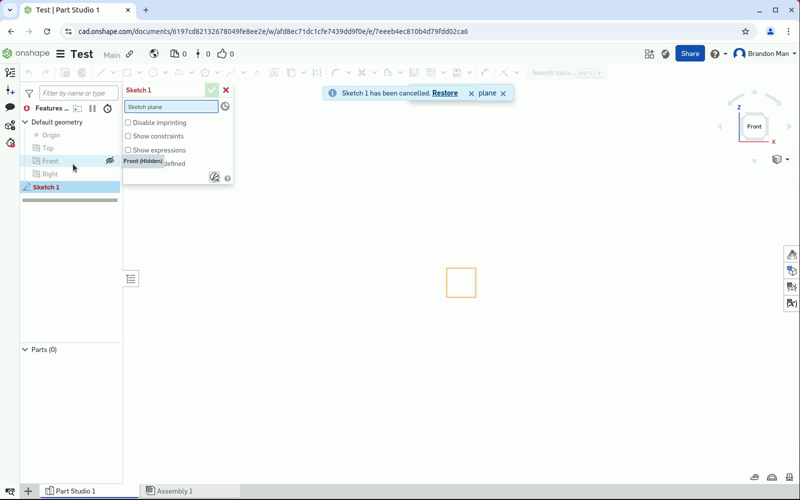
click(73, 163)
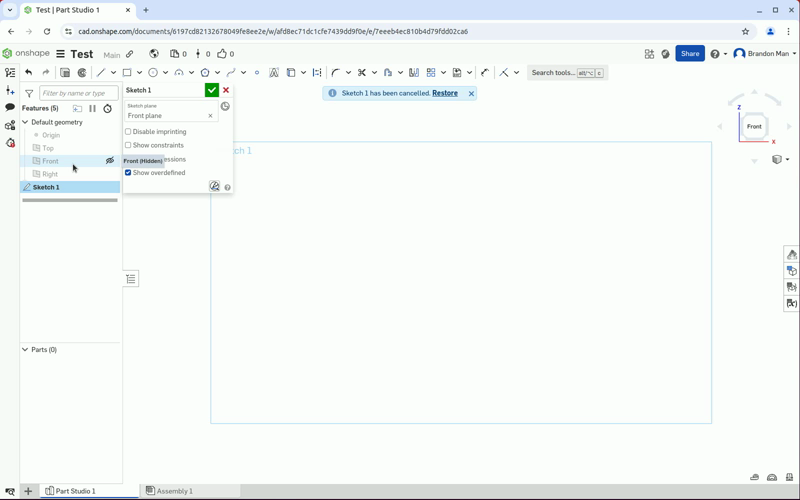
mouse_move(73, 352)
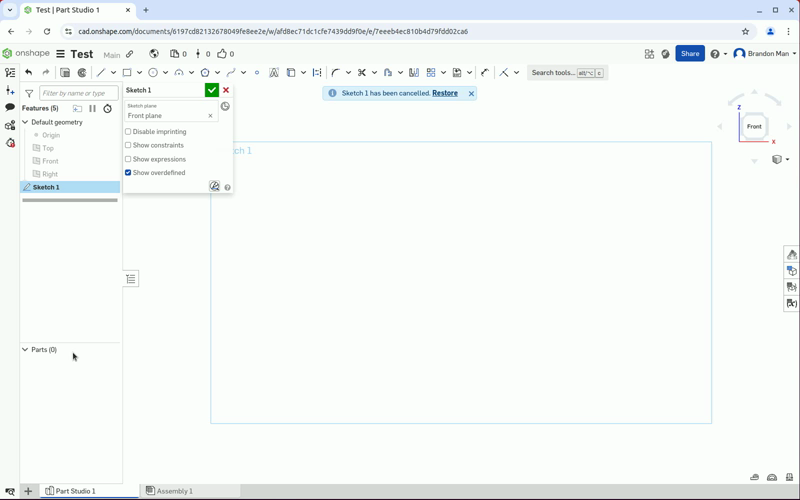
key(y)
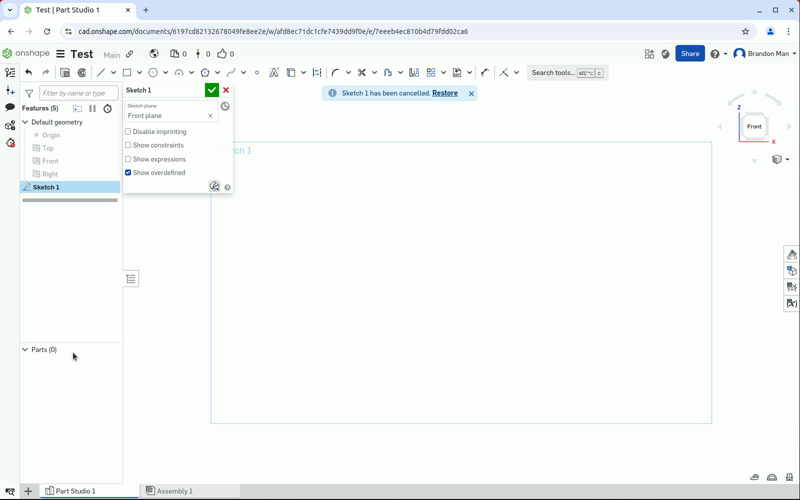
key(l)
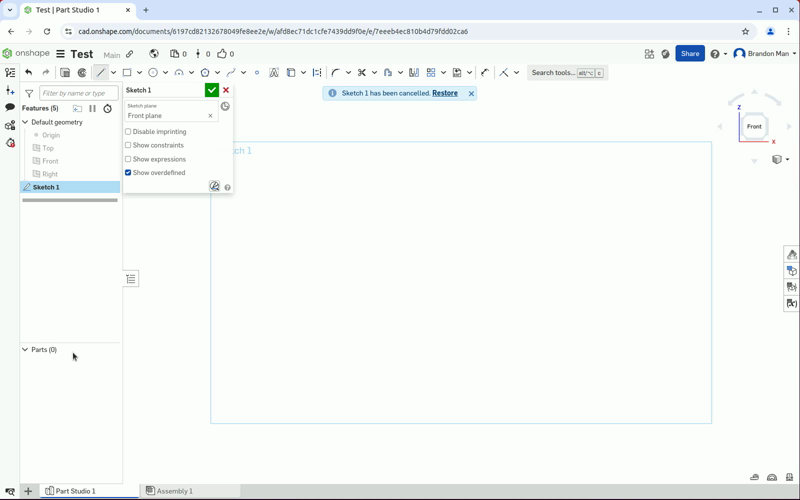
key_down(shift)
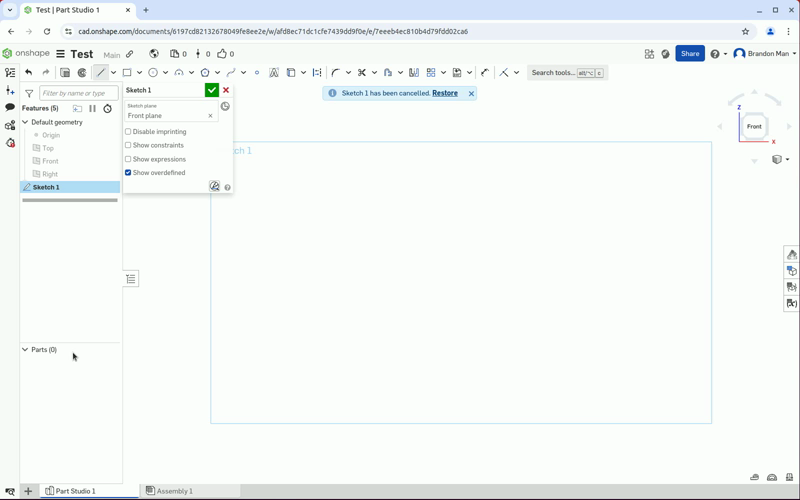
mouse_move(348, 339)
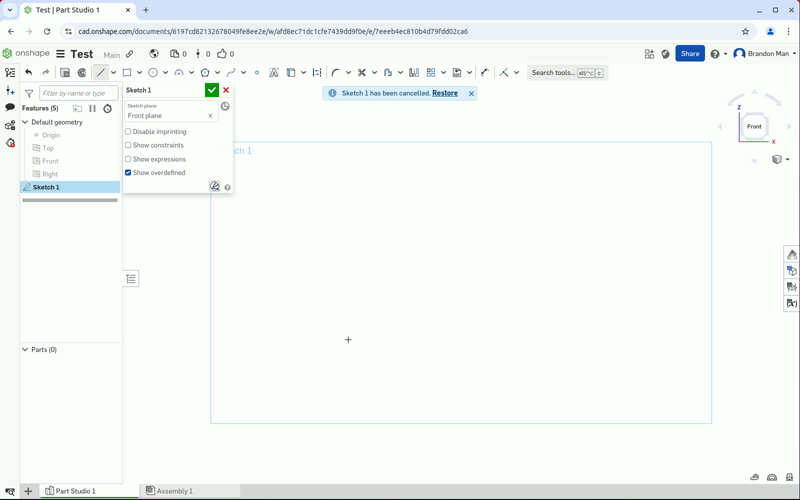
click(348, 339)
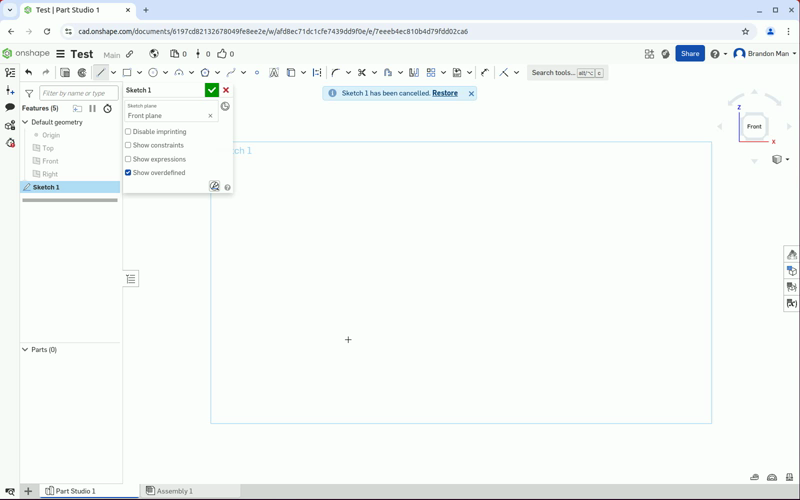
key_up(shift)
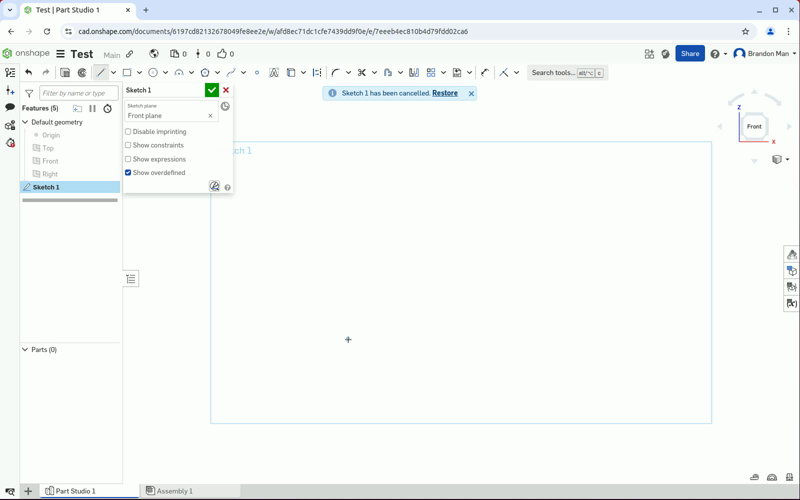
key_down(shift)
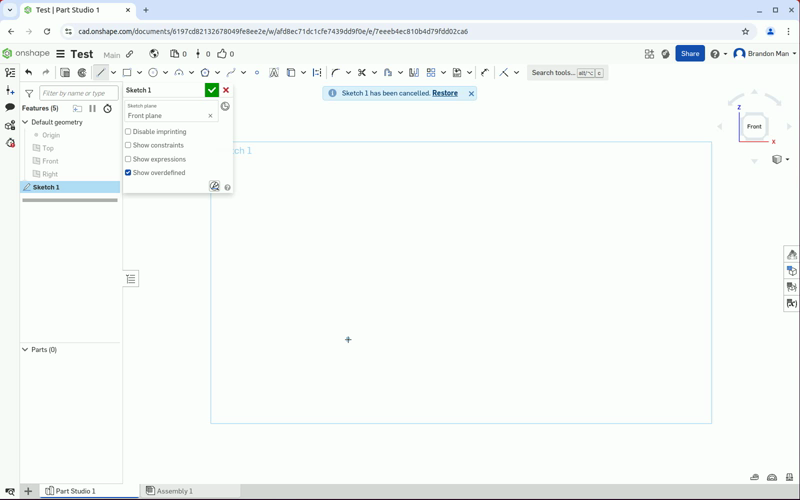
mouse_move(572, 339)
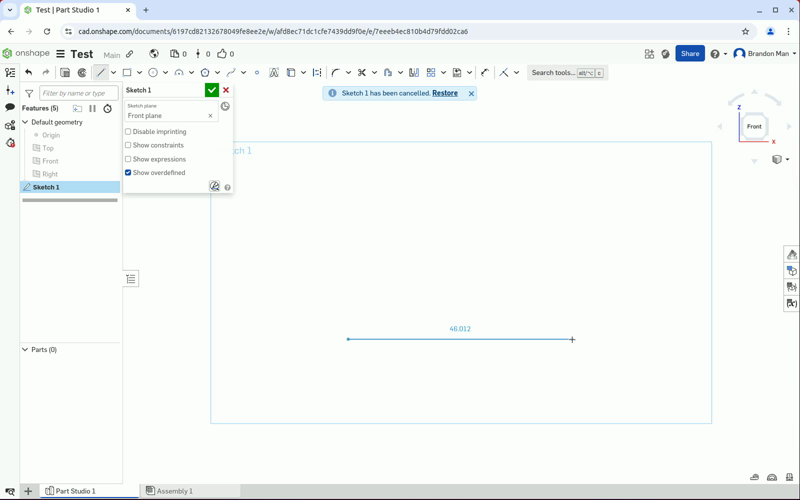
click(572, 339)
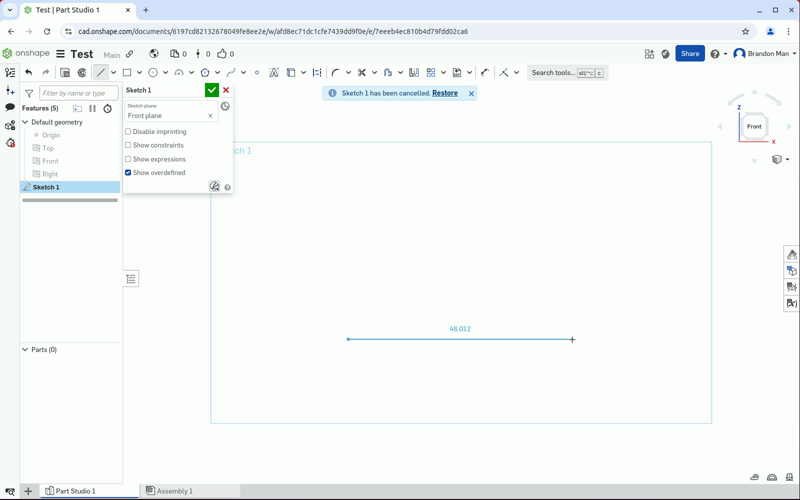
key_up(shift)
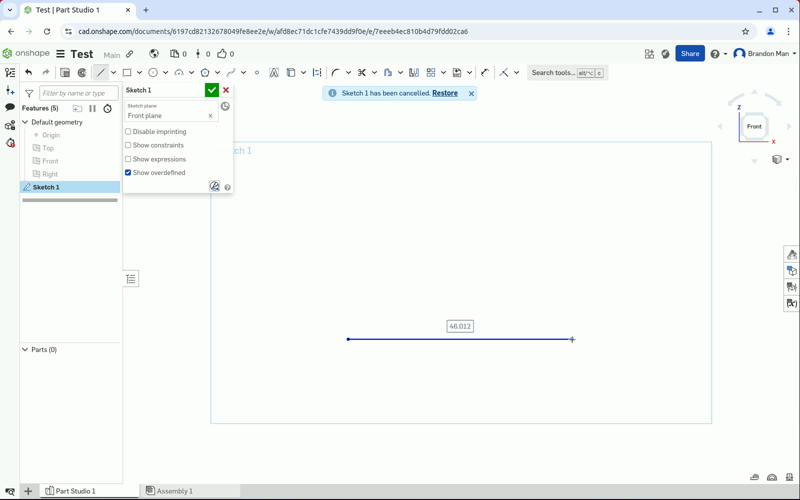
key_down(shift)
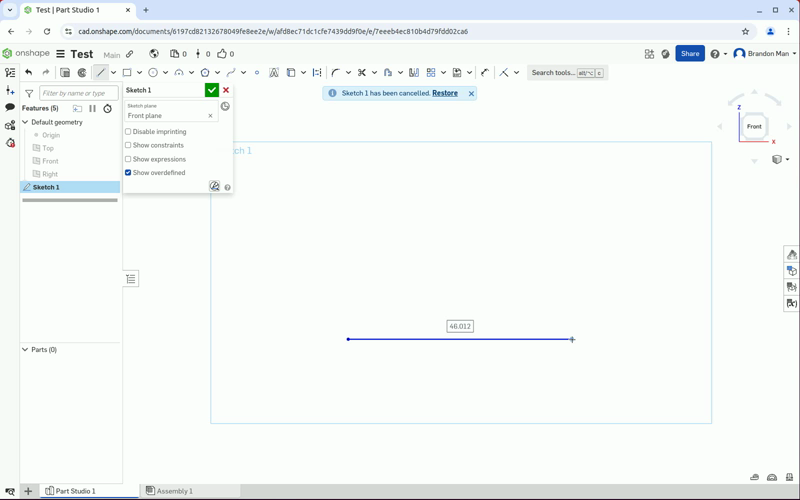
mouse_move(572, 226)
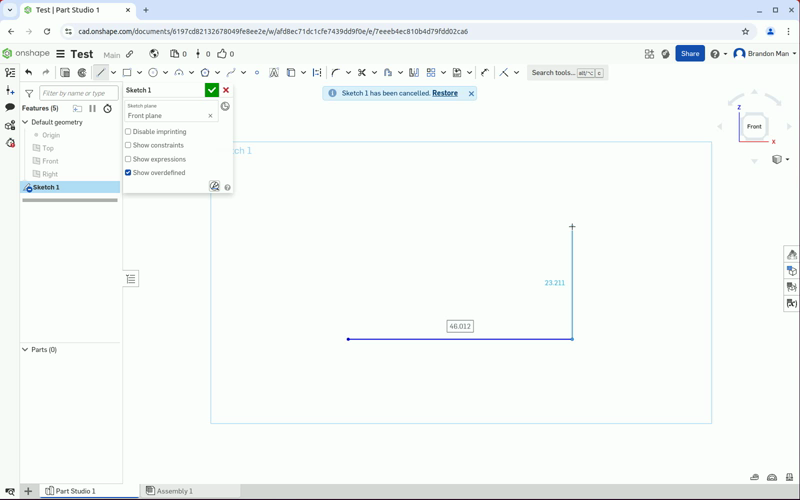
click(572, 226)
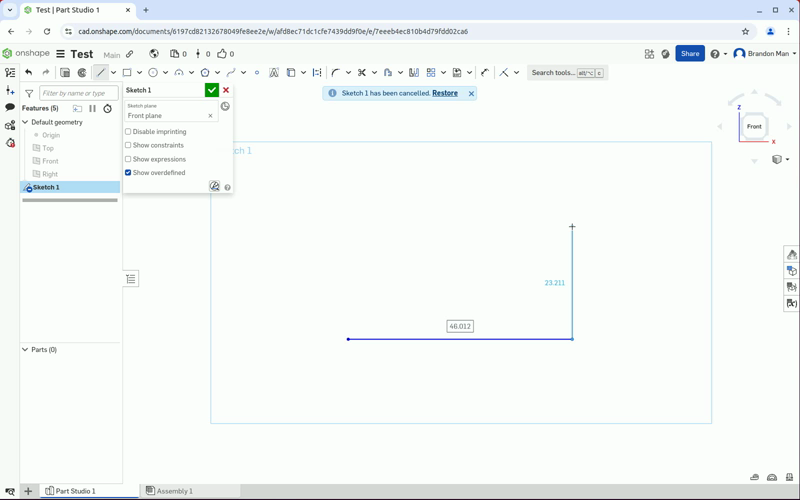
key_up(shift)
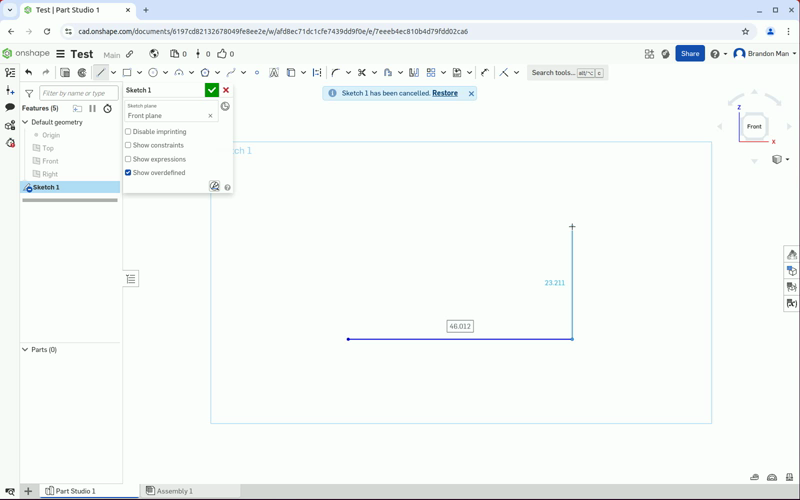
key_down(shift)
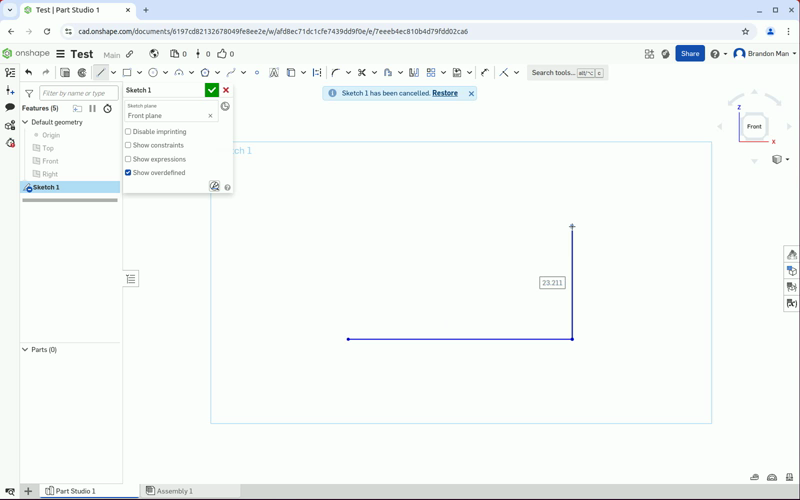
mouse_move(348, 226)
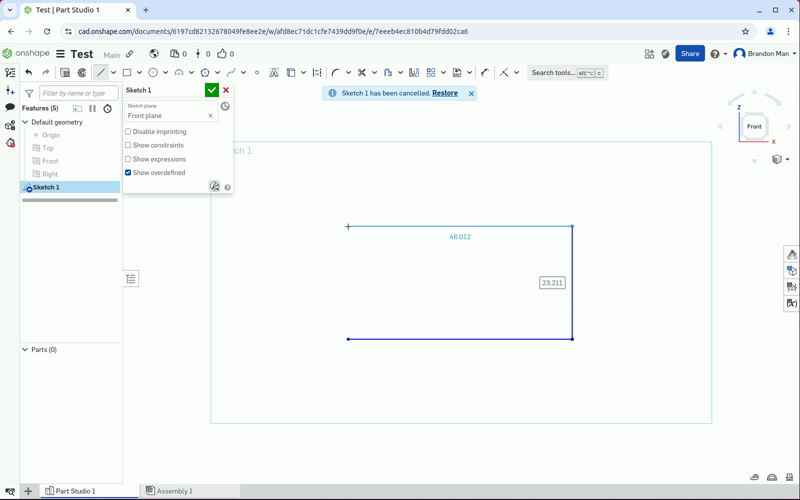
click(348, 226)
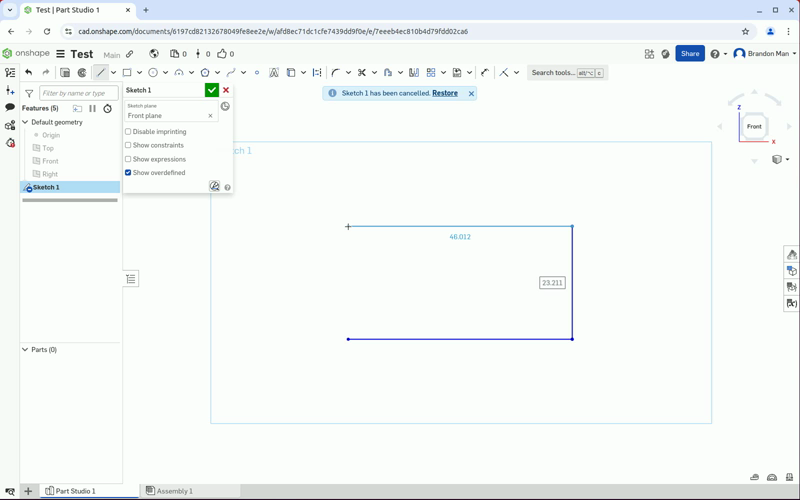
key_up(shift)
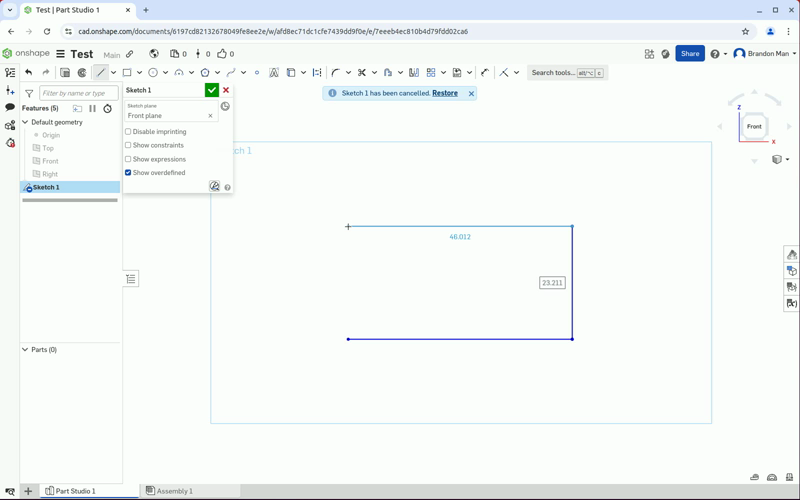
key_down(shift)
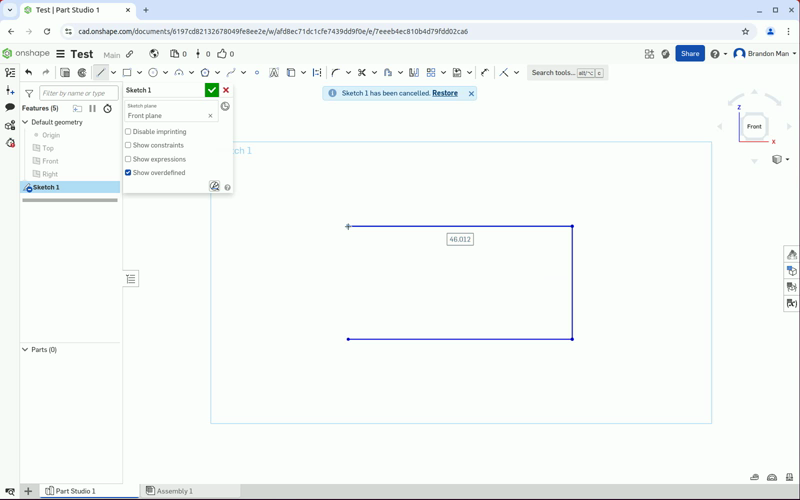
mouse_move(348, 339)
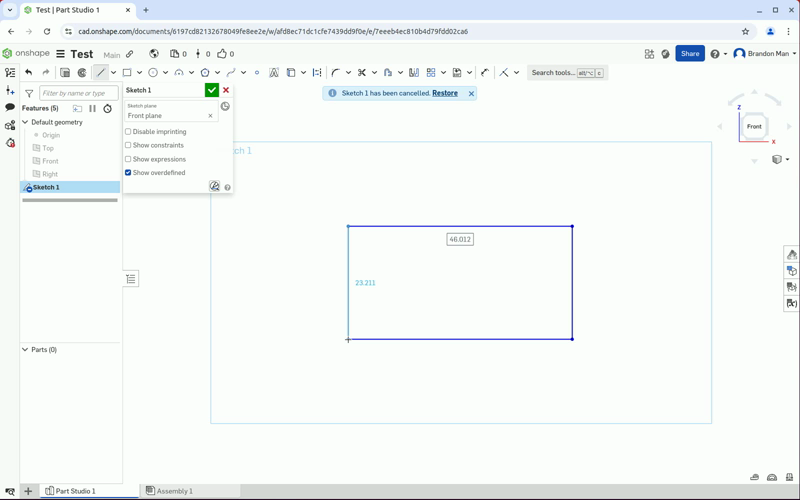
key_up(shift)
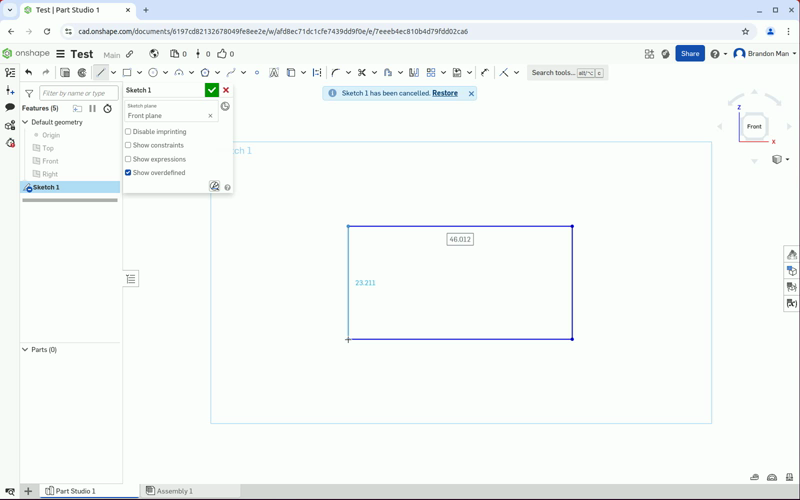
click(348, 339)
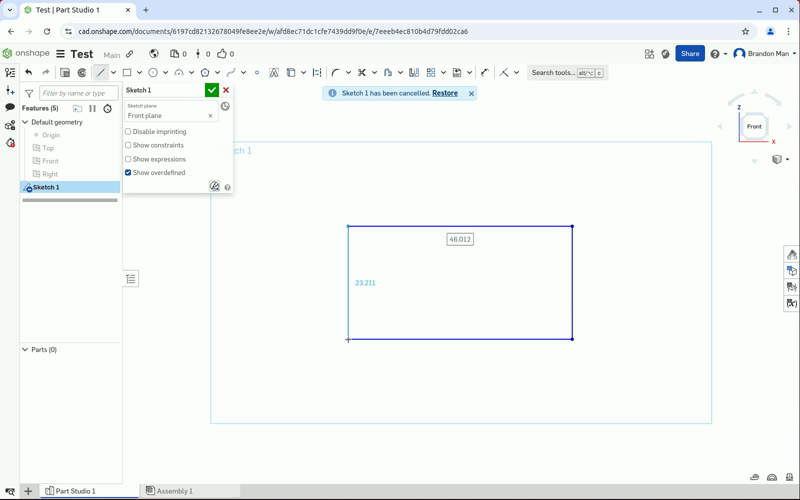
key(esc)
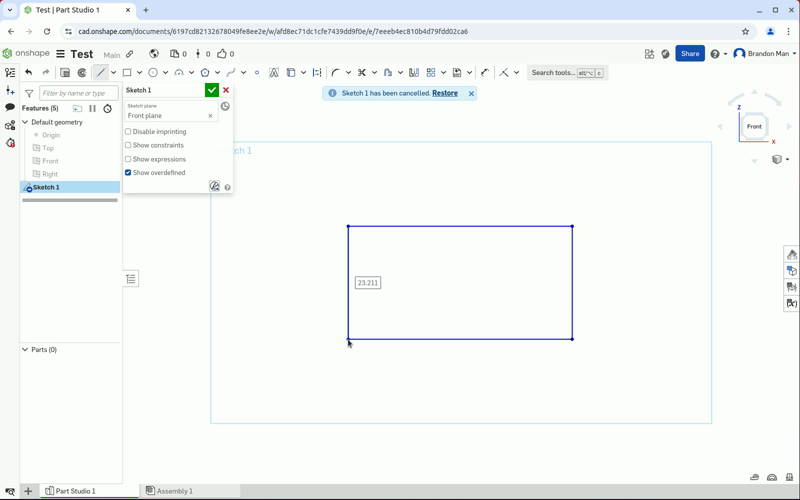
mouse_move(515, 314)
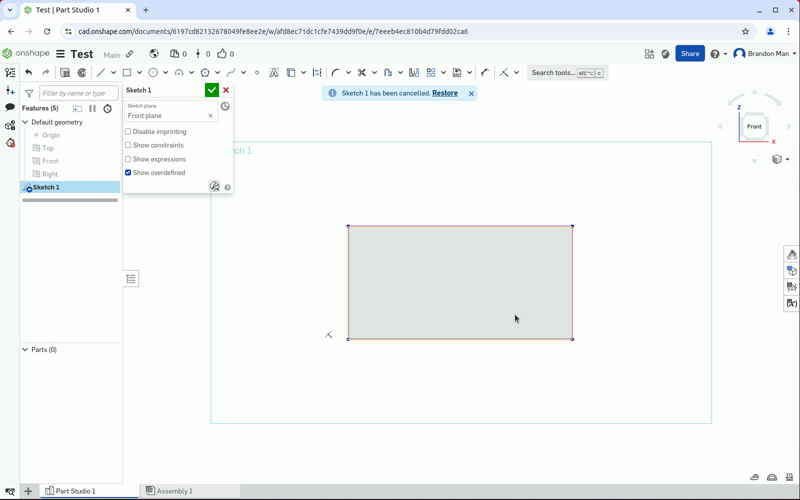
click(515, 314)
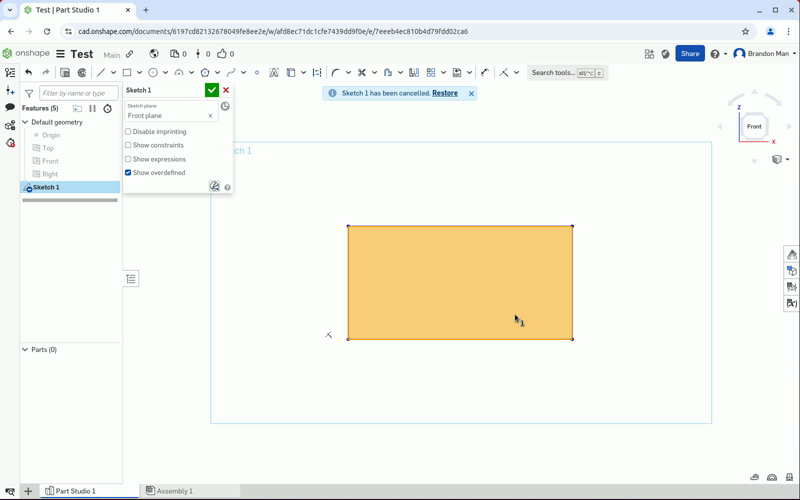
mouse_move(73, 352)
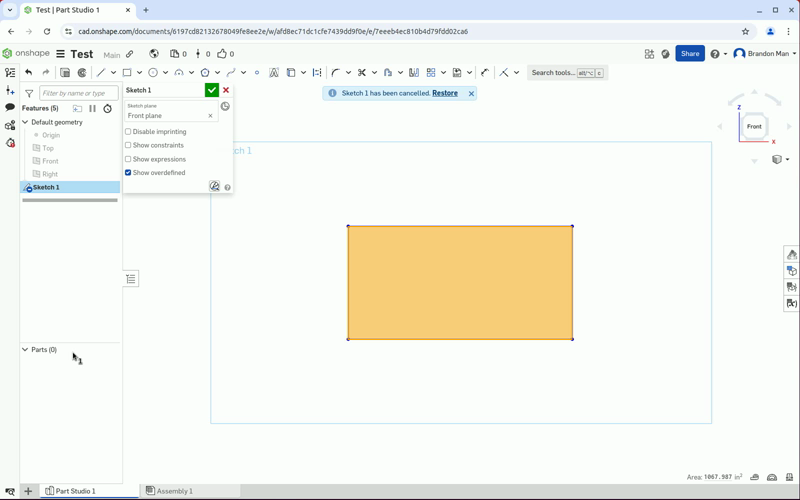
key(shift+y)
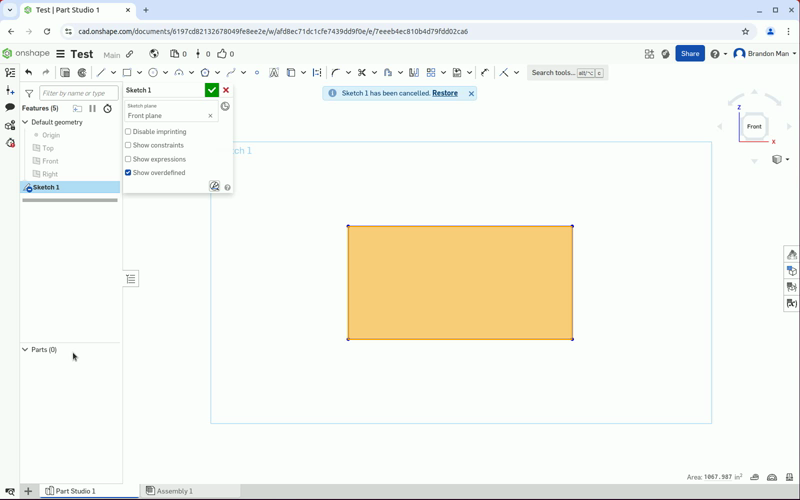
key(shift+e)
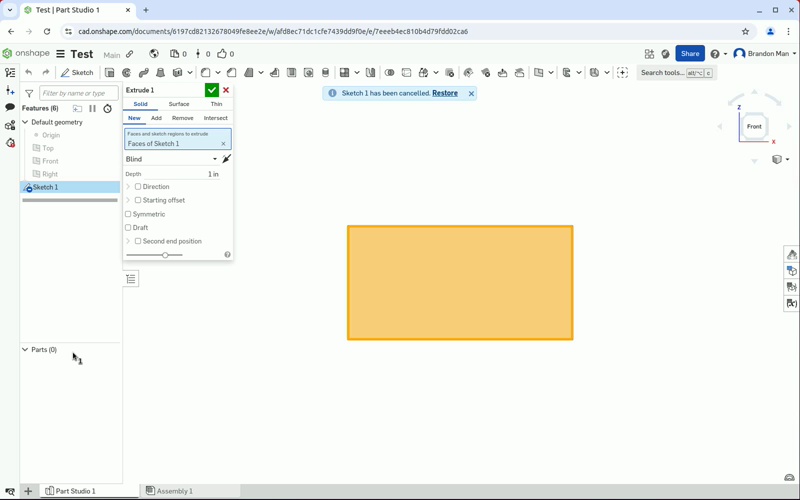
mouse_move(143, 106)
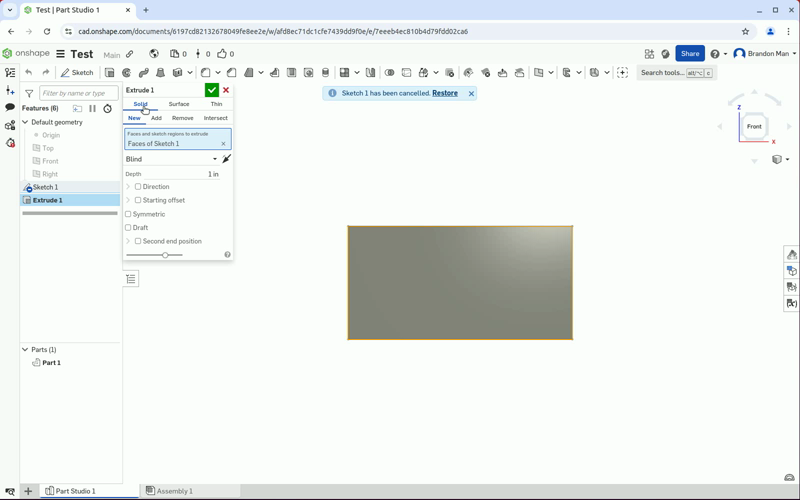
click(143, 106)
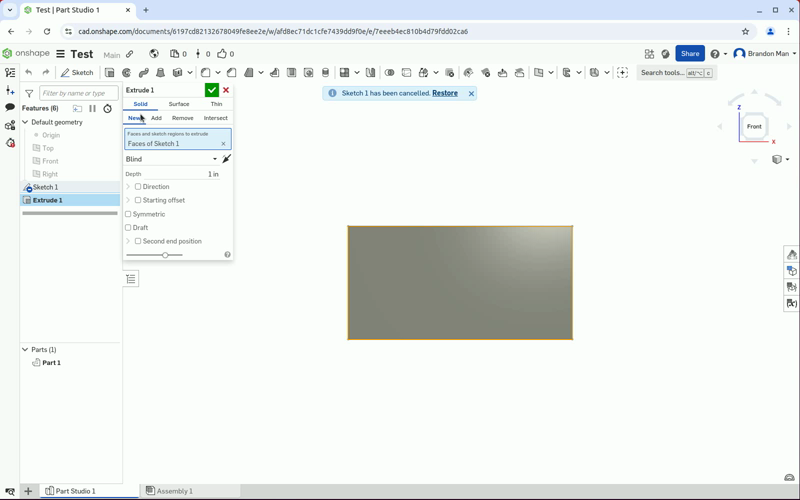
mouse_move(137, 120)
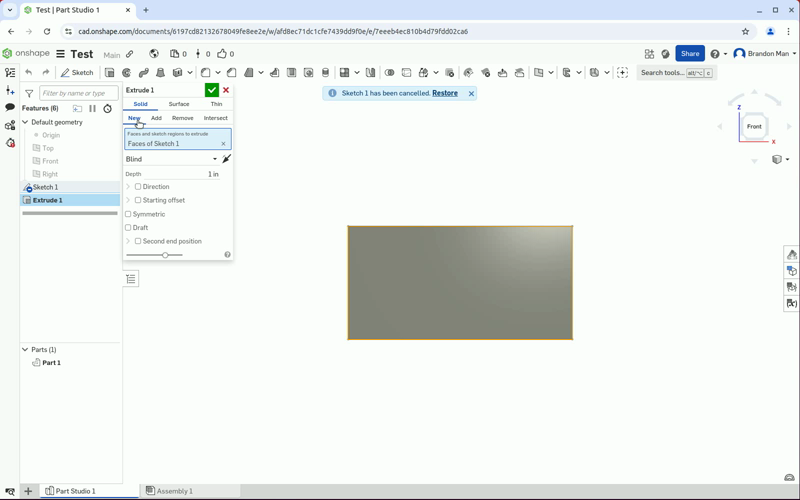
click(137, 120)
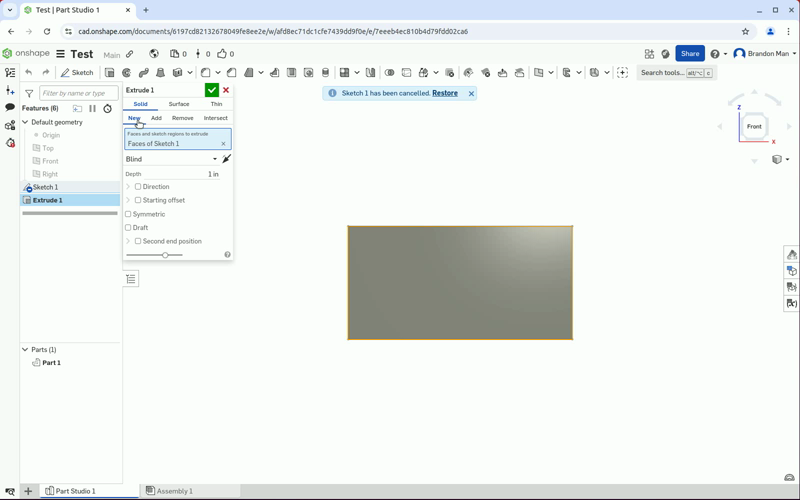
key(tab, 4)
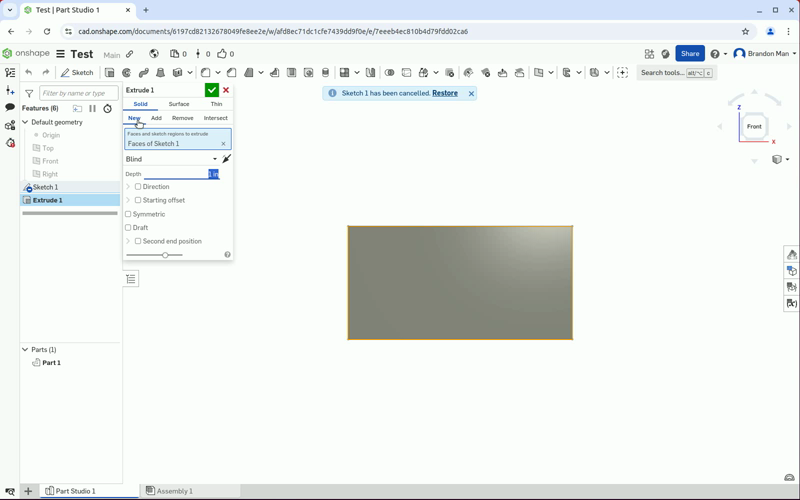
text(23.108)
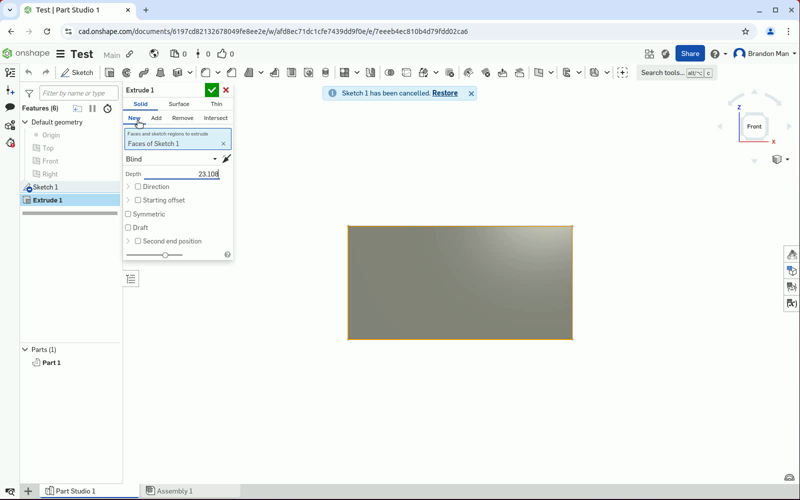
key(enter)
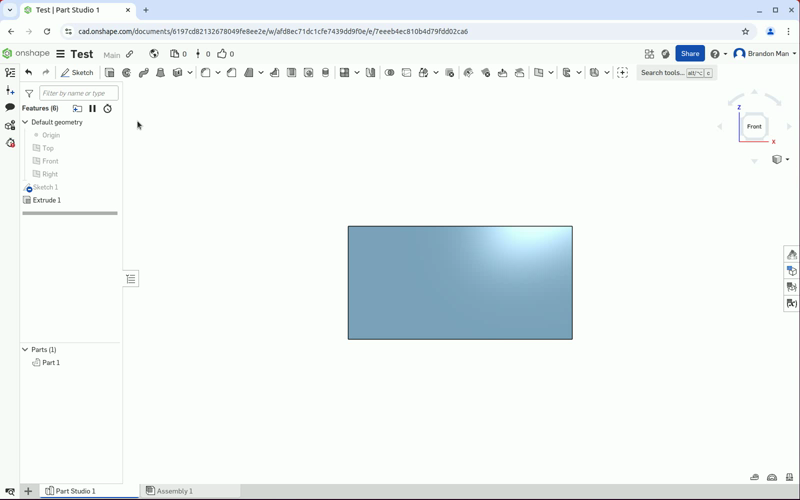
key(shift+h)
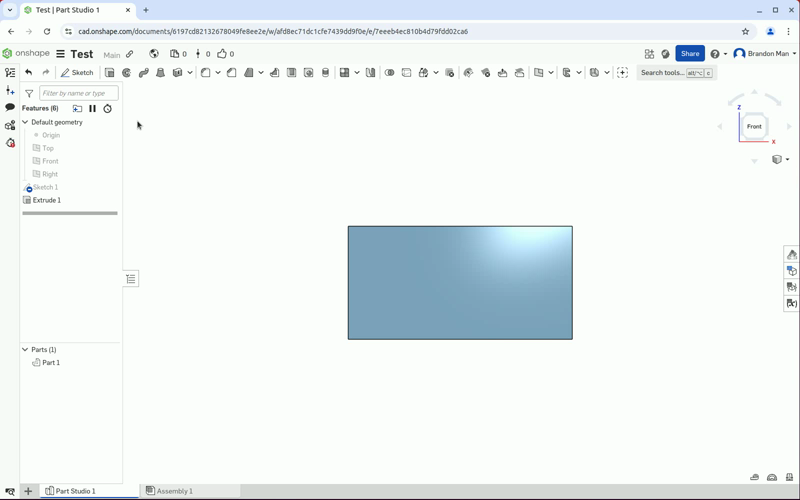
key(shift+h)
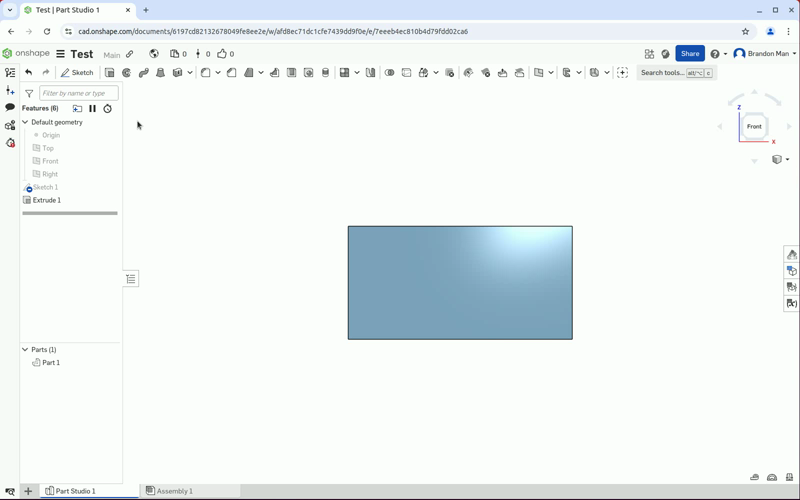
mouse_move(73, 189)
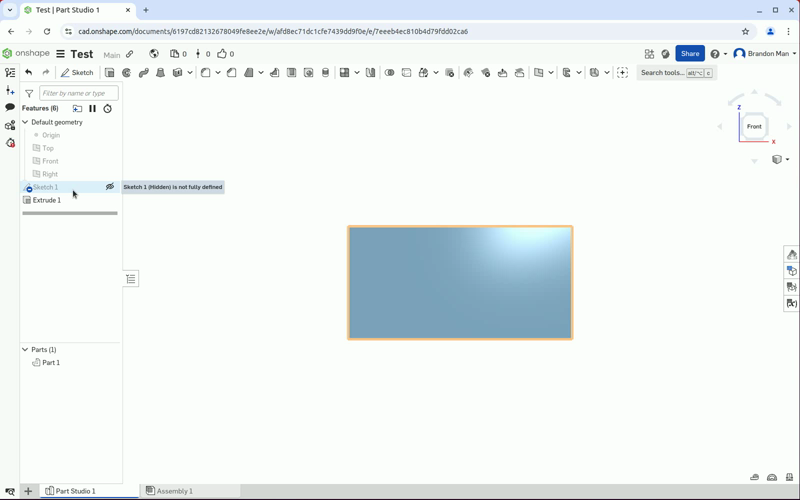
click(73, 189)
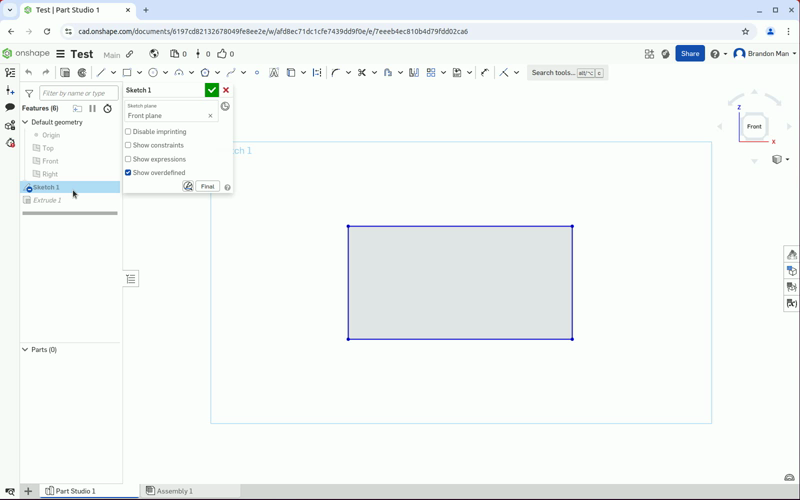
mouse_move(229, 92)
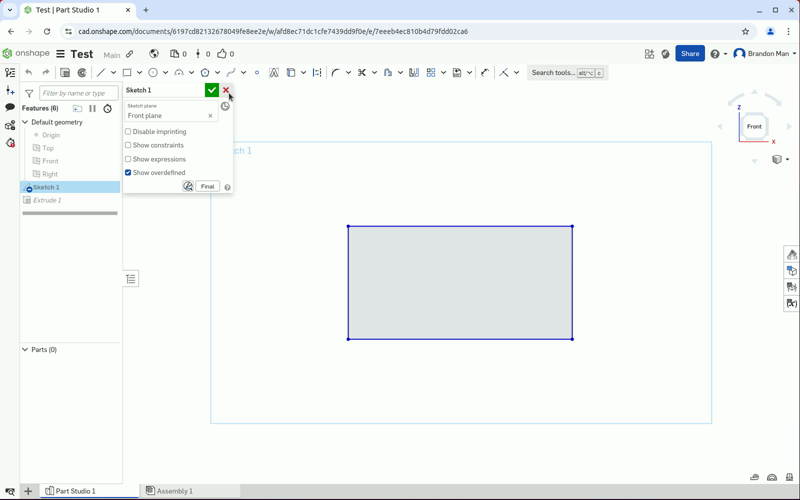
click(229, 92)
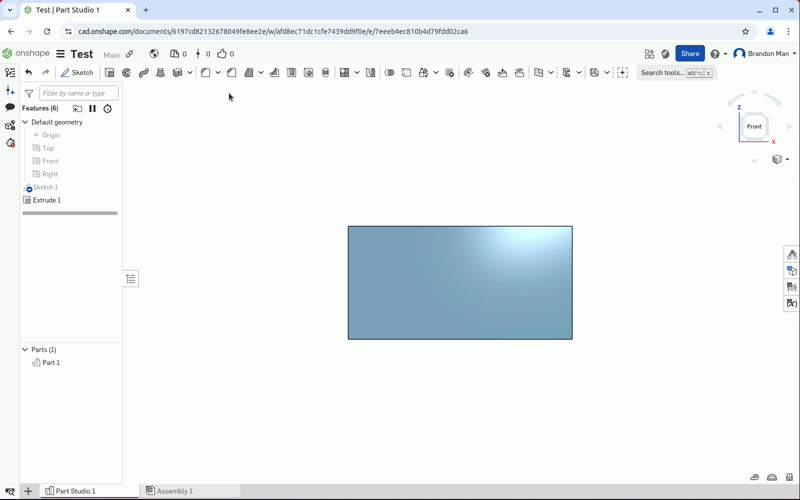
mouse_move(73, 352)
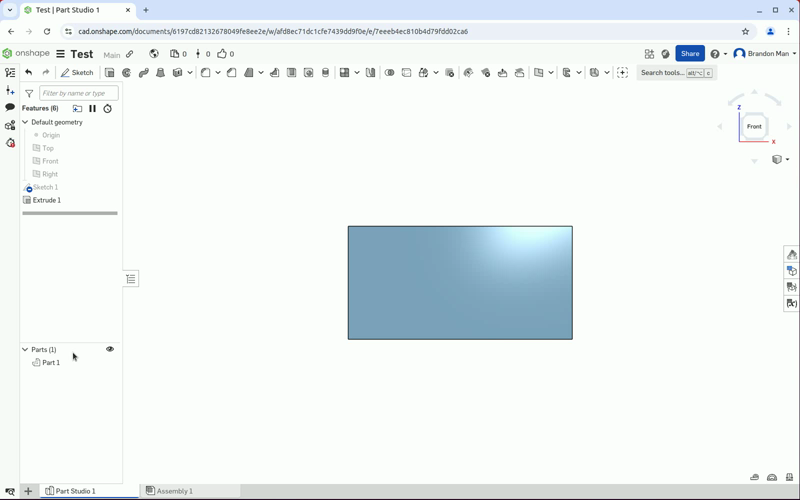
key(y)
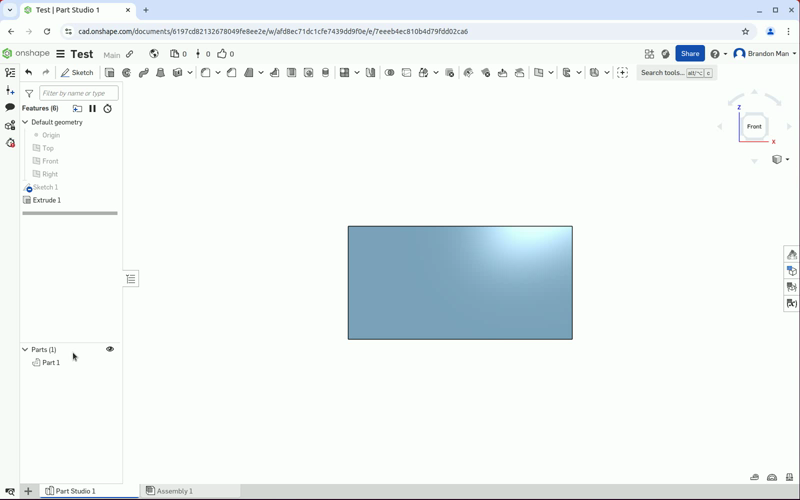
key(shift+p)
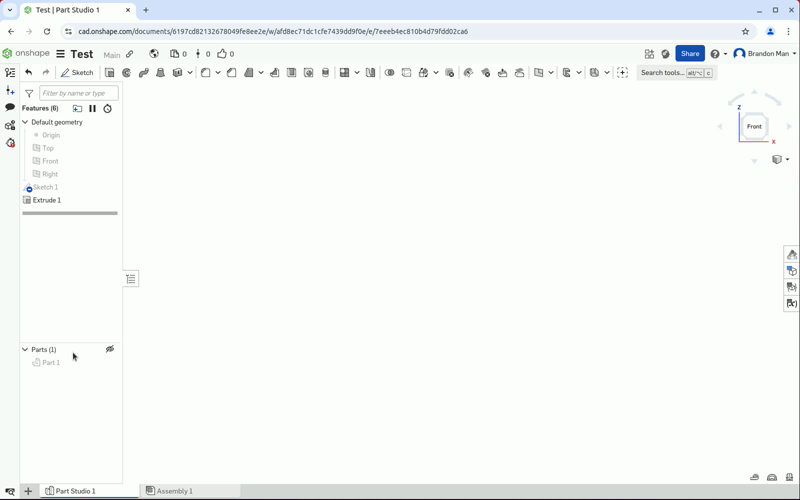
key(space)
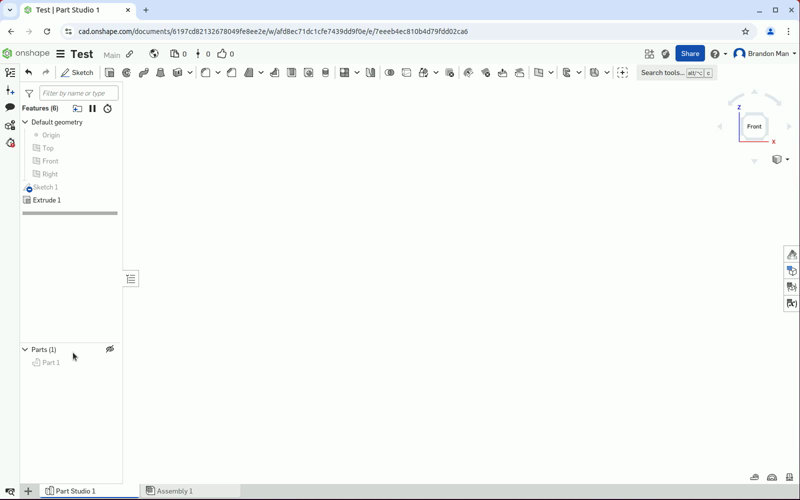
key_down(shift)
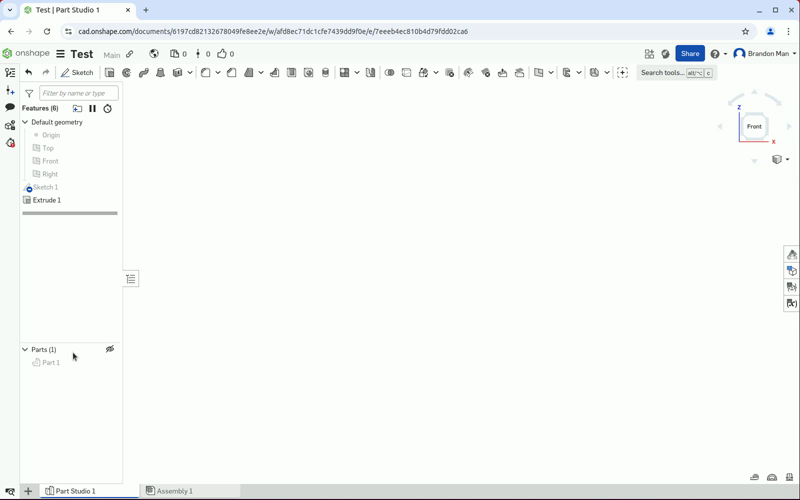
key(down)
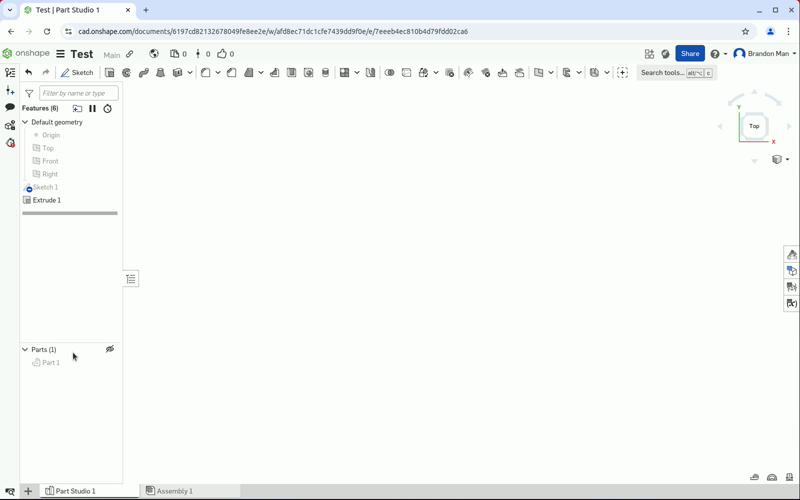
key_up(shift)
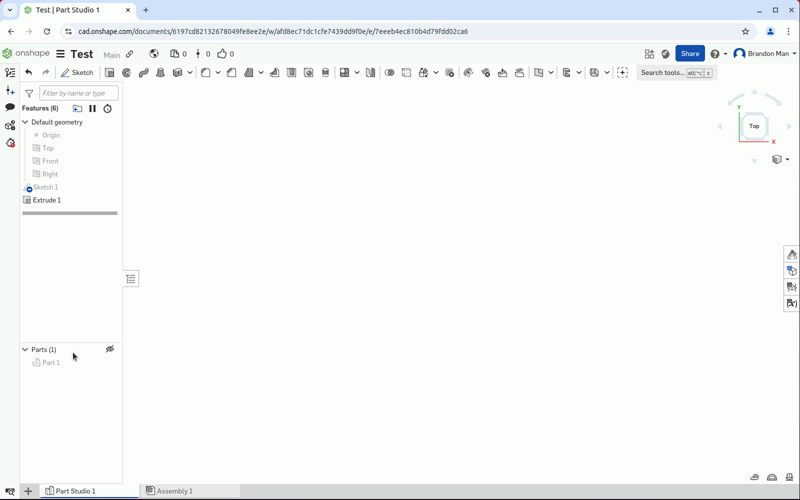
mouse_move(73, 352)
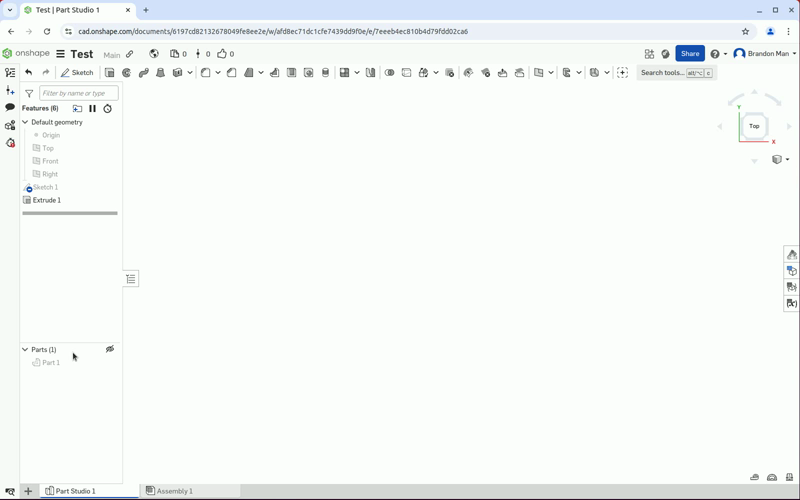
key(shift+y)
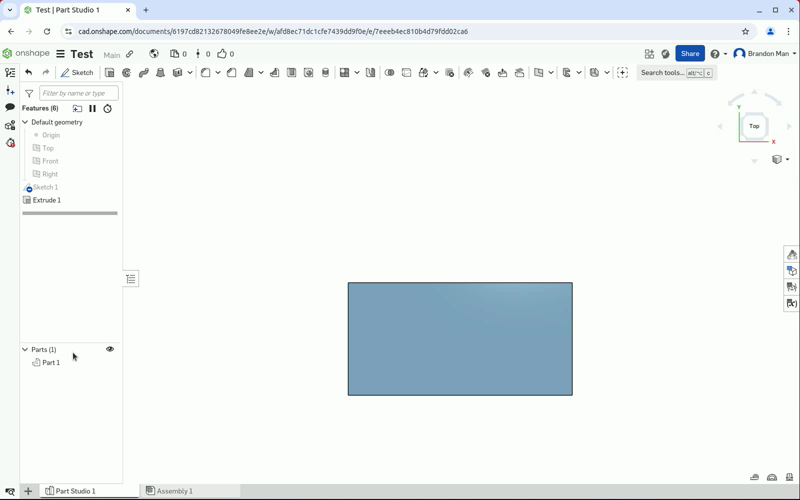
mouse_move(541, 75)
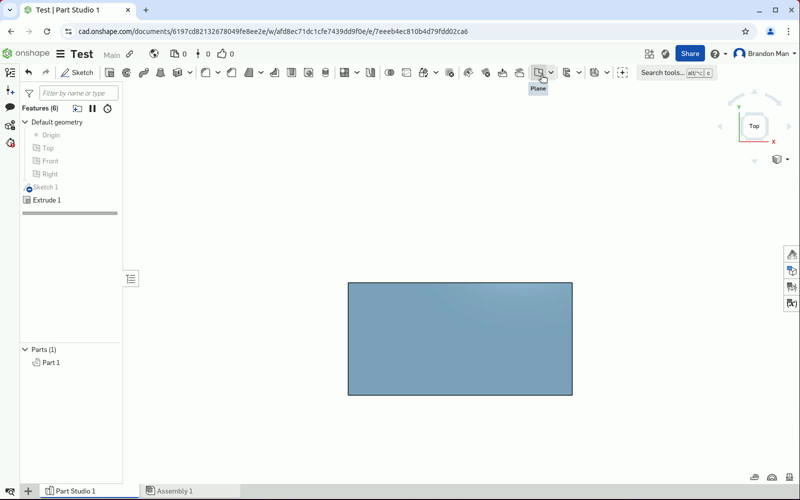
click(541, 75)
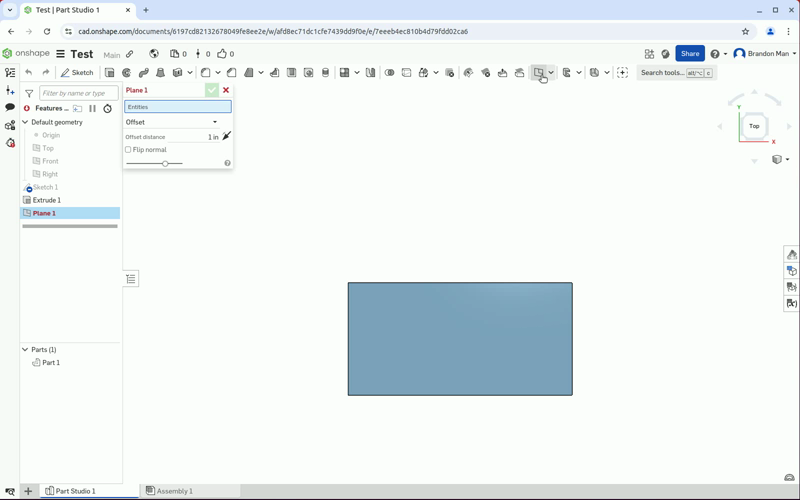
mouse_move(73, 150)
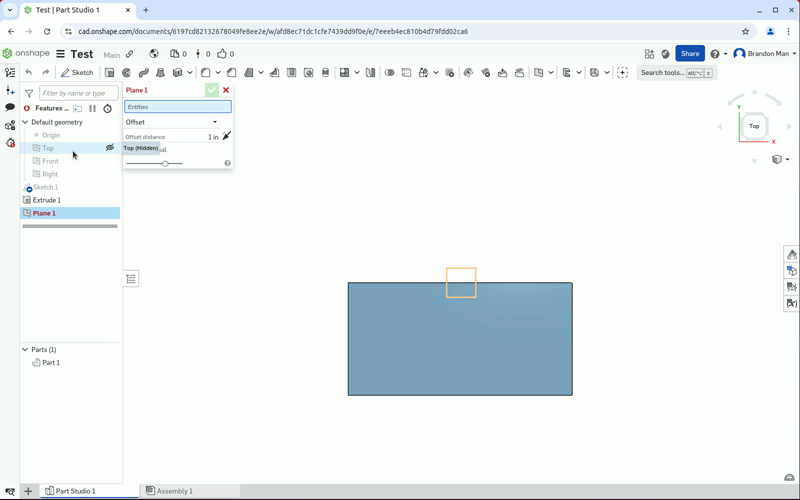
click(73, 150)
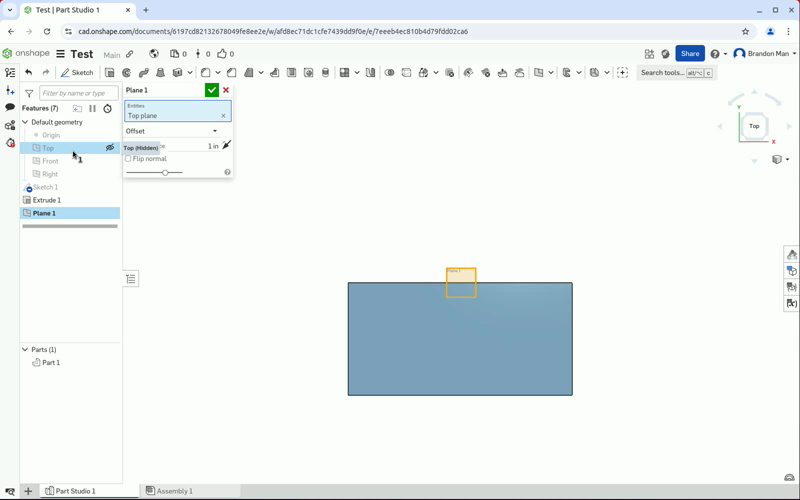
key(tab, 2)
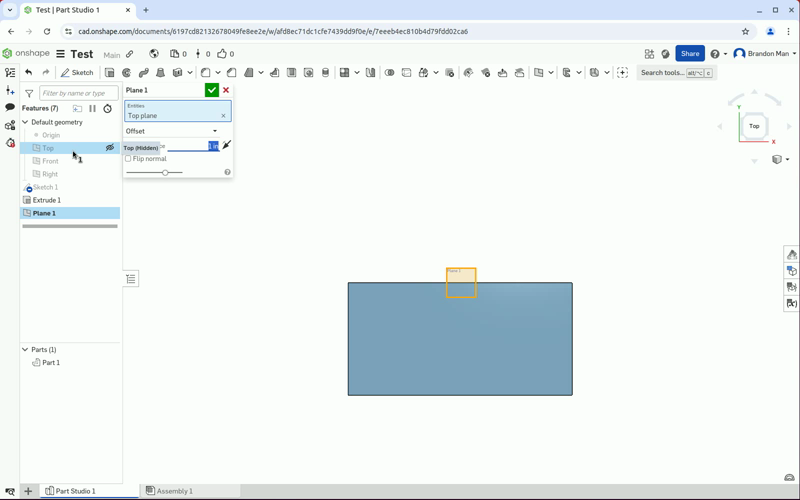
text(11.554)
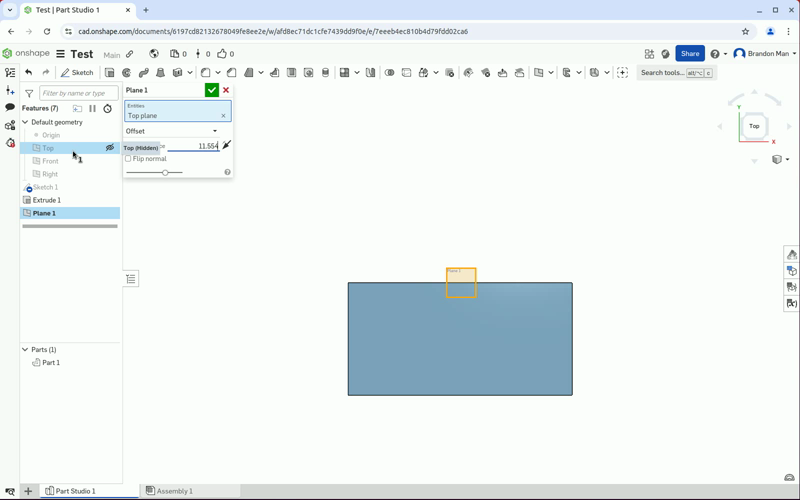
key(enter, 2)
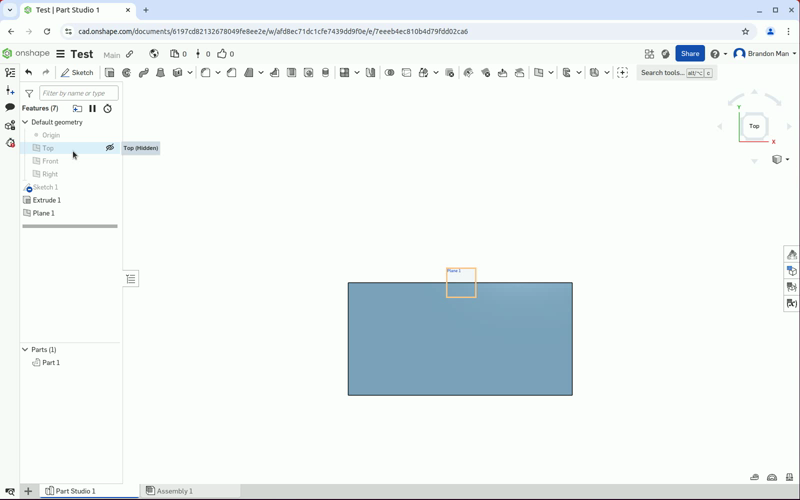
key(shift+s)
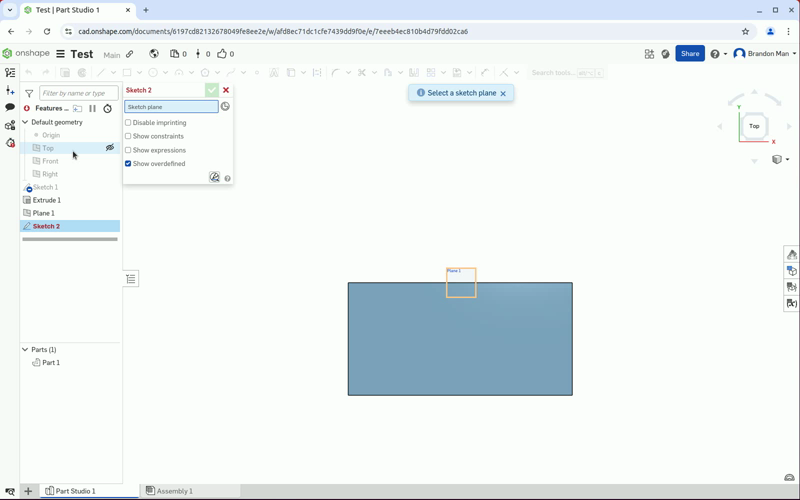
mouse_move(73, 215)
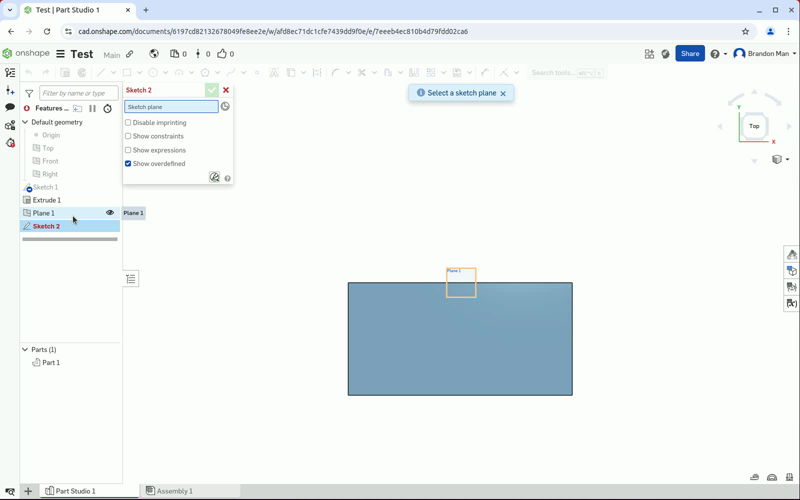
click(73, 215)
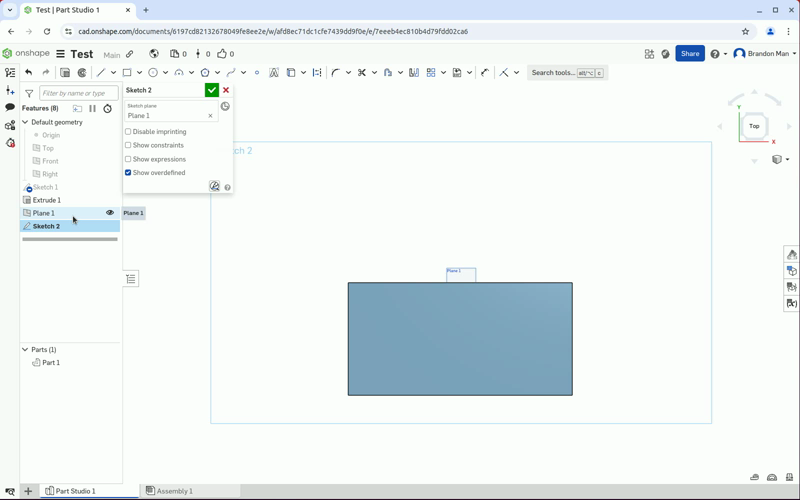
mouse_move(73, 352)
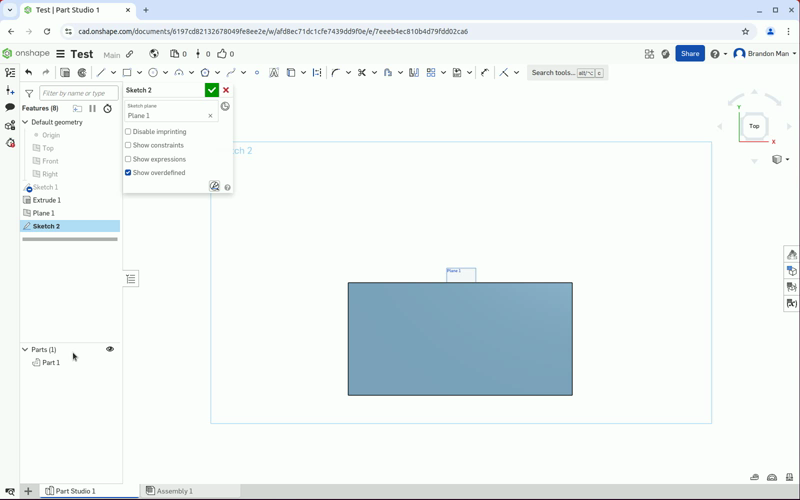
key(y)
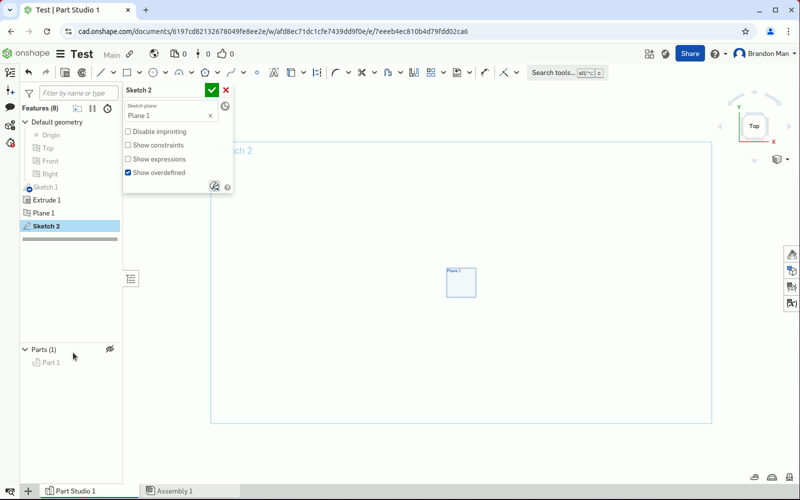
key(c)
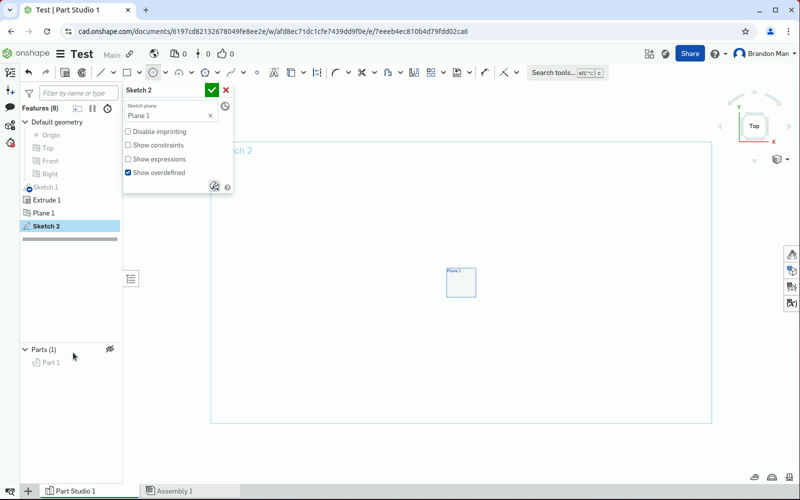
key_down(shift)
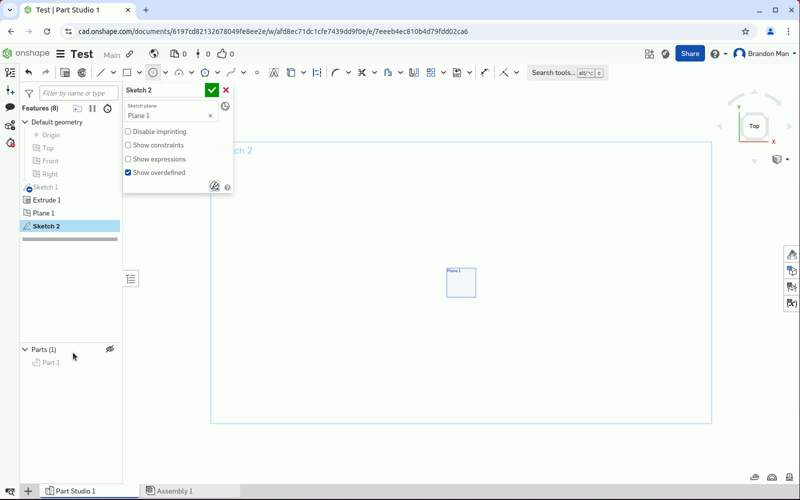
mouse_move(393, 365)
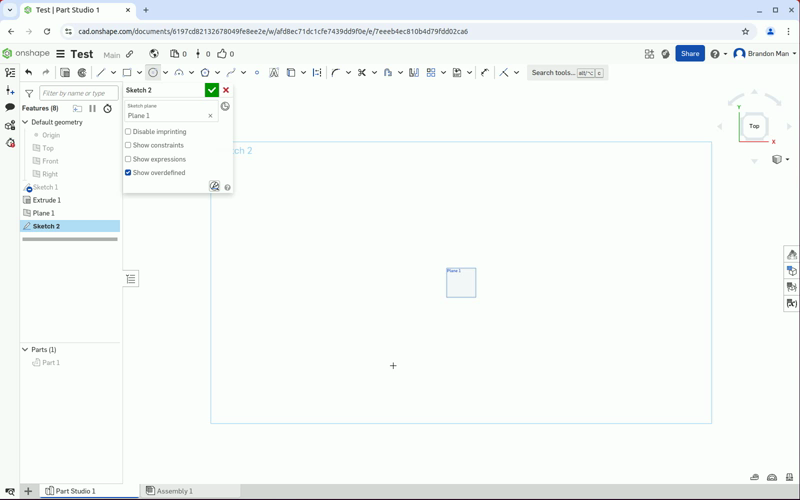
click(393, 365)
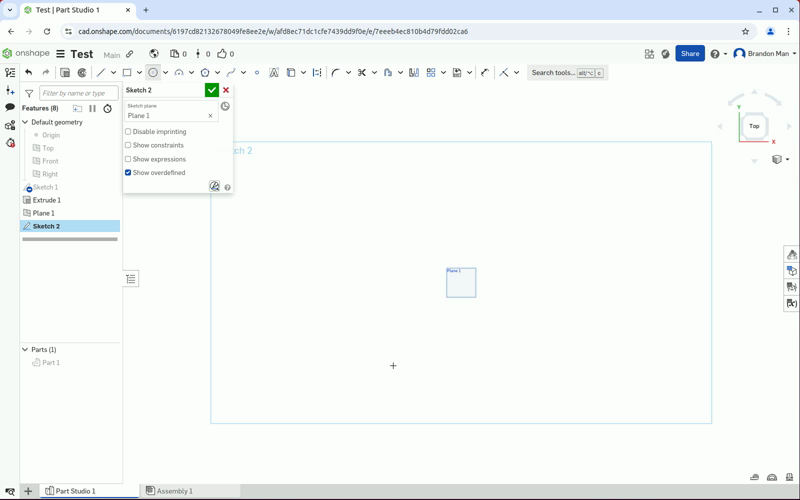
key_up(shift)
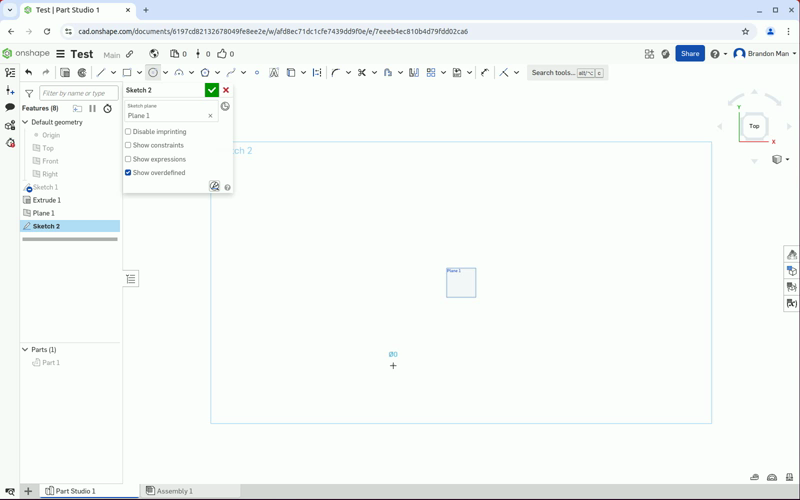
mouse_move(413, 365)
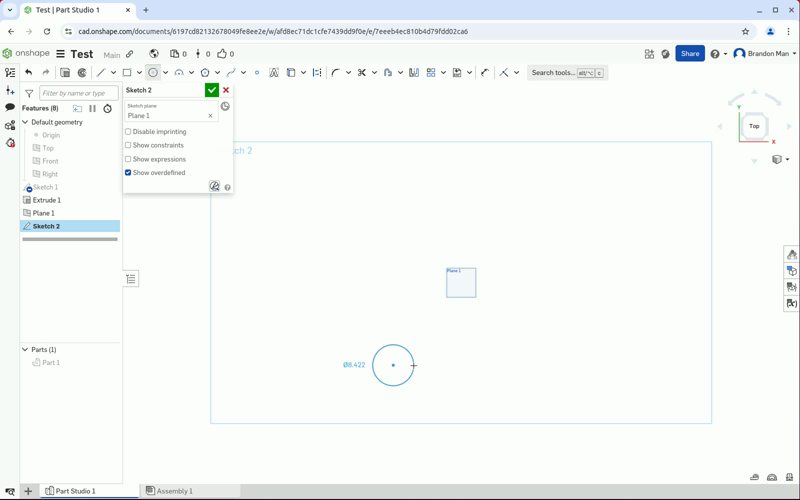
click(413, 365)
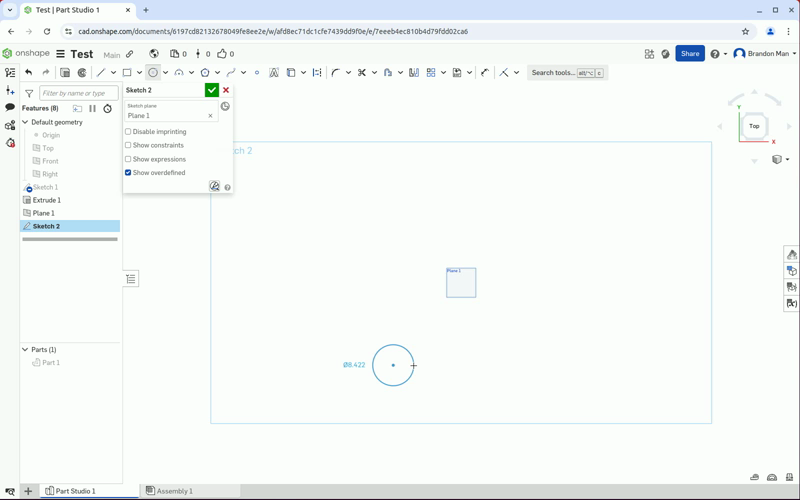
key(esc)
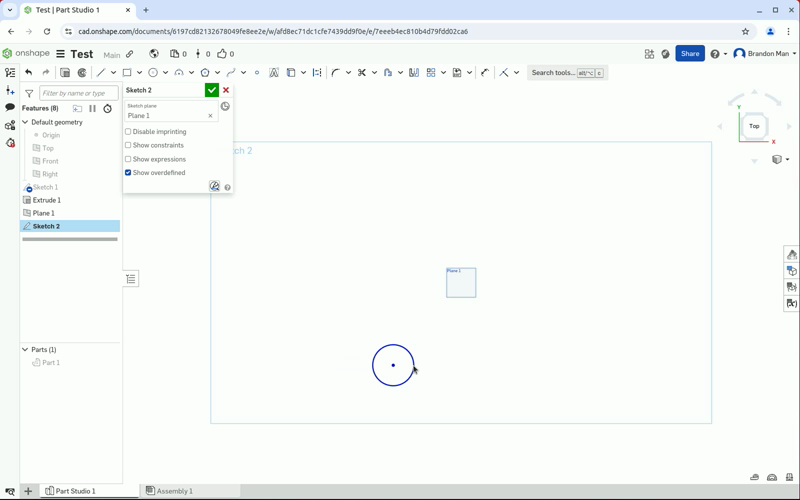
mouse_move(407, 353)
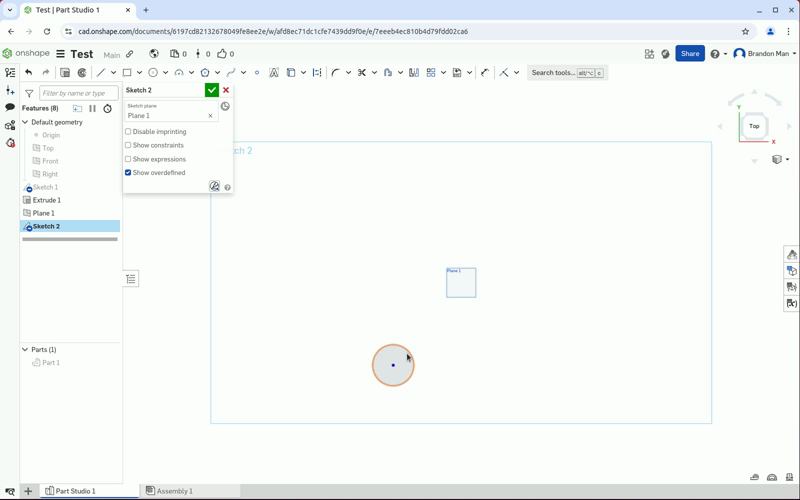
scroll(6)
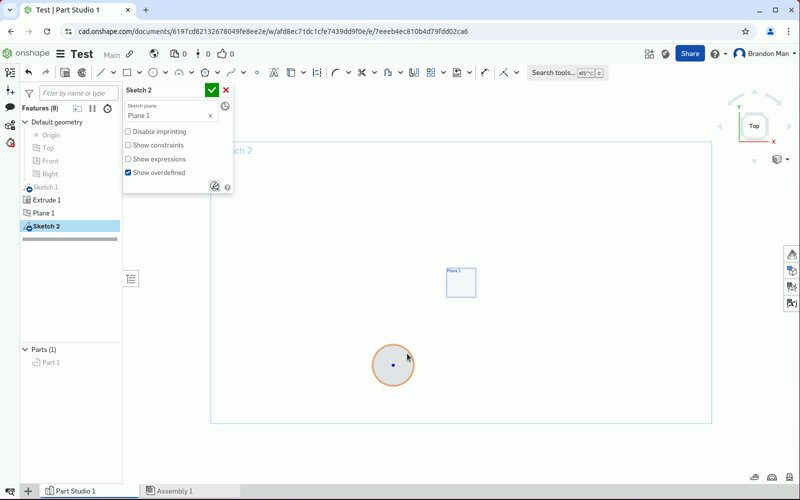
scroll(6)
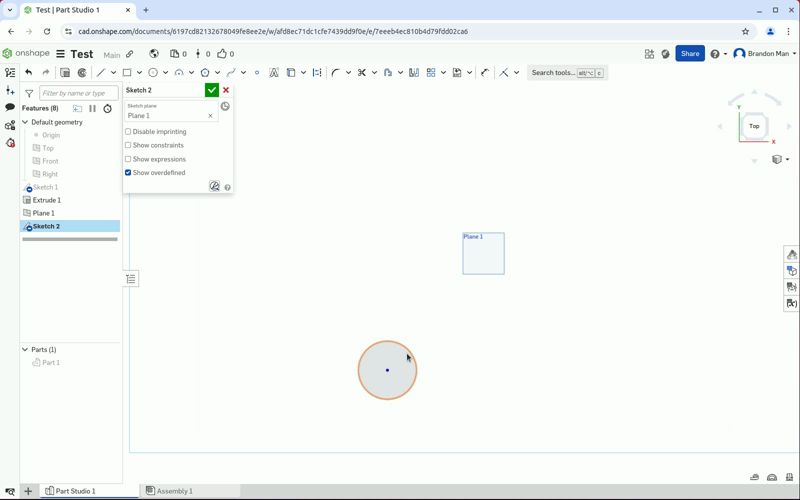
scroll(6)
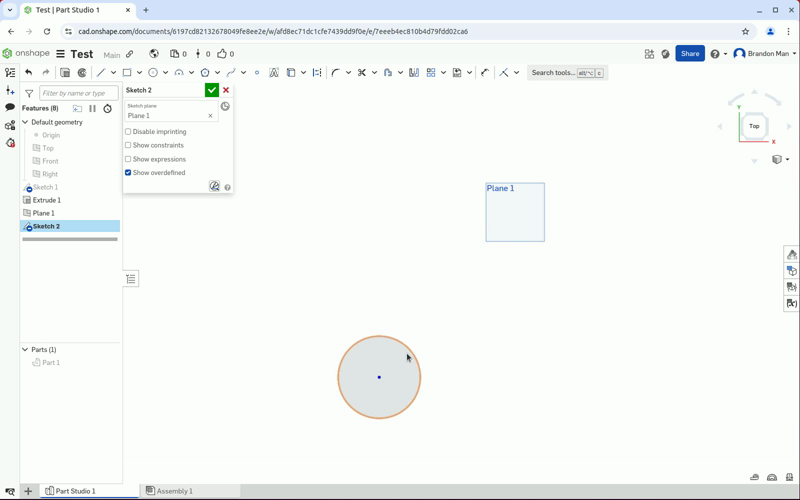
scroll(6)
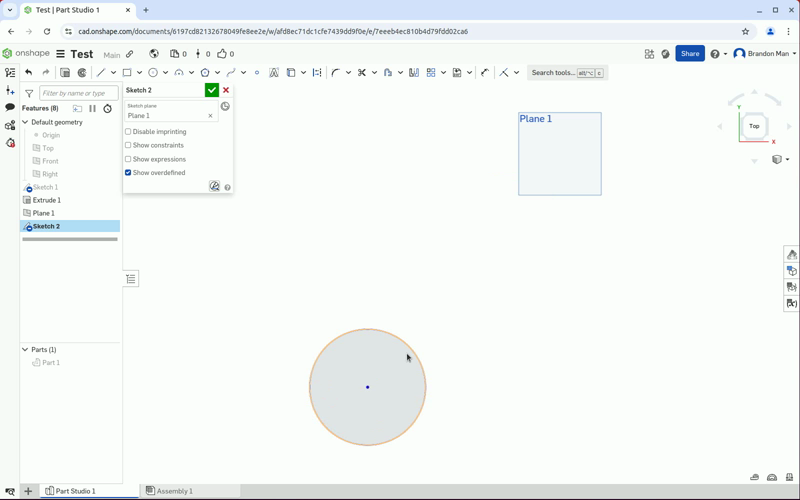
scroll(6)
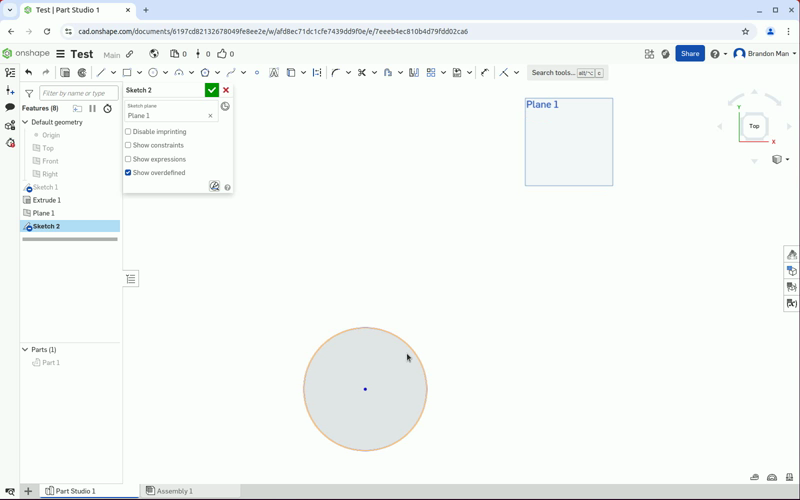
scroll(6)
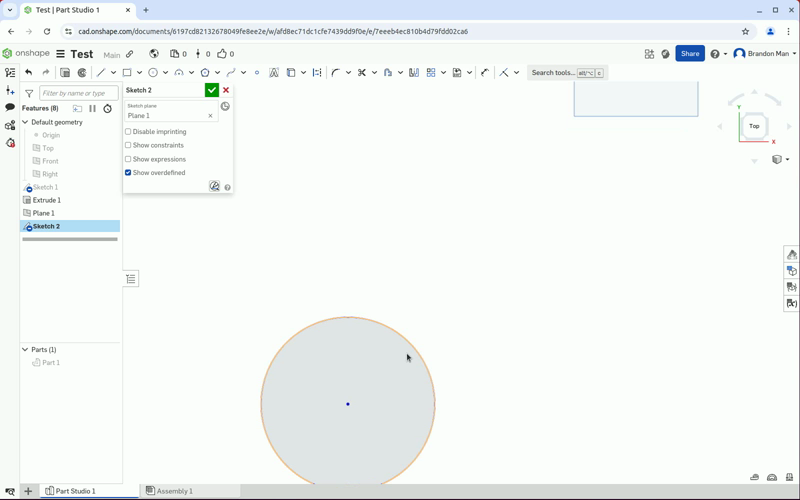
scroll(6)
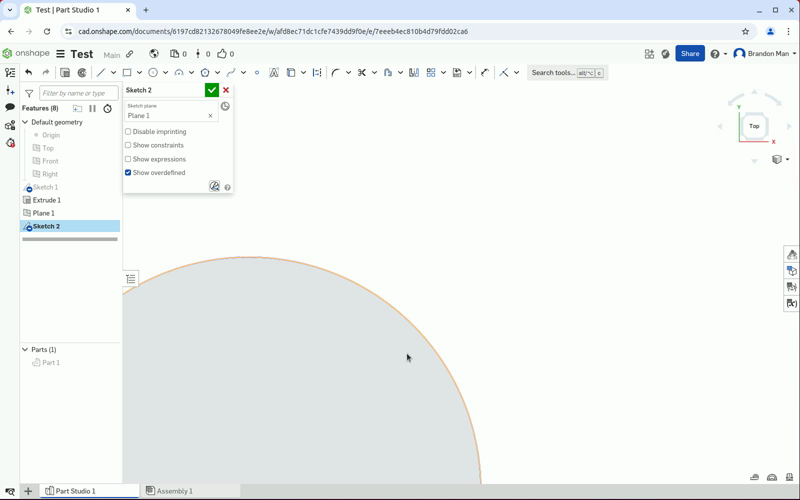
click(407, 353)
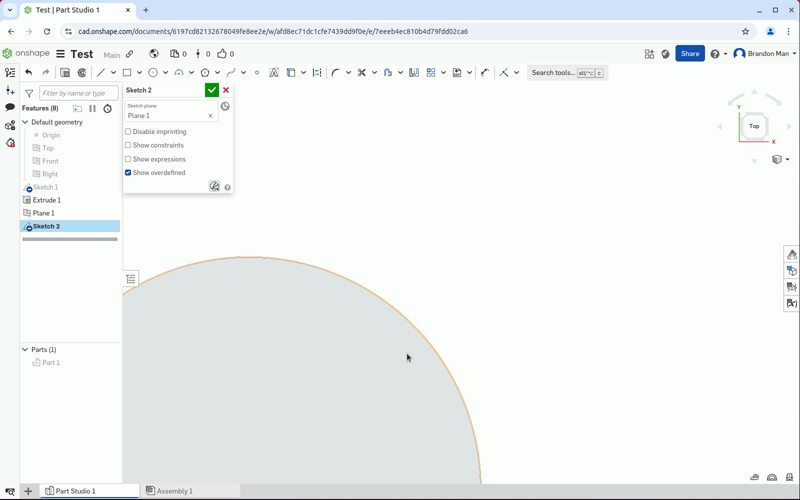
scroll(-6)
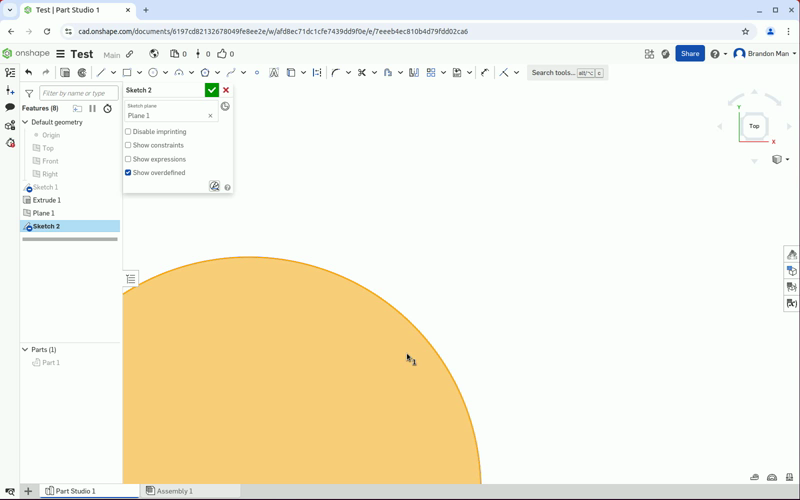
scroll(-6)
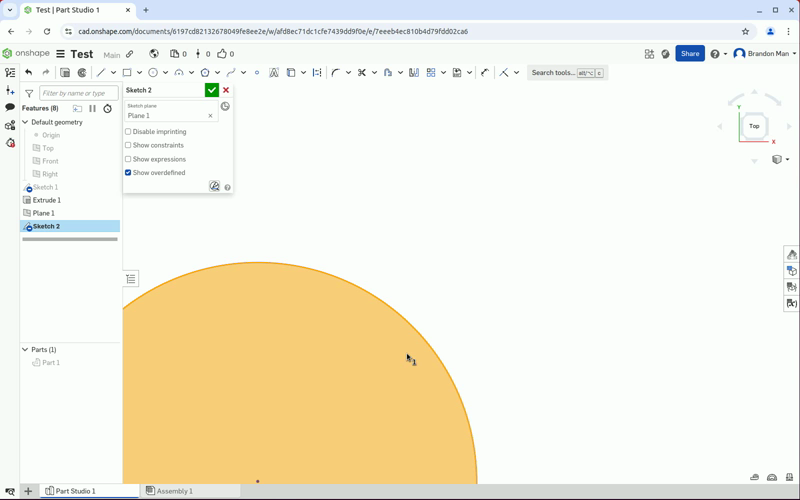
scroll(-6)
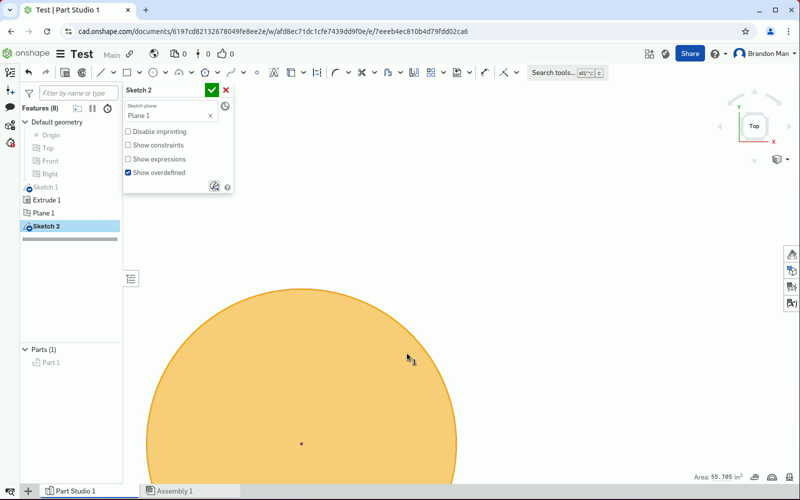
scroll(-6)
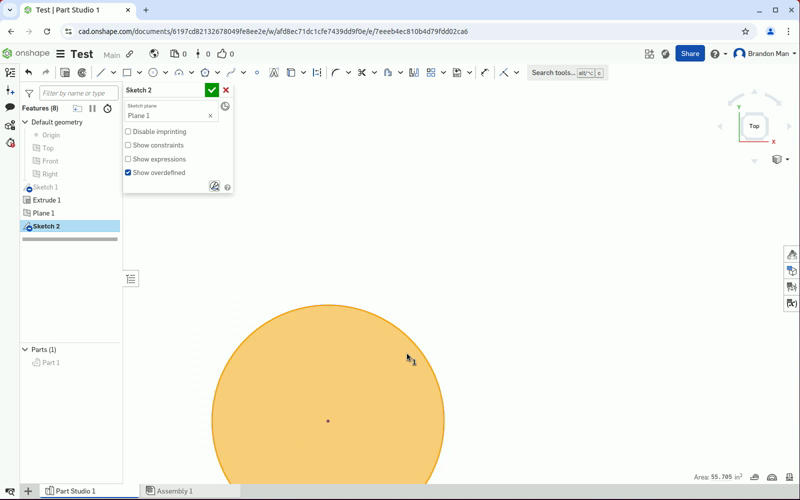
scroll(-6)
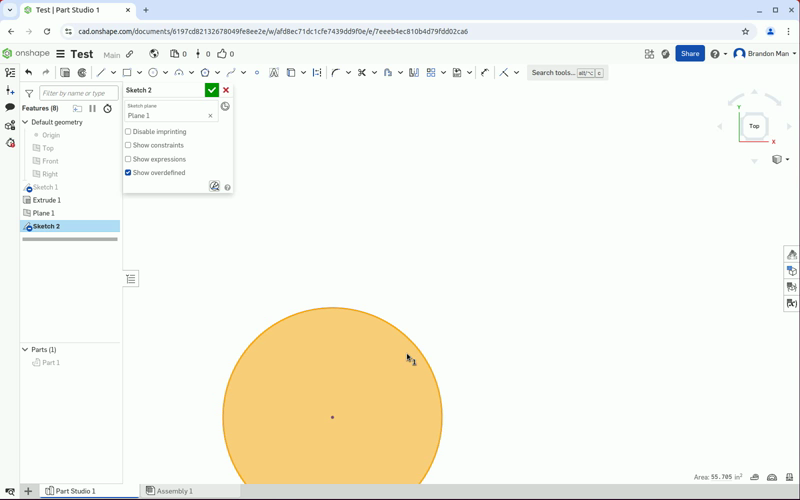
scroll(-6)
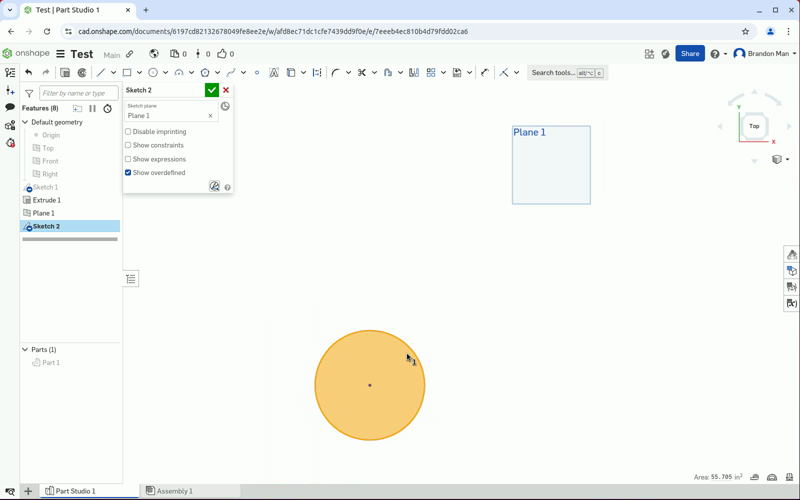
scroll(-6)
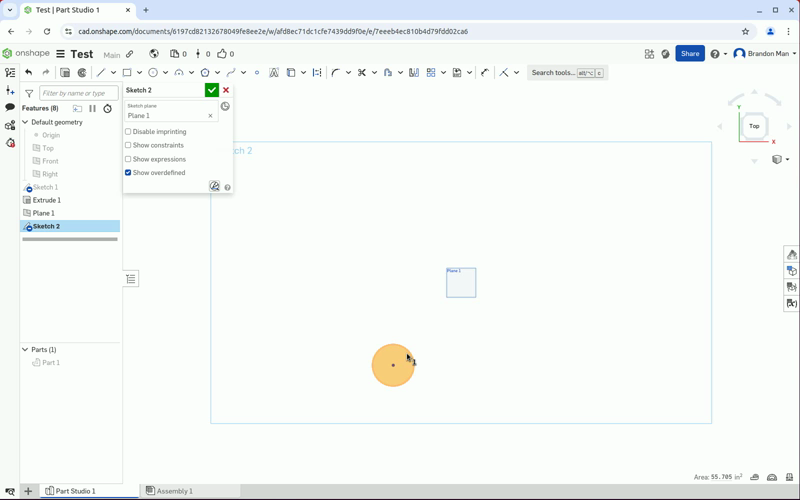
mouse_move(73, 352)
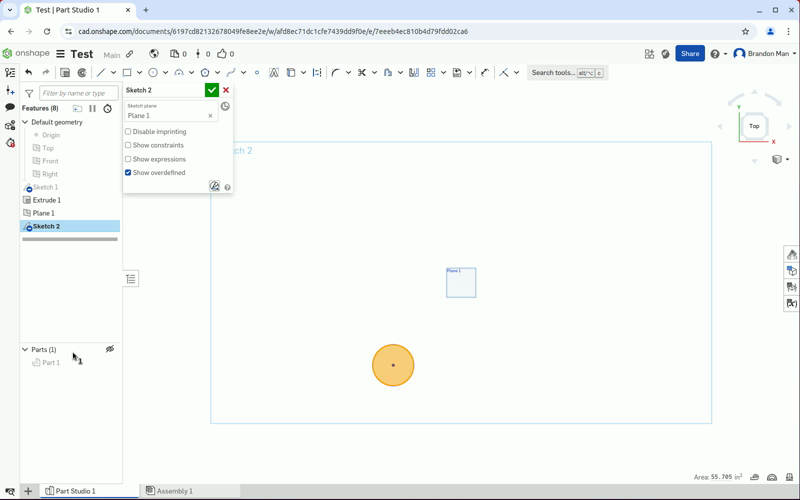
key(shift+y)
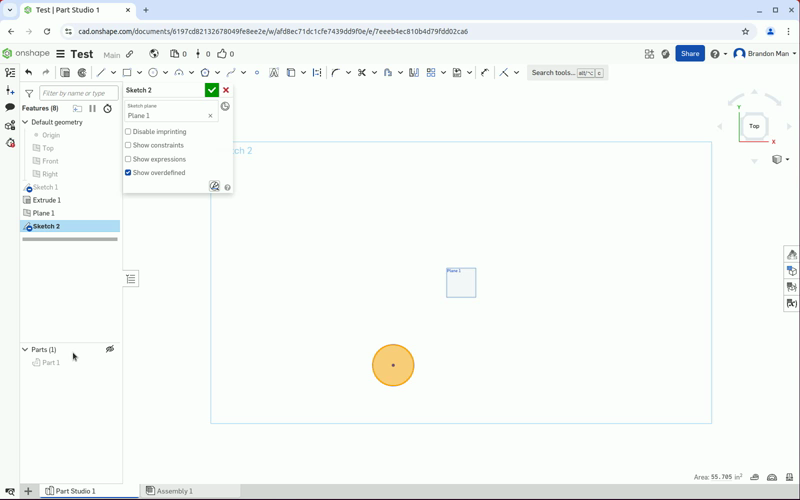
key(shift+e)
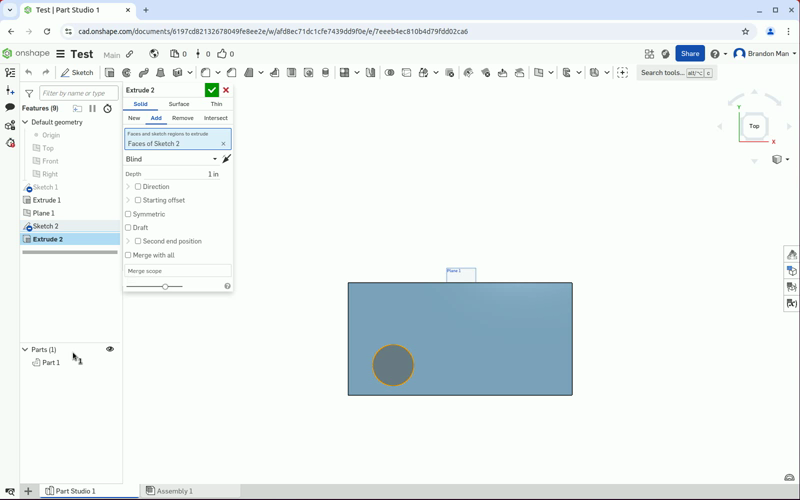
mouse_move(143, 106)
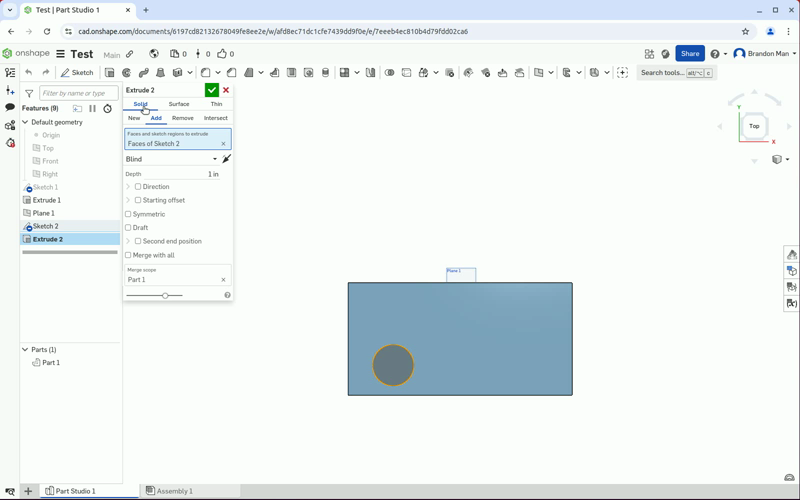
click(143, 106)
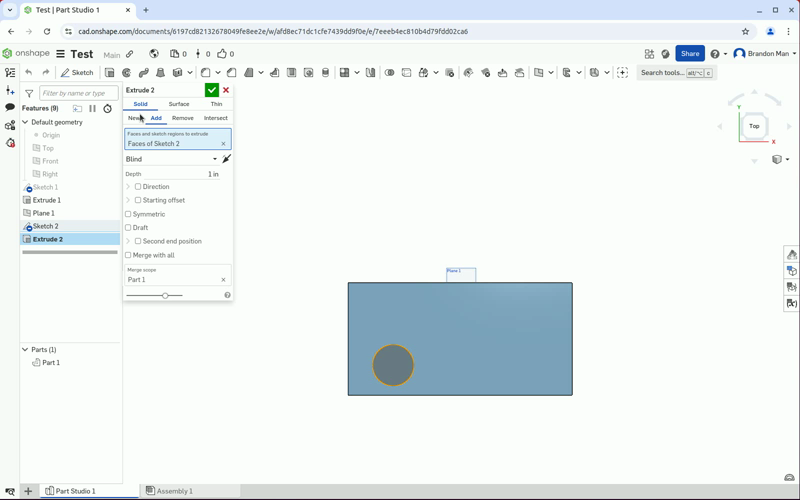
mouse_move(137, 120)
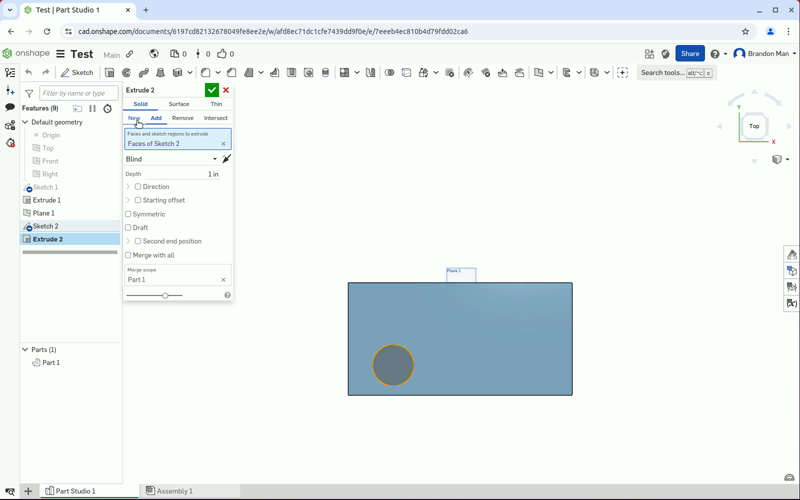
click(137, 120)
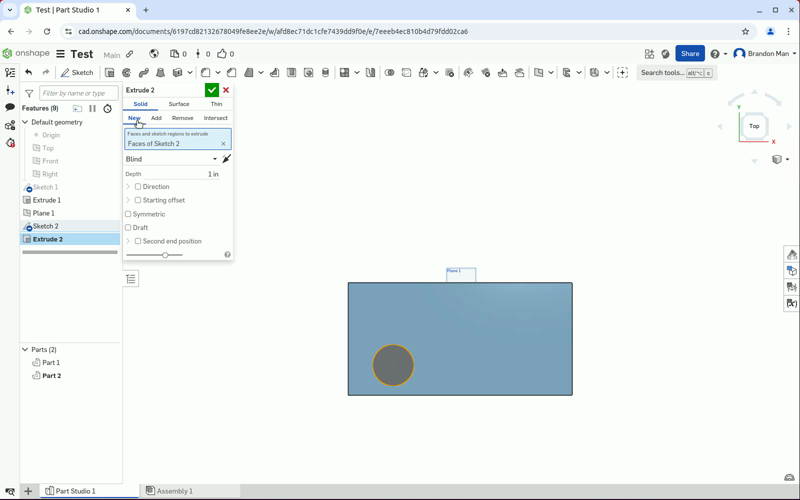
key(tab, 4)
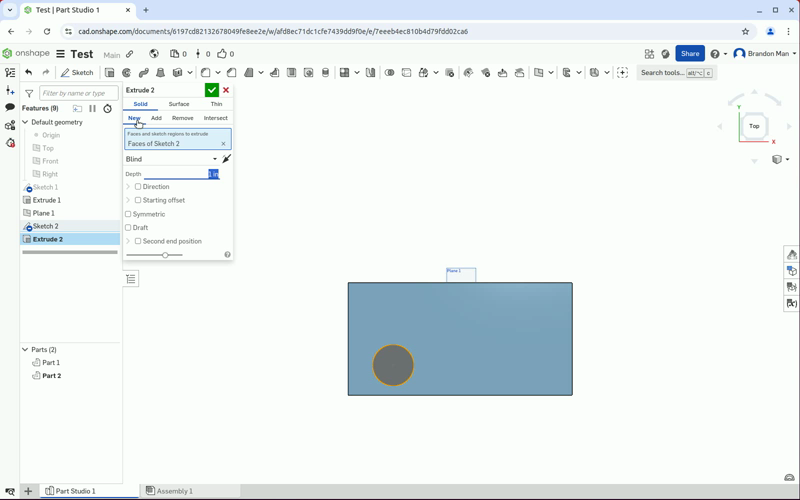
text(5.777)
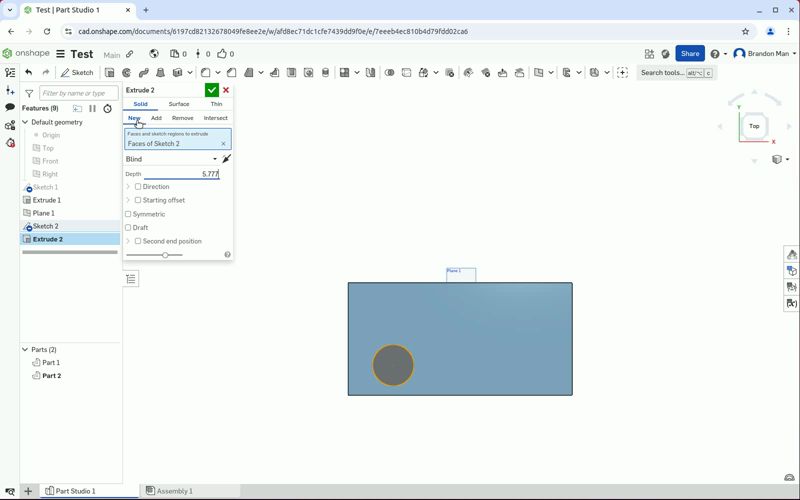
key(enter)
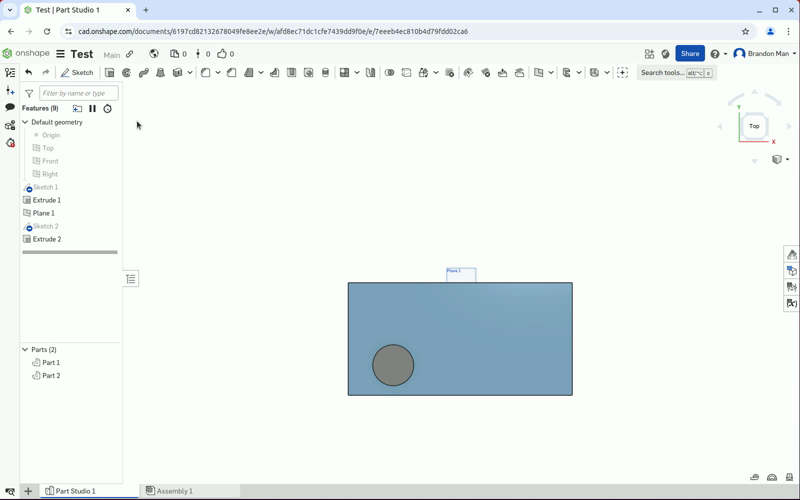
key(shift+h)
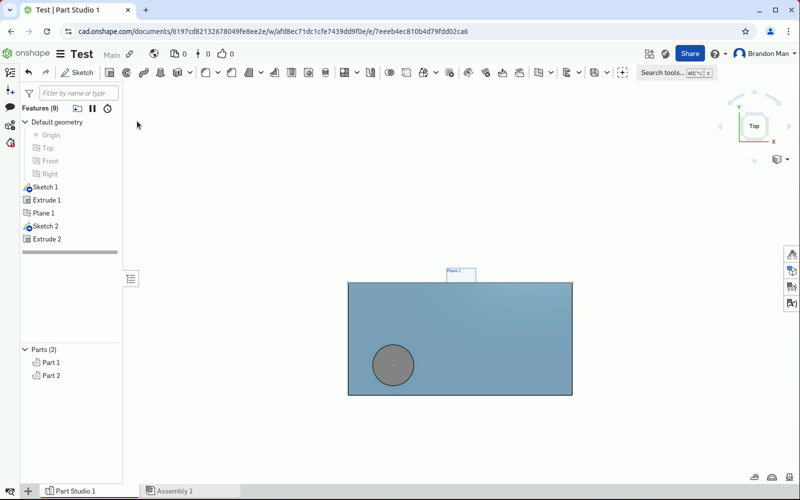
key(shift+h)
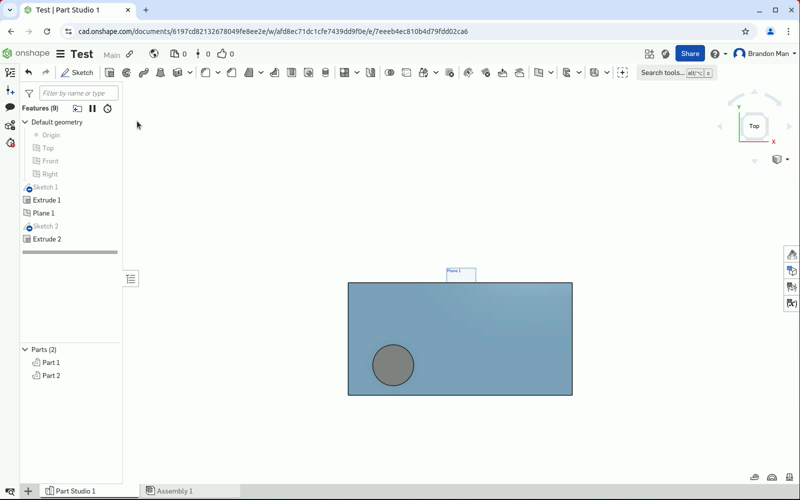
mouse_move(73, 189)
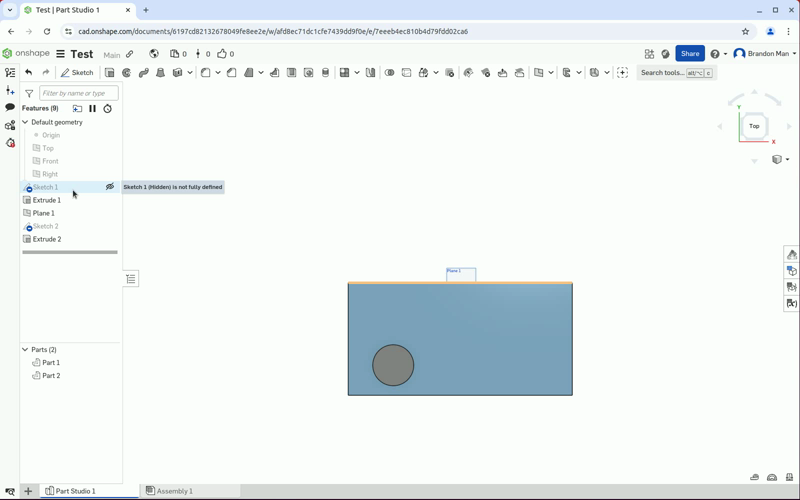
click(73, 189)
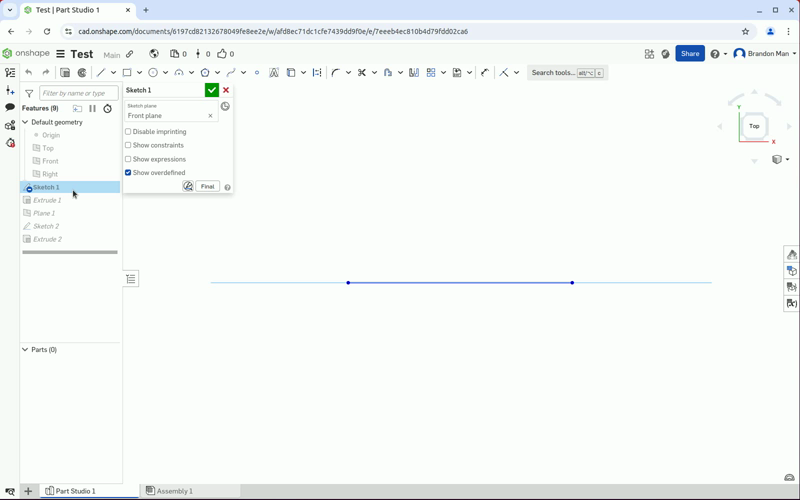
mouse_move(229, 92)
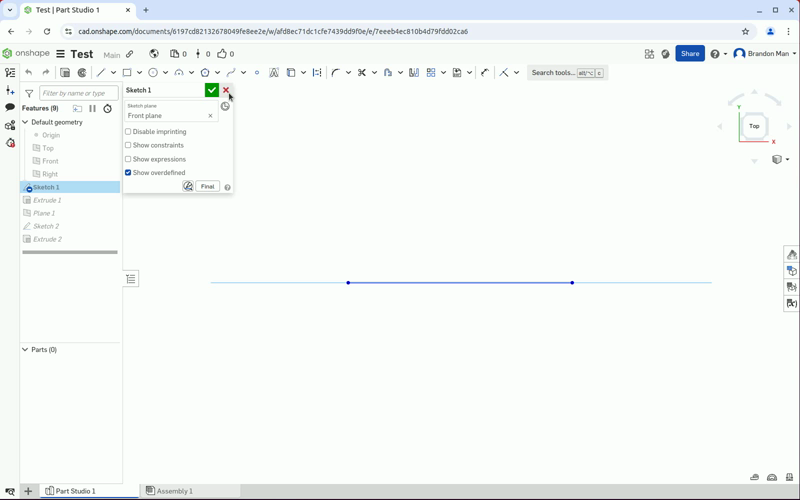
click(229, 92)
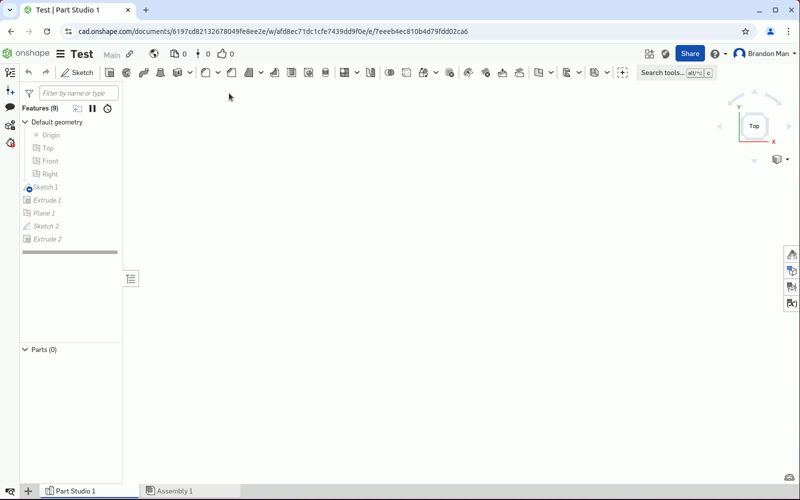
key(shift+s)
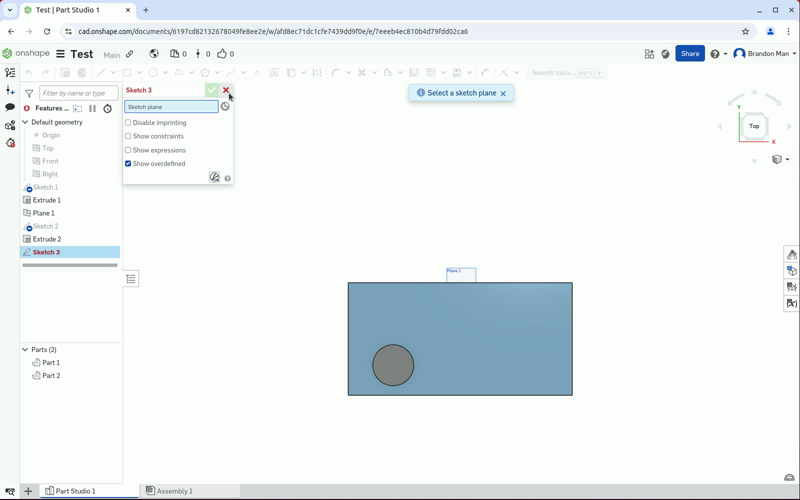
mouse_move(73, 215)
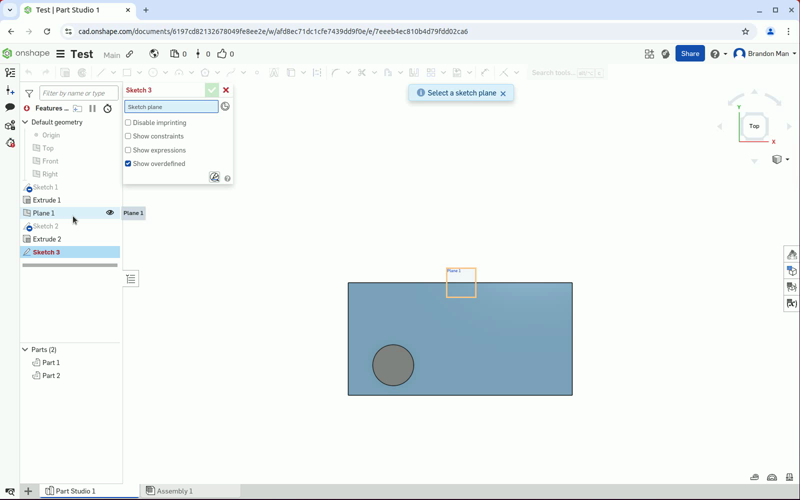
click(73, 215)
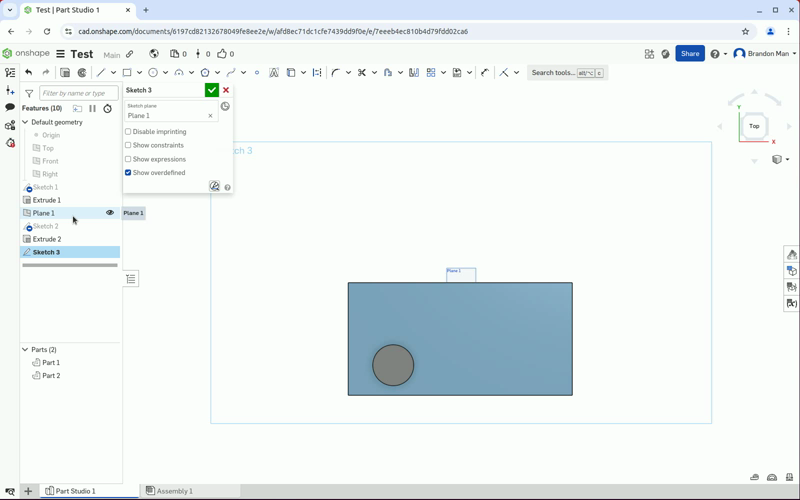
mouse_move(73, 352)
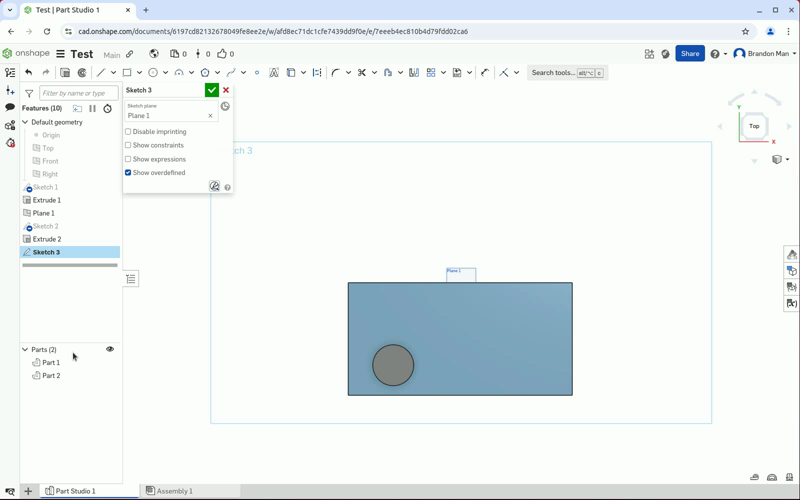
key(y)
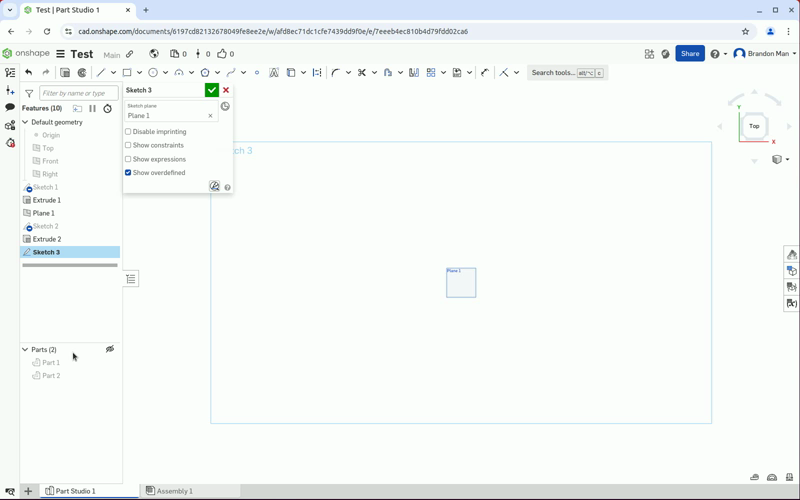
key(c)
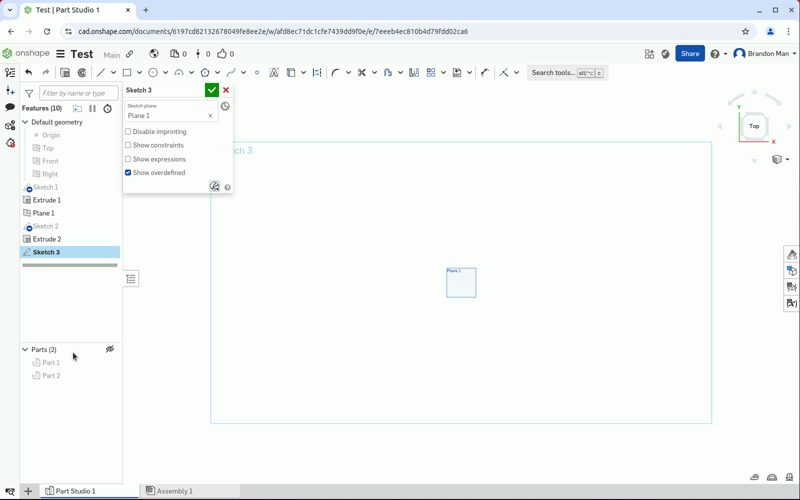
key_down(shift)
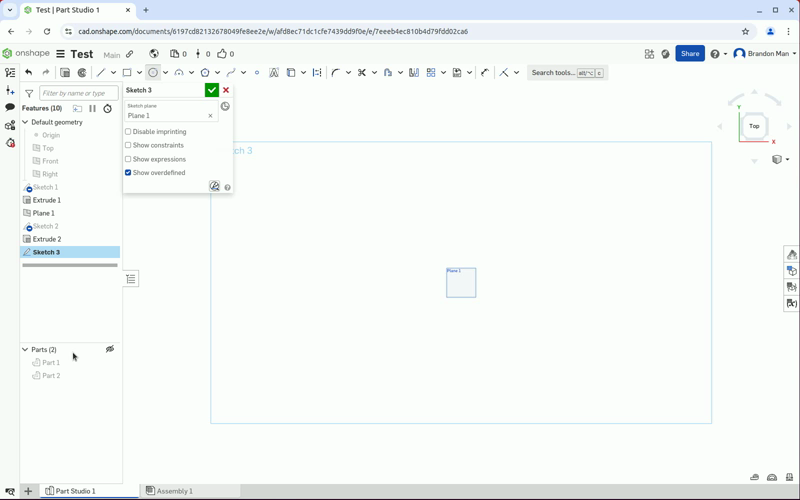
mouse_move(461, 362)
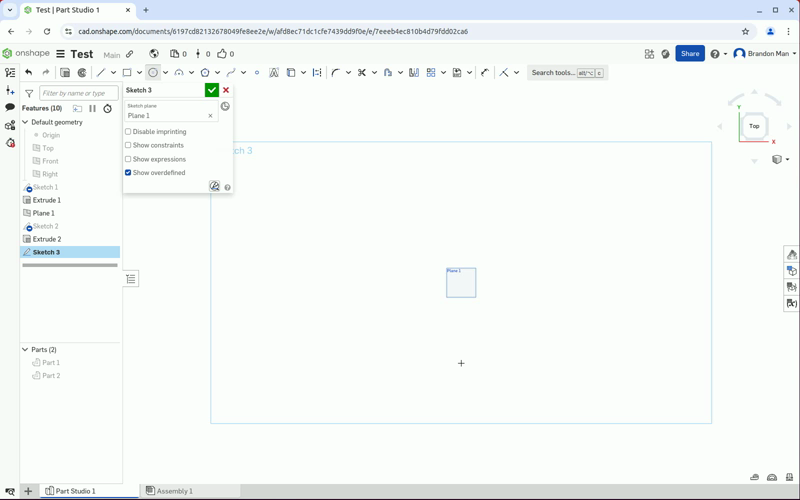
click(461, 362)
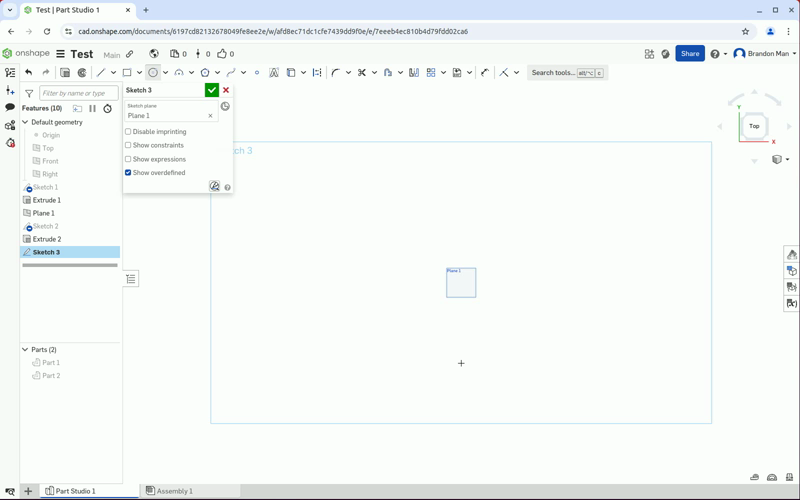
key_up(shift)
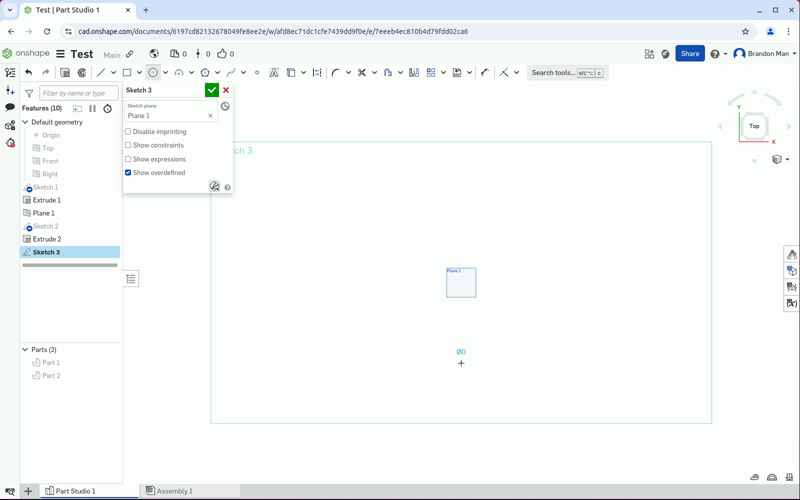
mouse_move(481, 362)
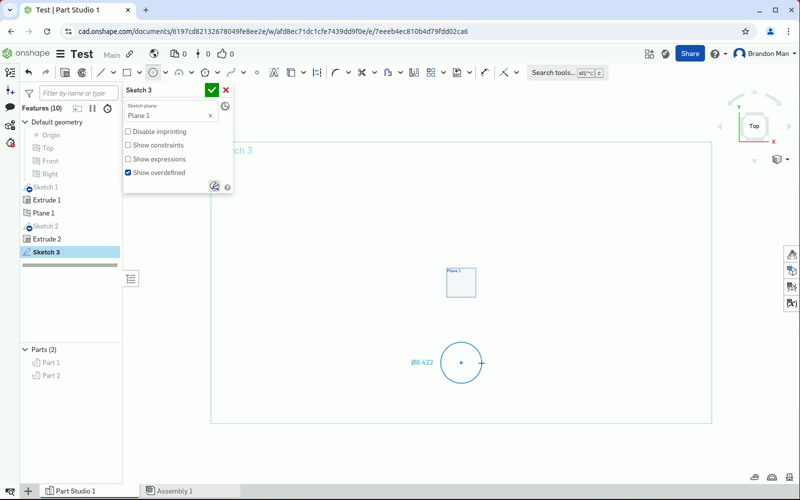
click(481, 362)
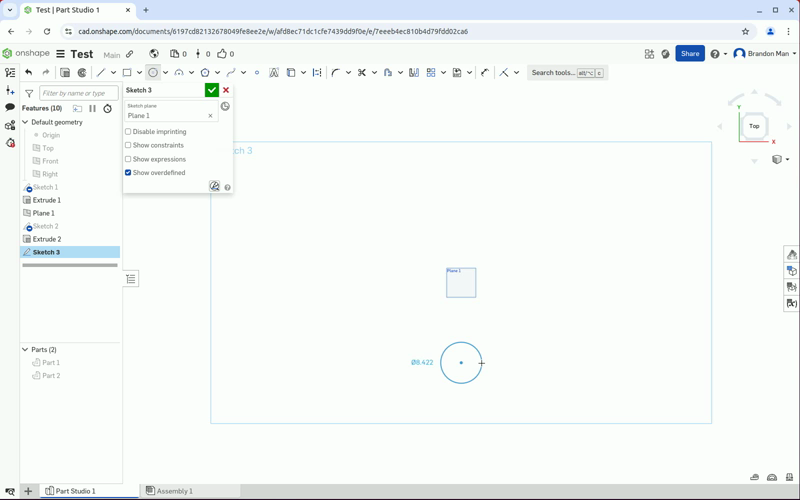
key(esc)
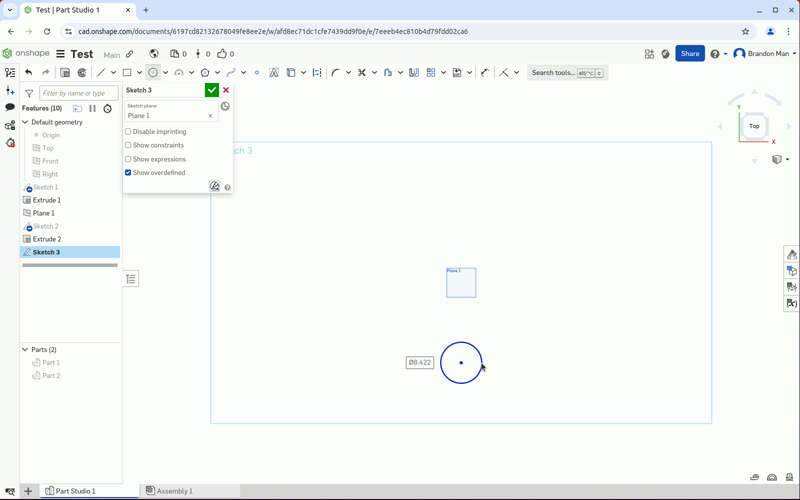
mouse_move(453, 367)
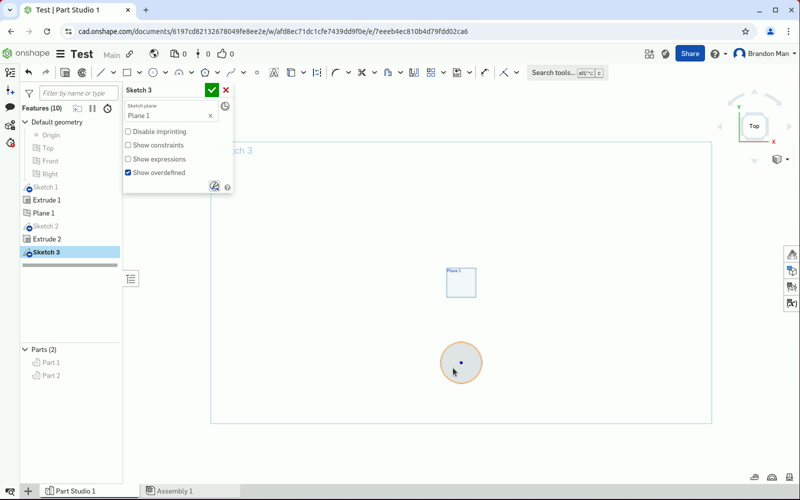
scroll(6)
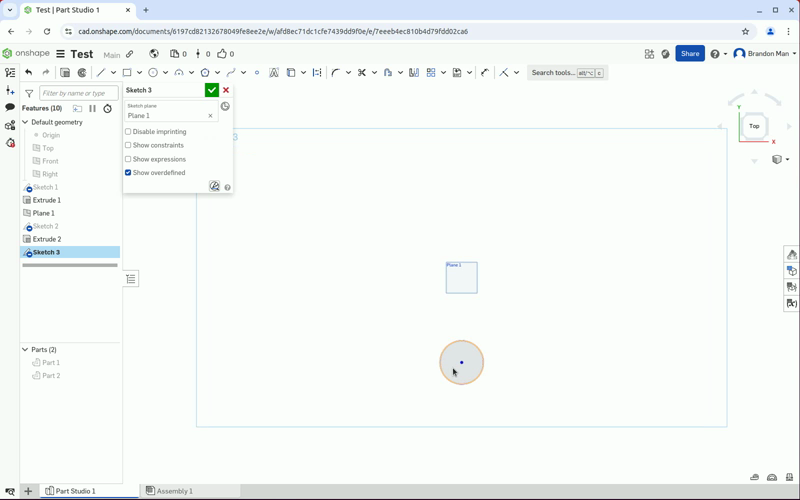
scroll(6)
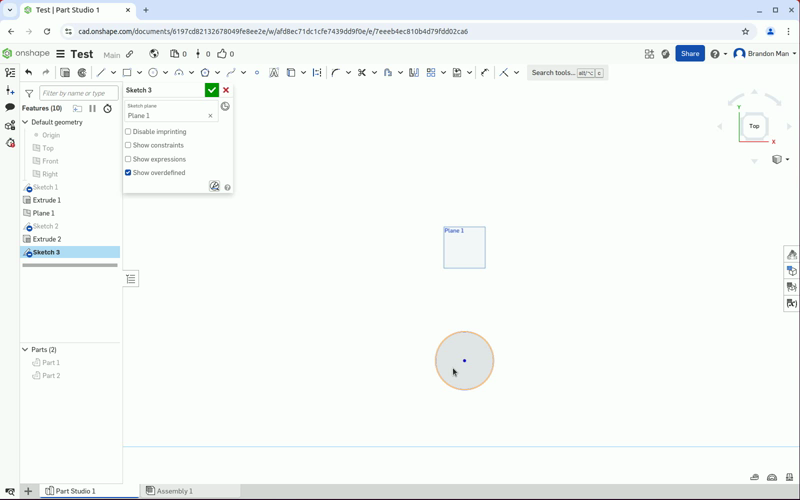
scroll(6)
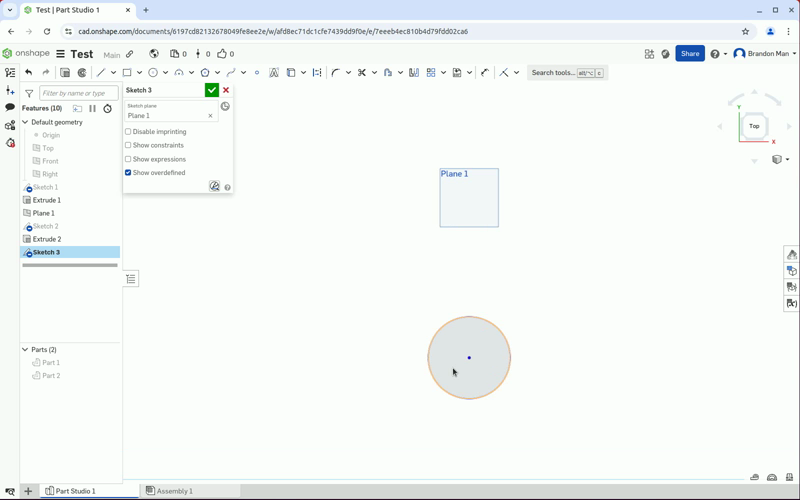
scroll(6)
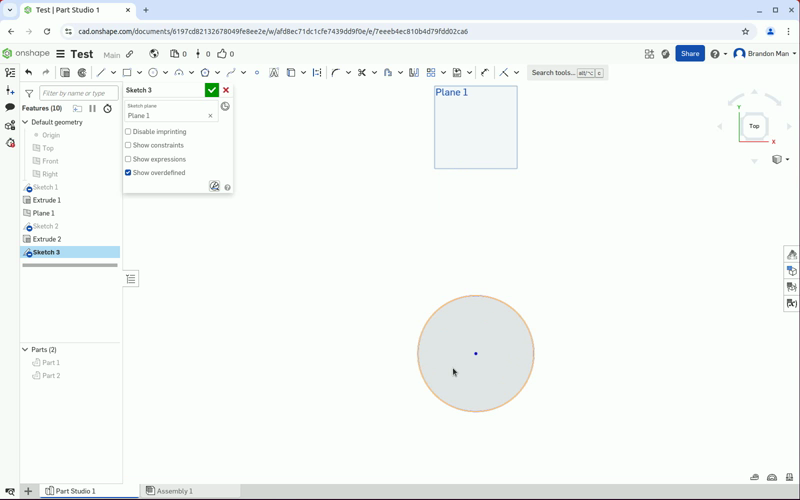
scroll(6)
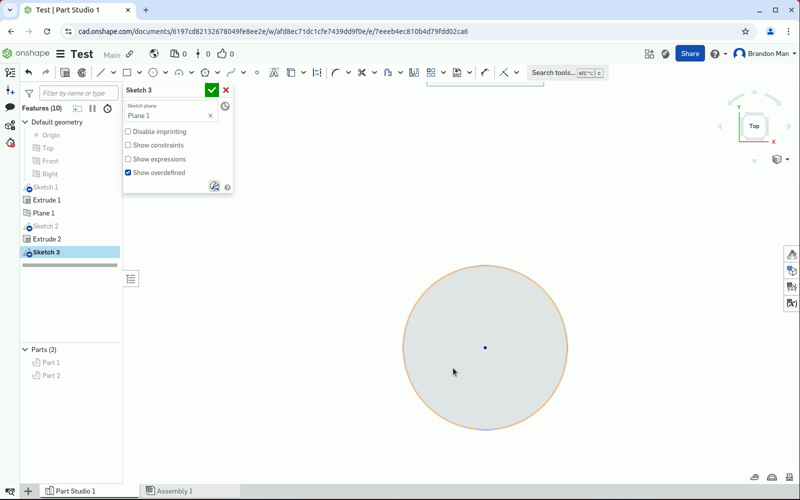
scroll(6)
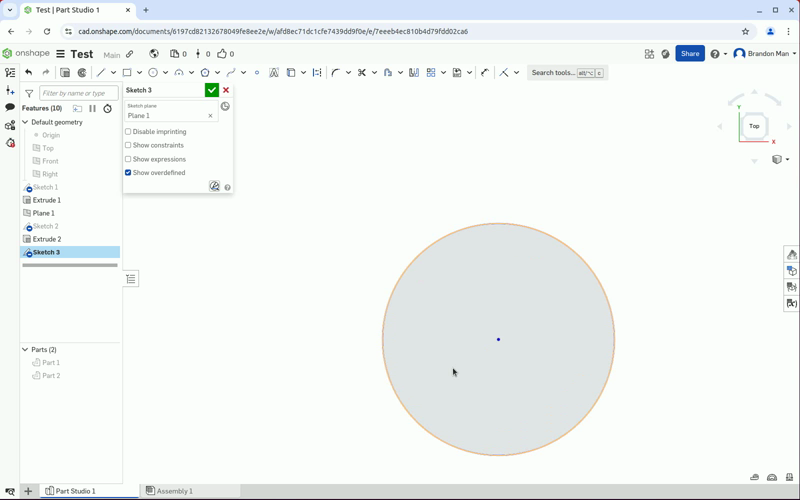
scroll(6)
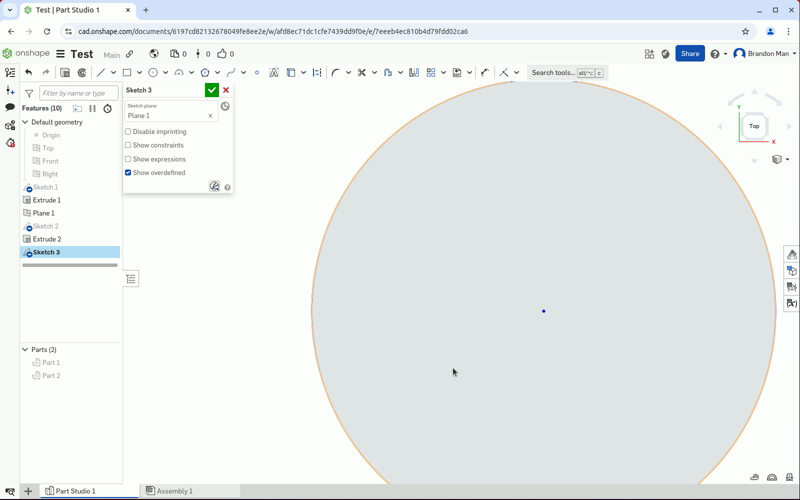
click(453, 367)
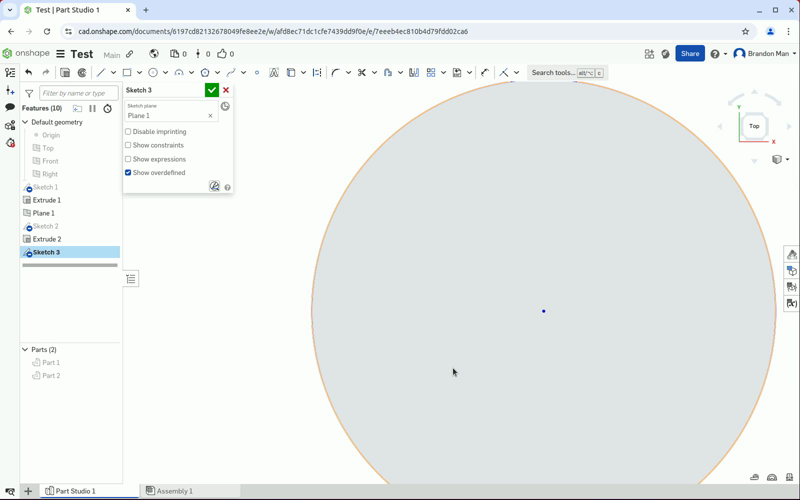
scroll(-6)
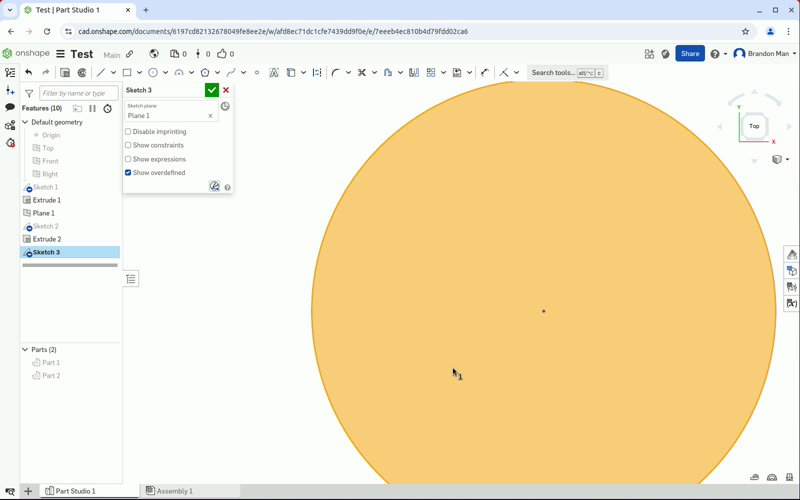
scroll(-6)
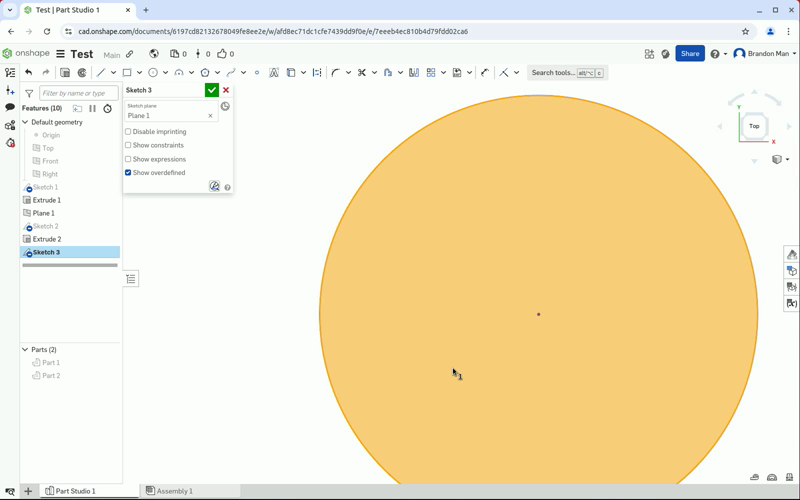
scroll(-6)
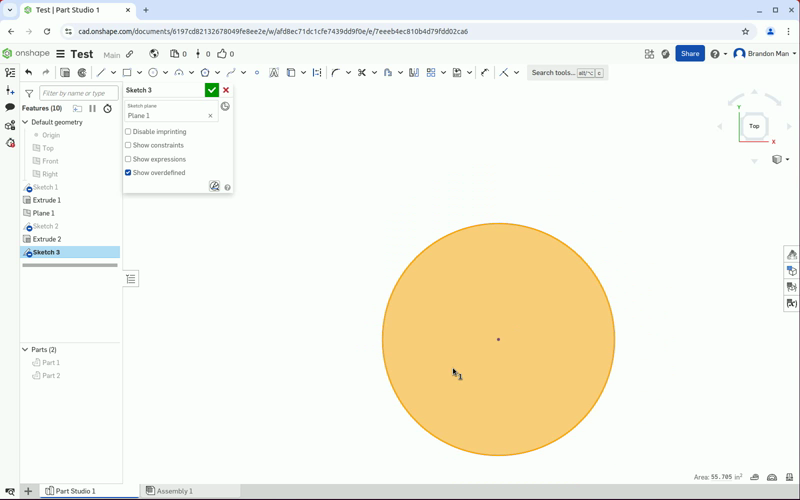
scroll(-6)
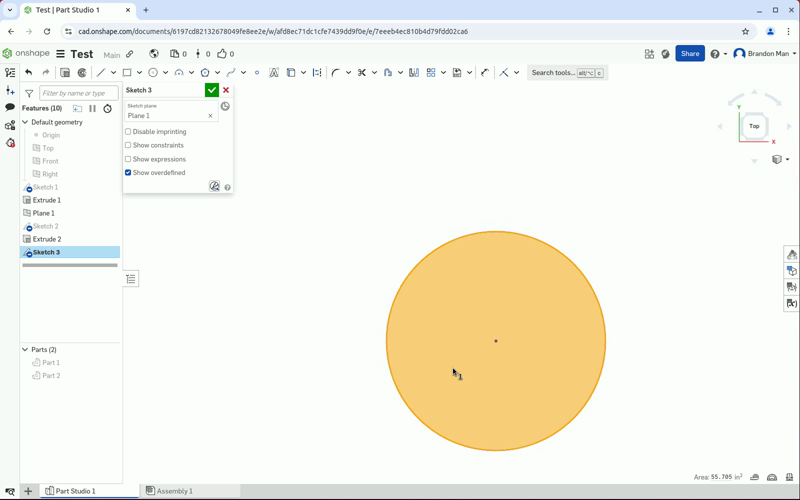
scroll(-6)
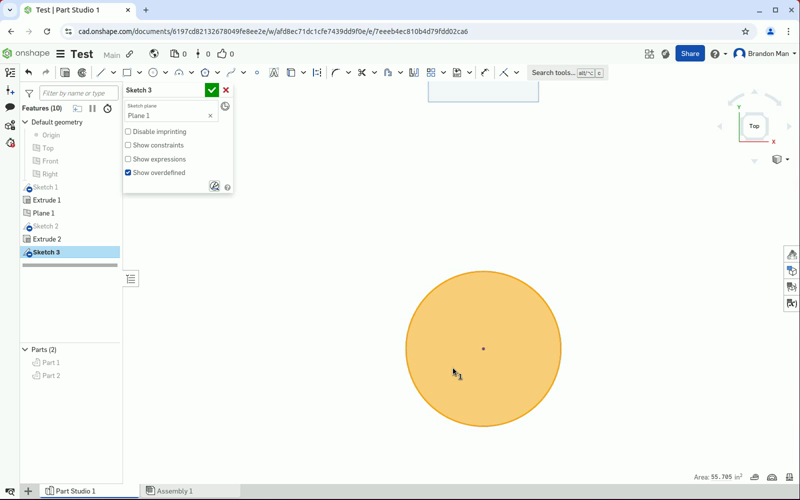
scroll(-6)
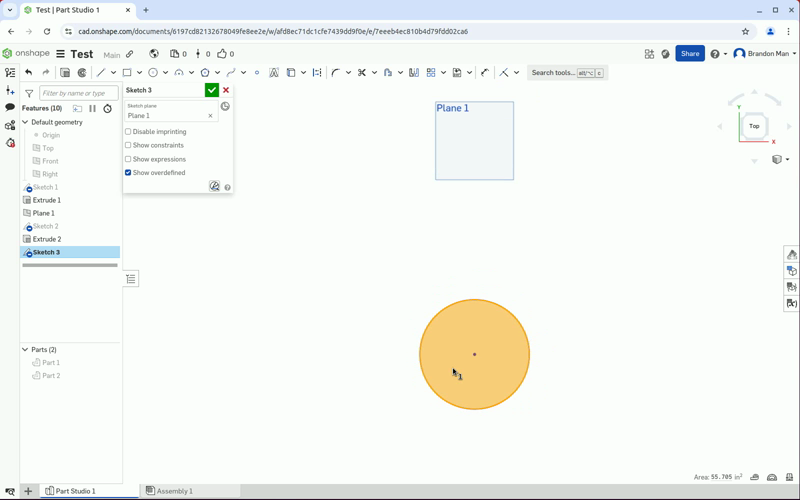
scroll(-6)
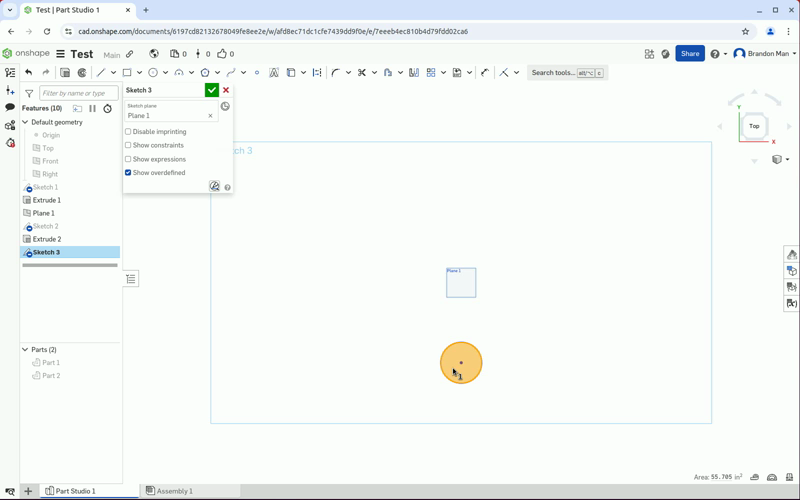
mouse_move(73, 352)
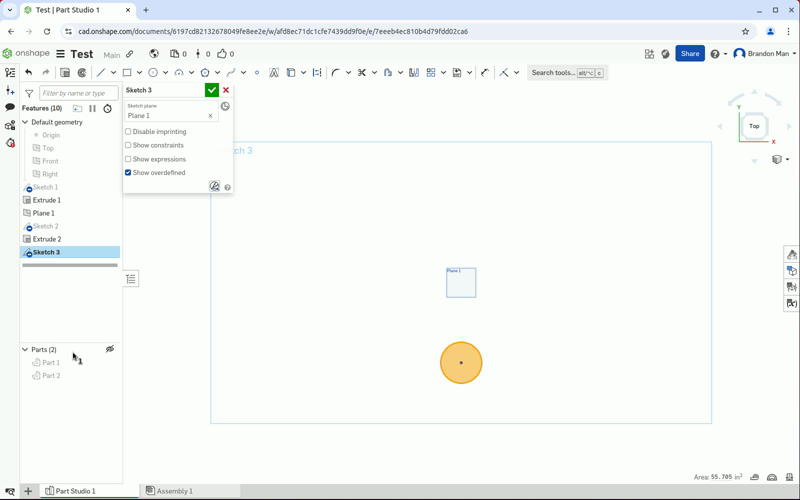
key(shift+y)
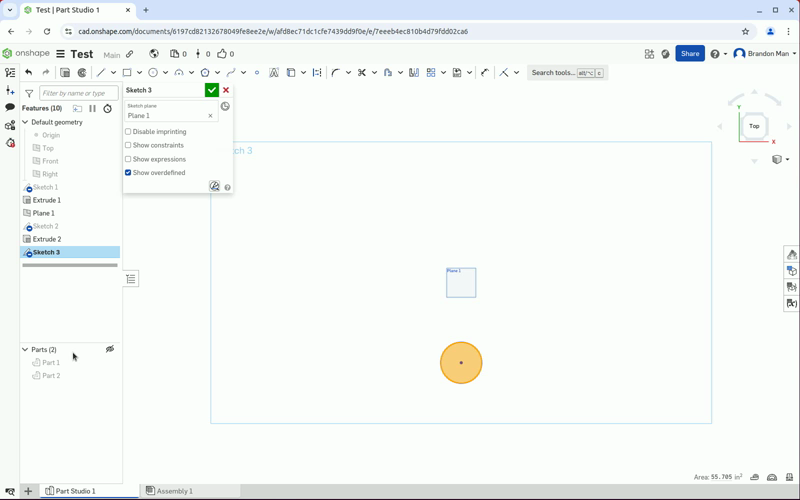
key(shift+e)
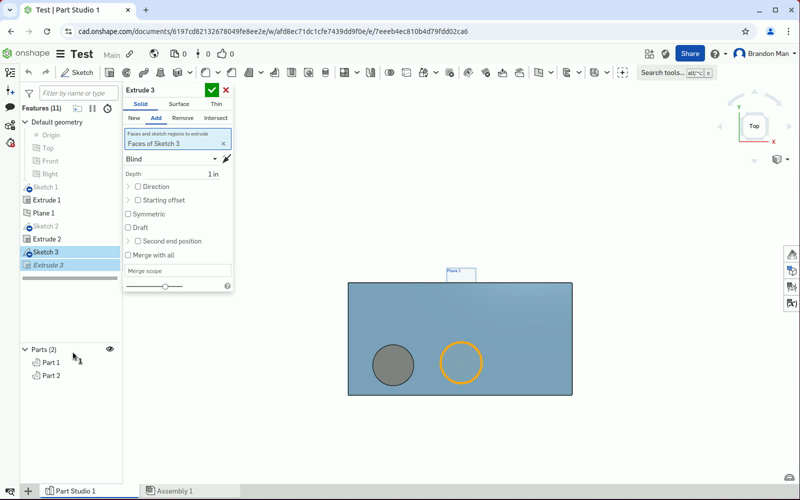
mouse_move(143, 106)
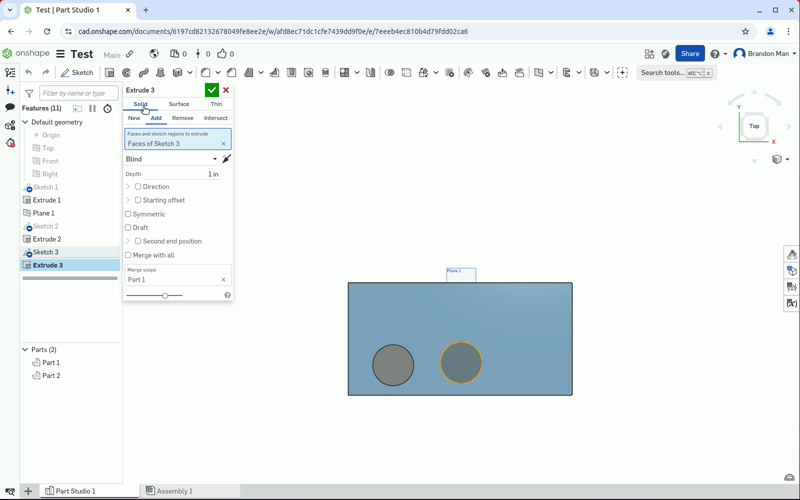
click(143, 106)
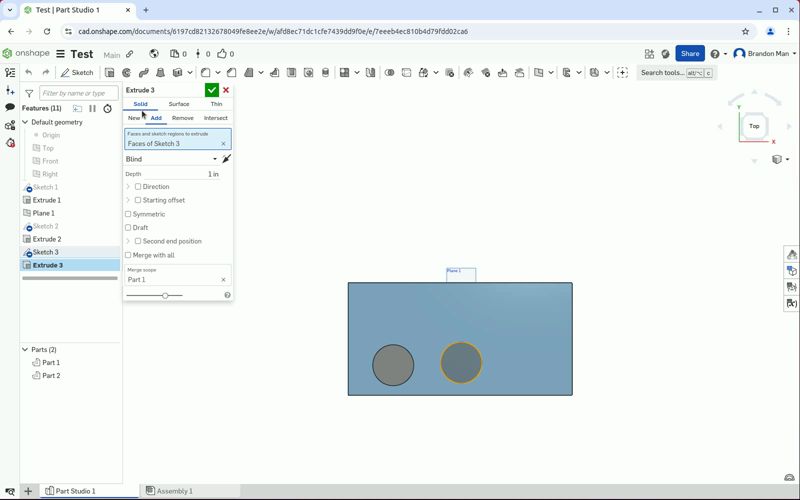
mouse_move(137, 120)
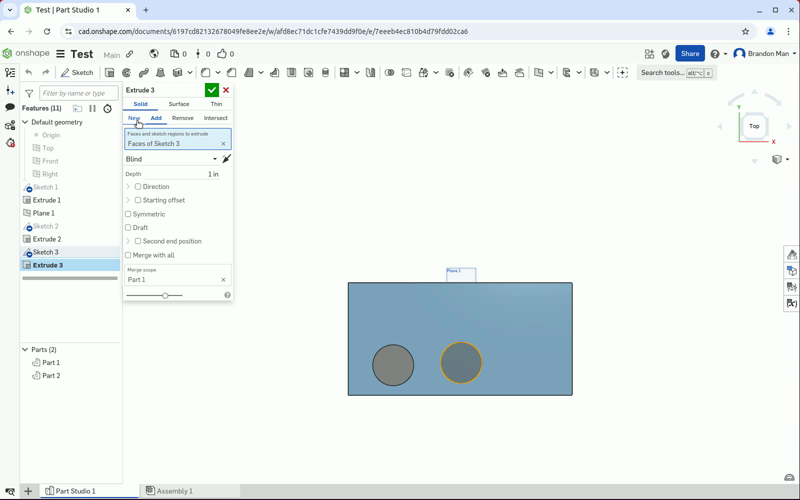
click(137, 120)
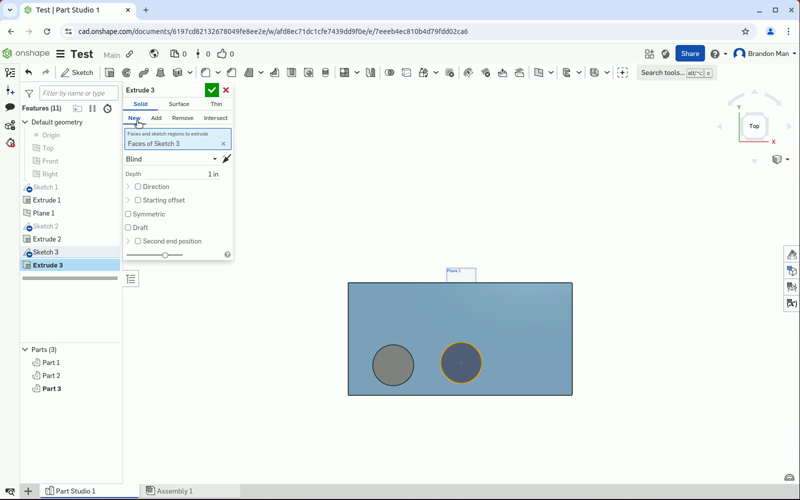
key(tab, 4)
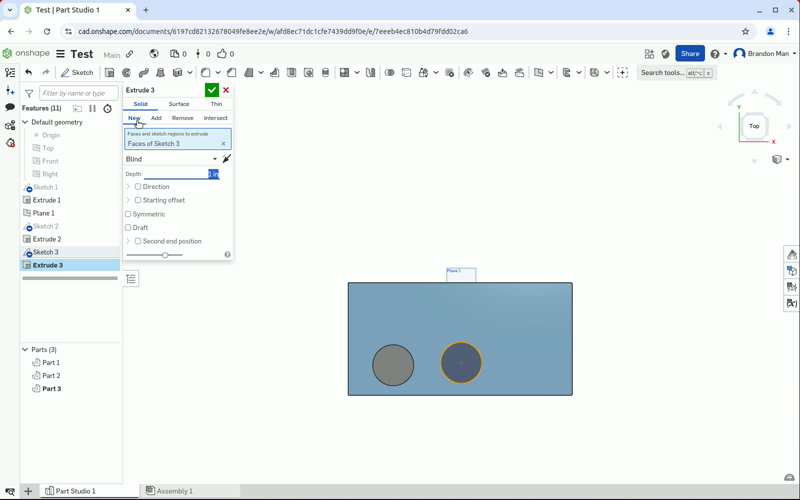
text(5.777)
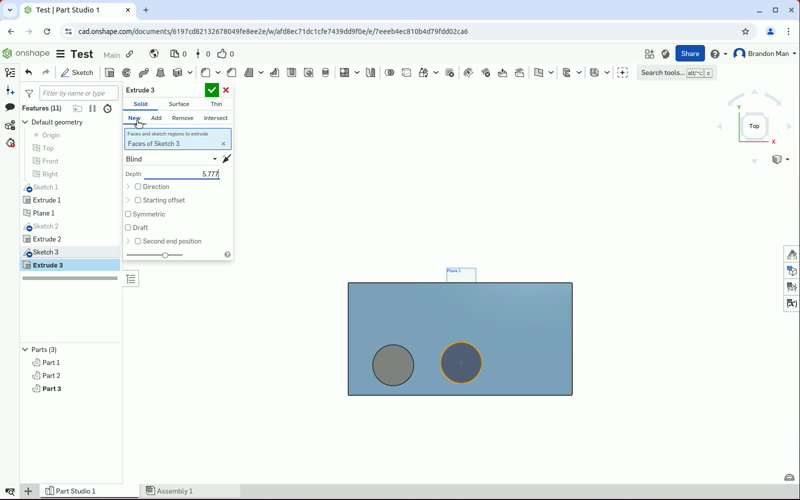
key(enter)
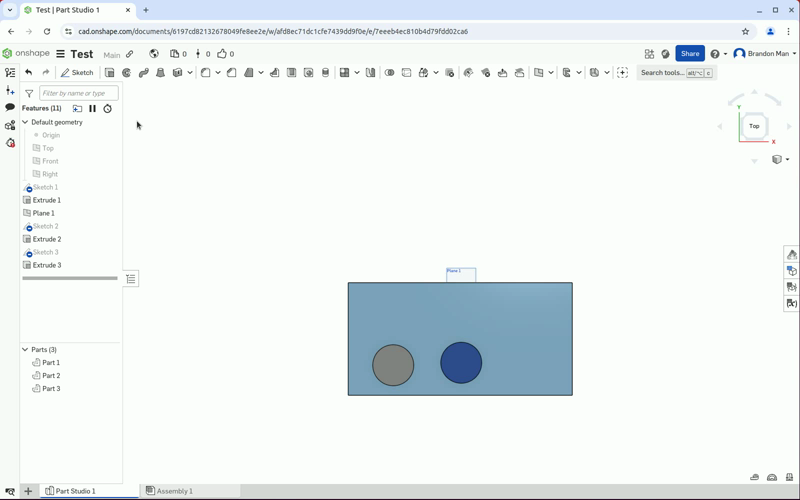
key(shift+h)
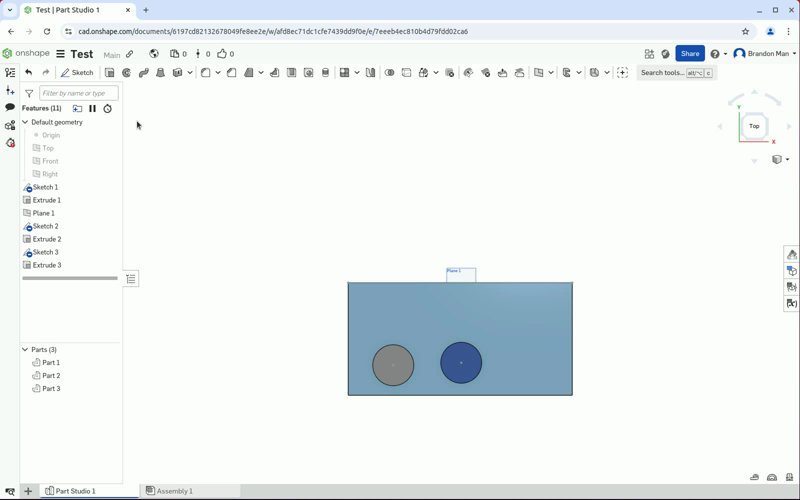
key(shift+h)
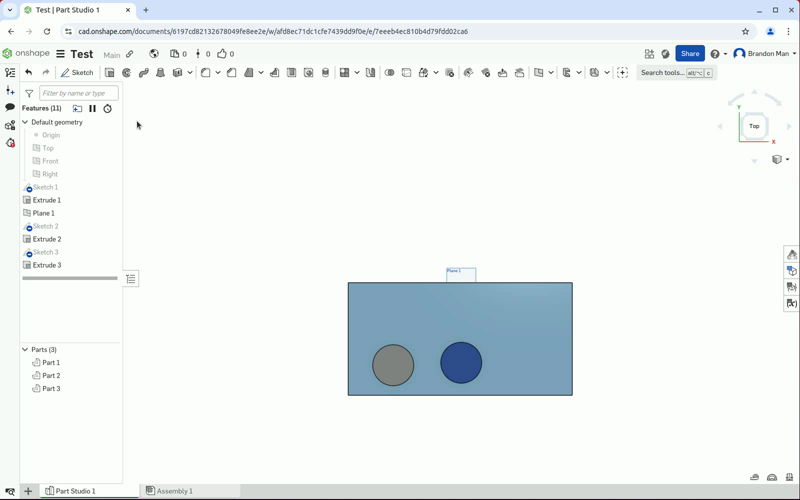
mouse_move(73, 189)
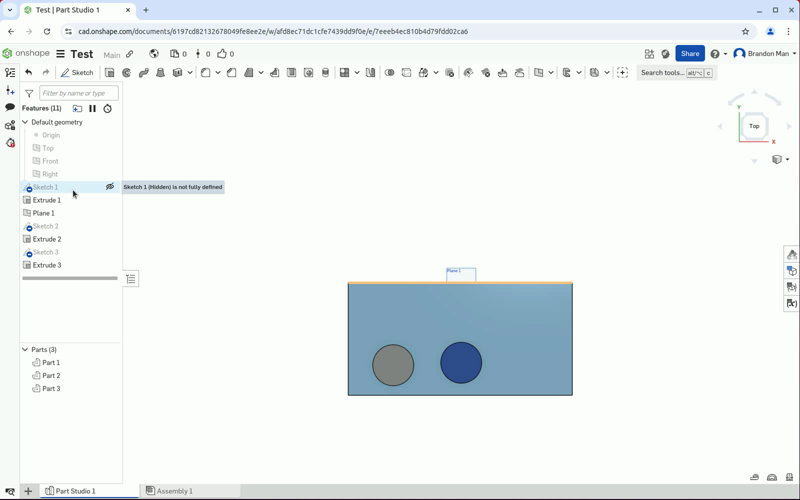
click(73, 189)
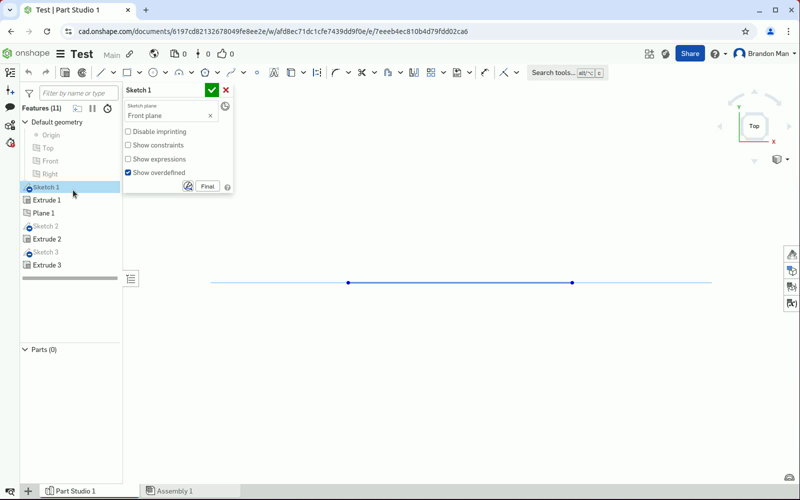
mouse_move(229, 92)
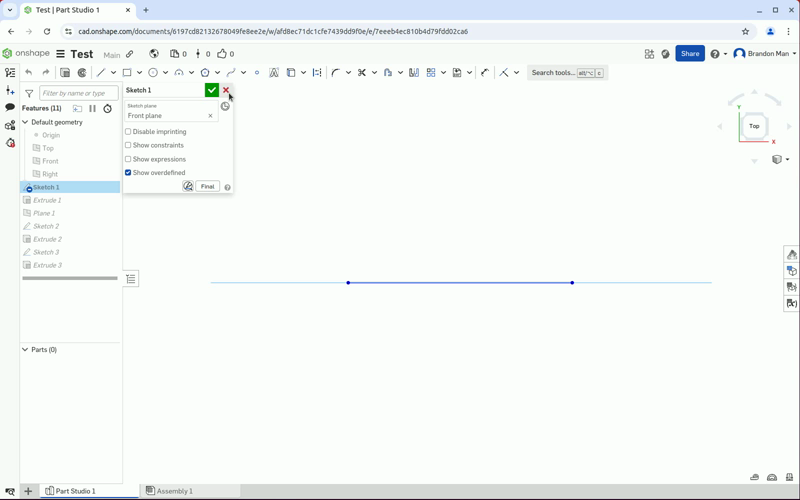
click(229, 92)
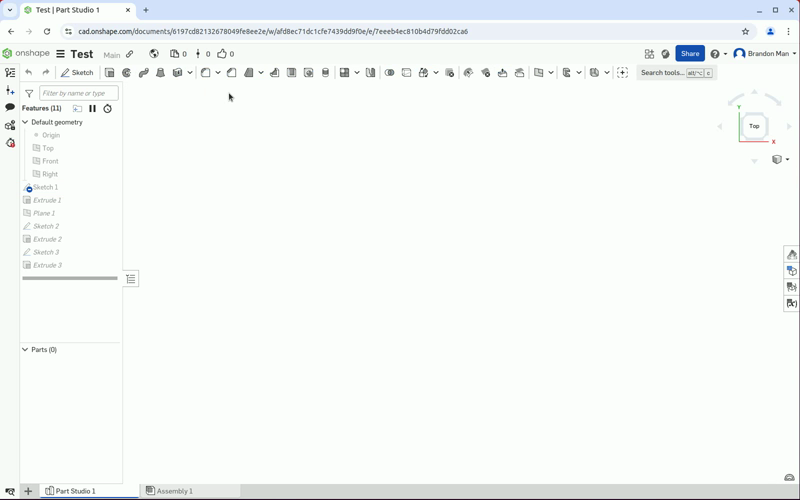
key(shift+s)
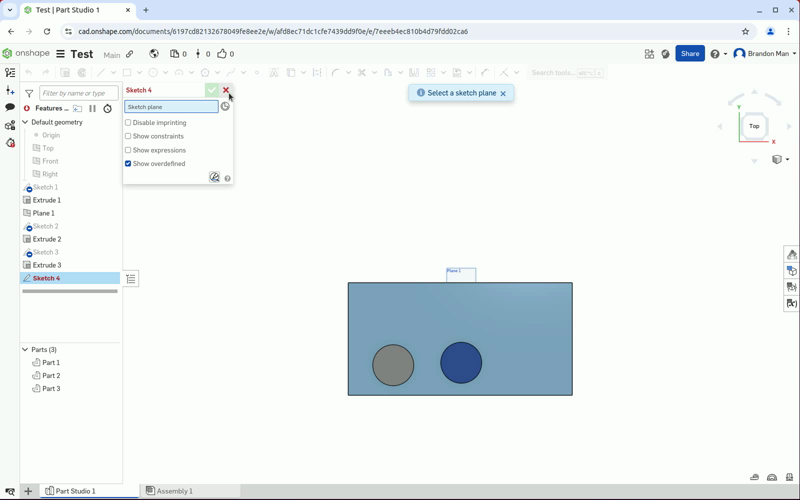
mouse_move(73, 215)
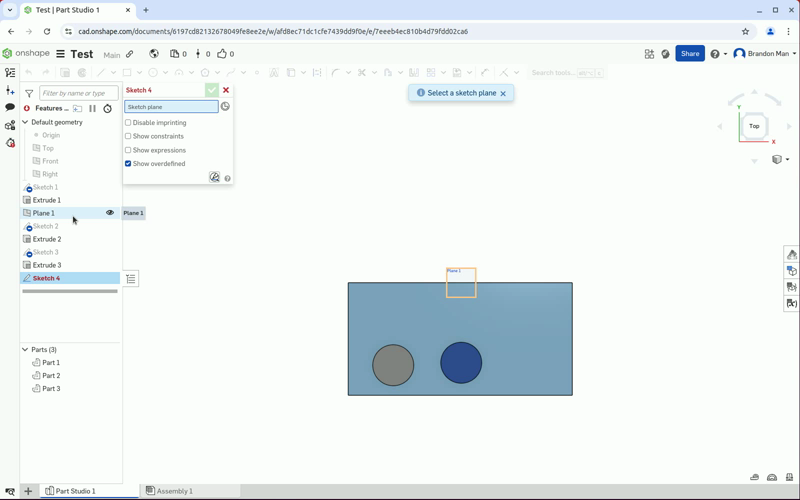
click(73, 215)
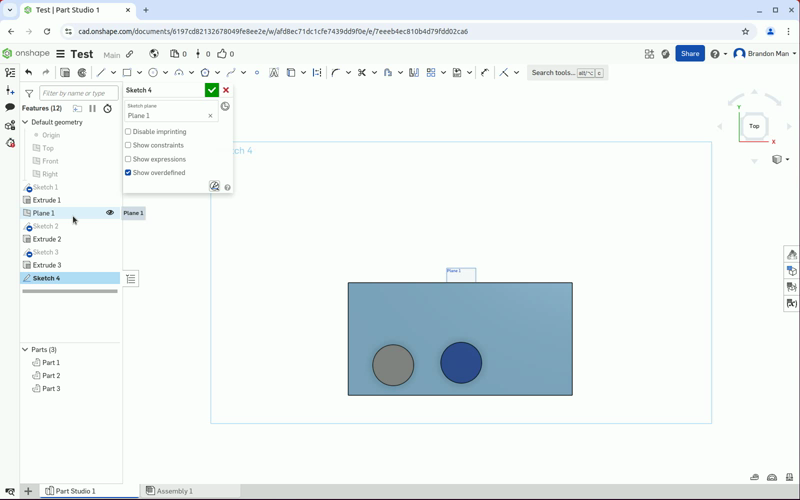
mouse_move(73, 352)
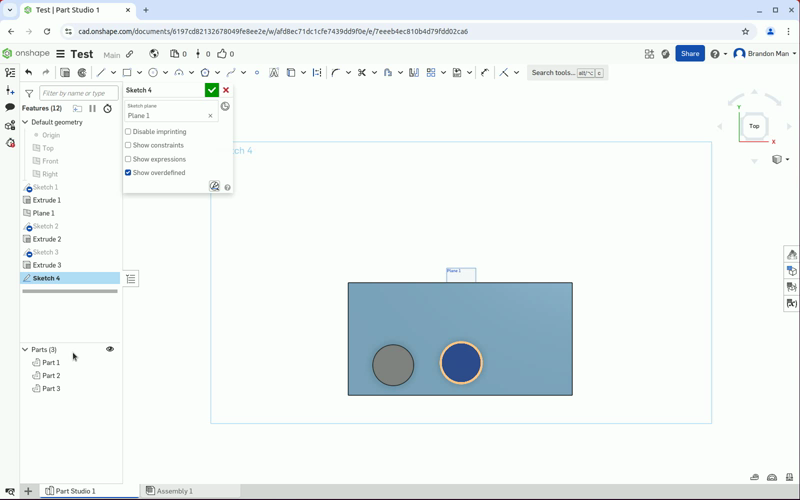
key(y)
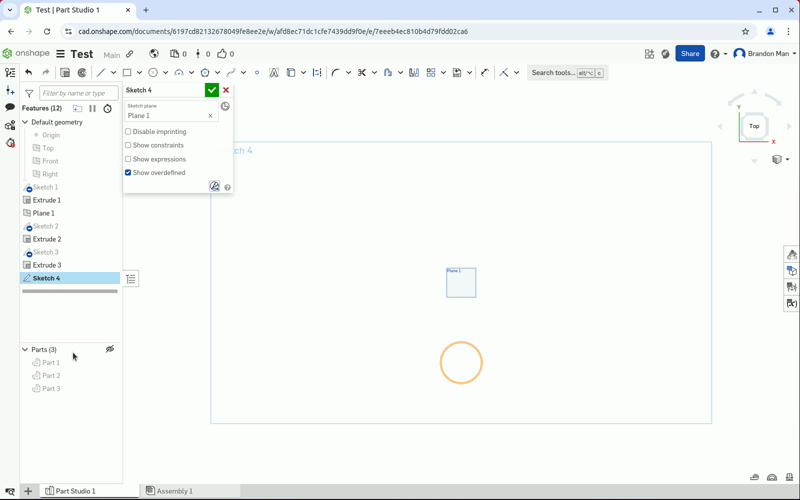
key(c)
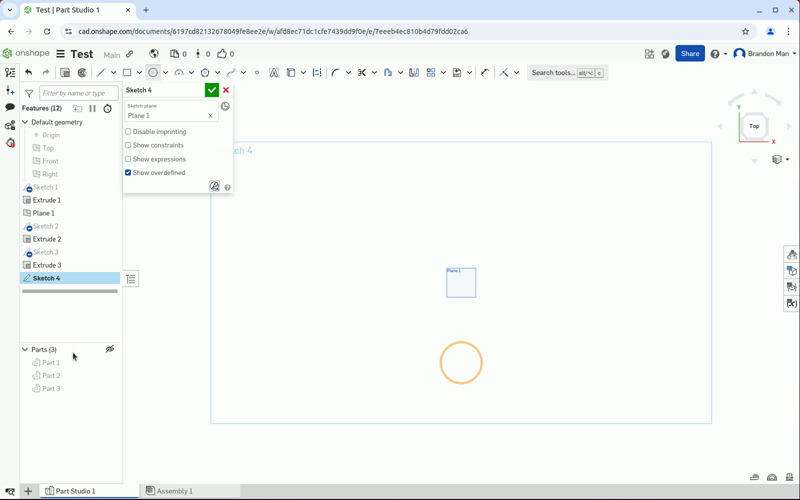
key_down(shift)
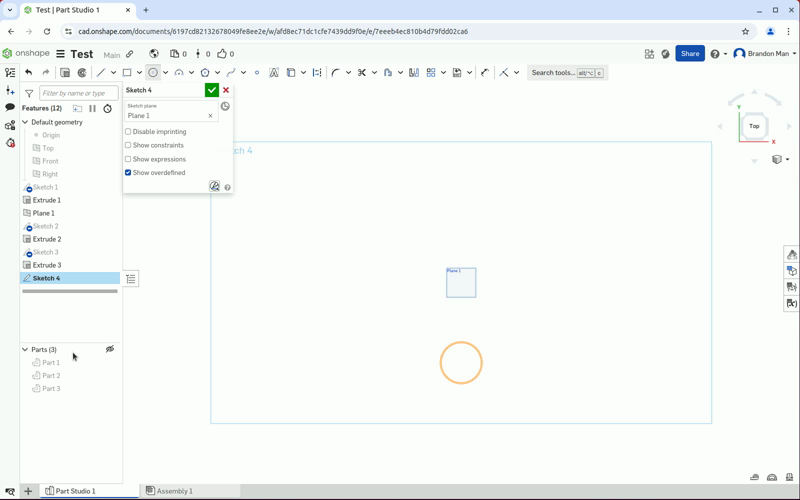
mouse_move(535, 362)
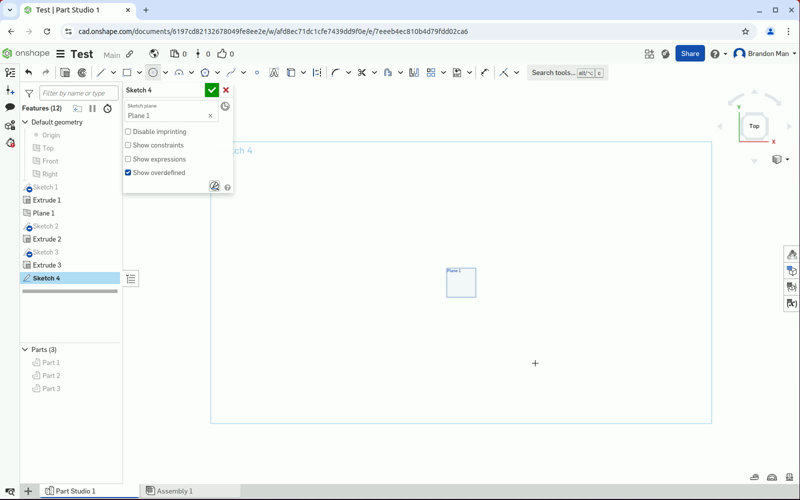
click(535, 362)
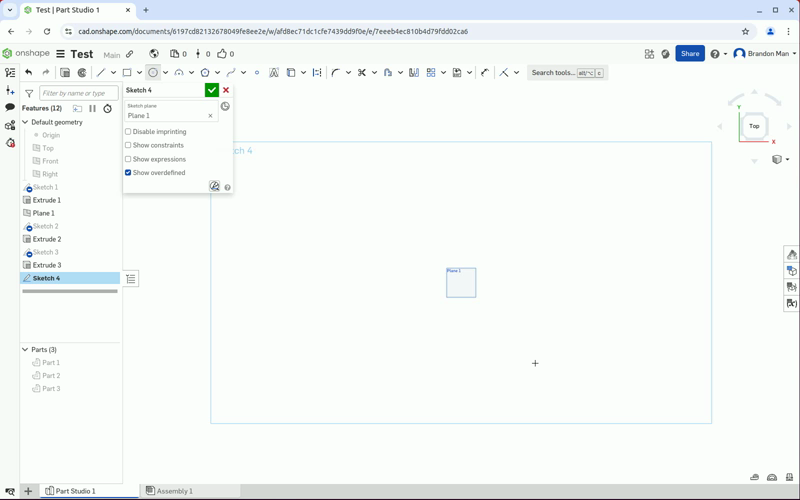
key_up(shift)
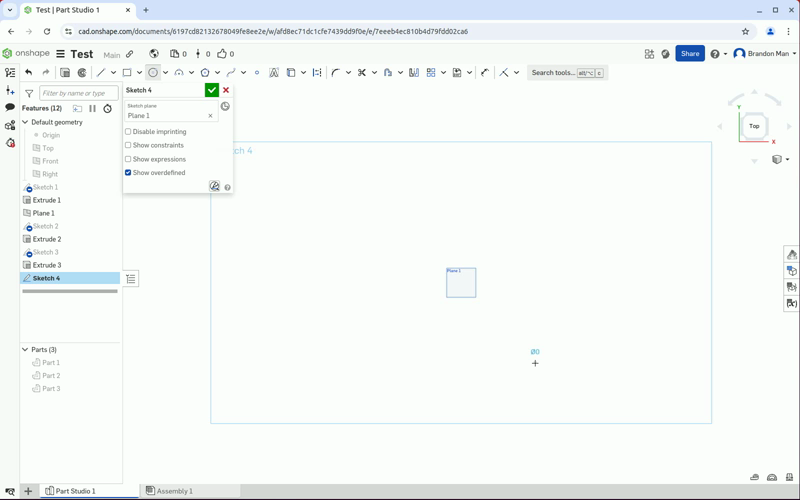
mouse_move(555, 362)
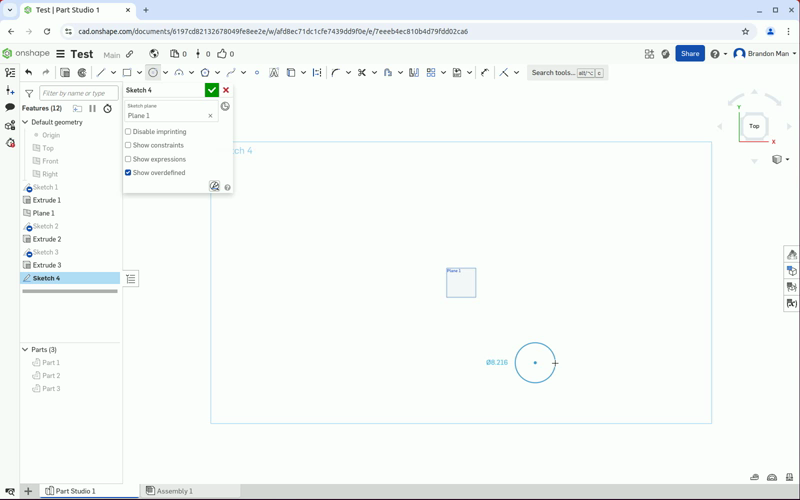
click(555, 362)
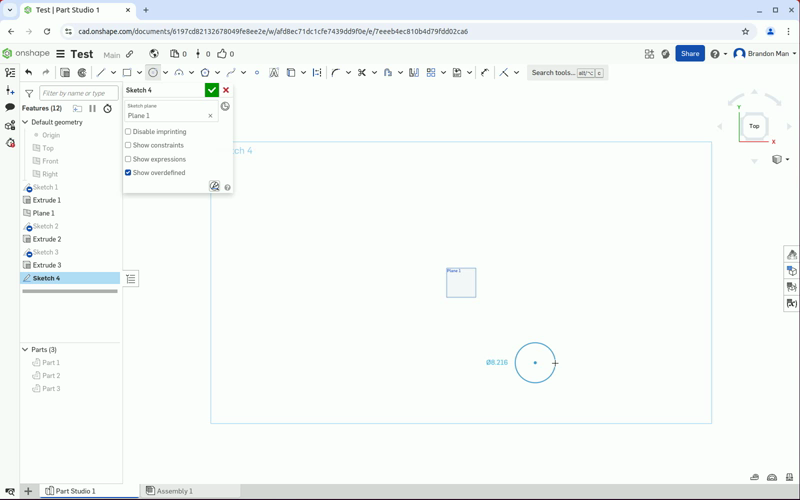
key(esc)
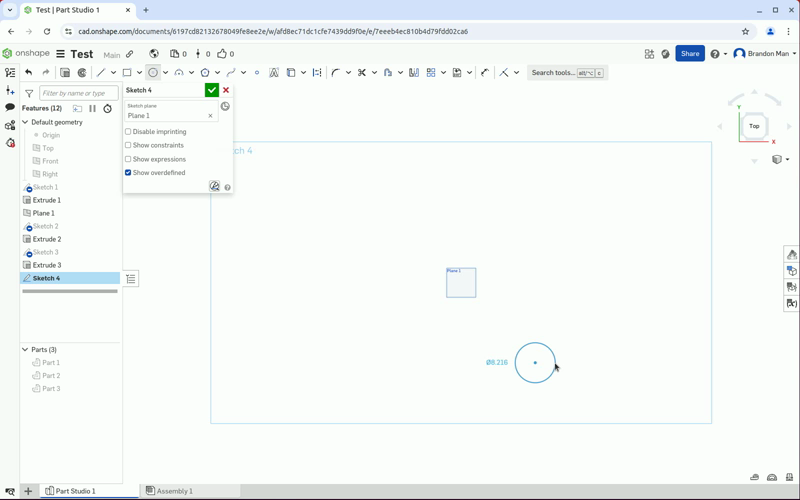
mouse_move(525, 378)
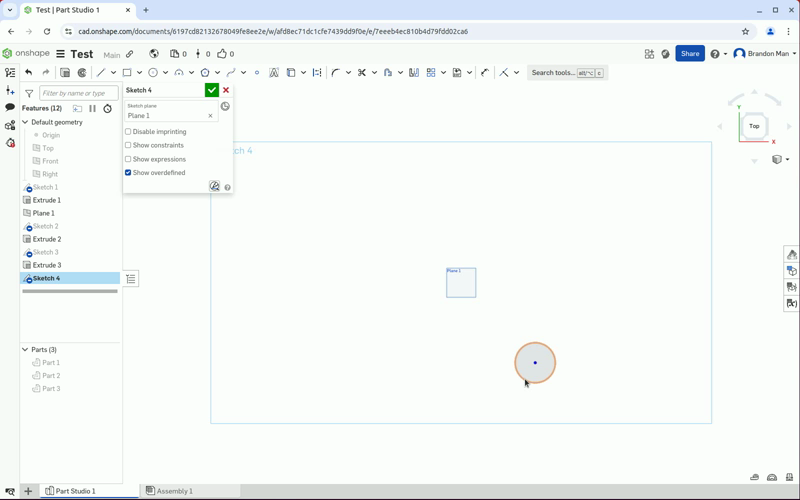
scroll(6)
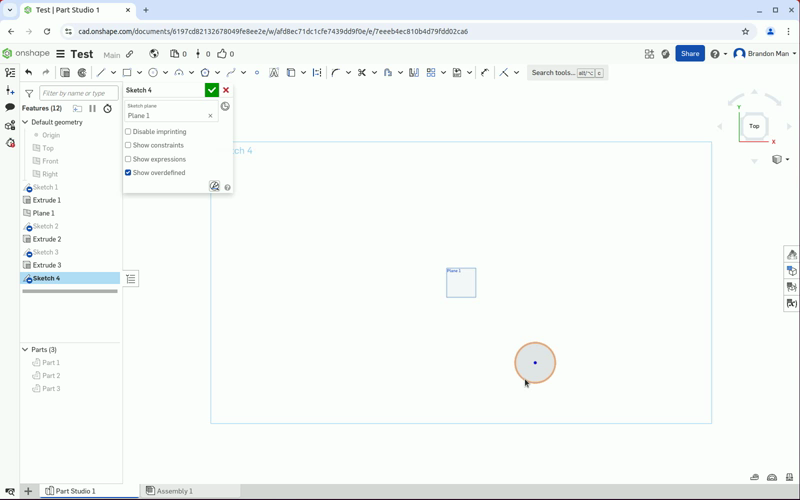
scroll(6)
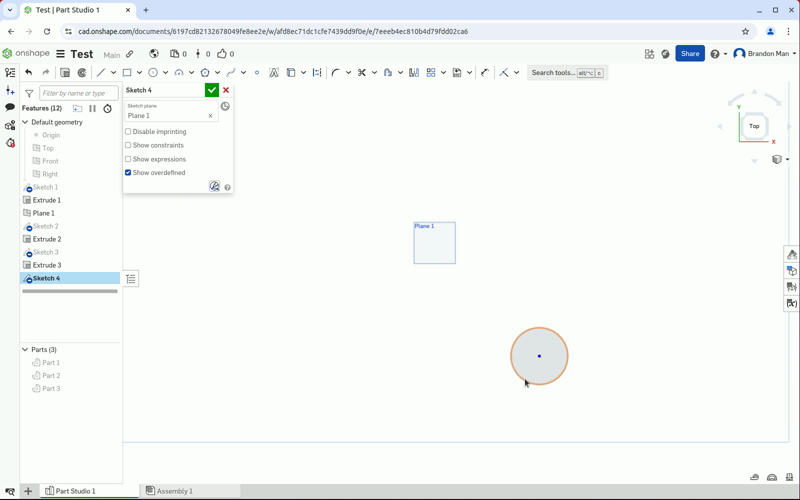
scroll(6)
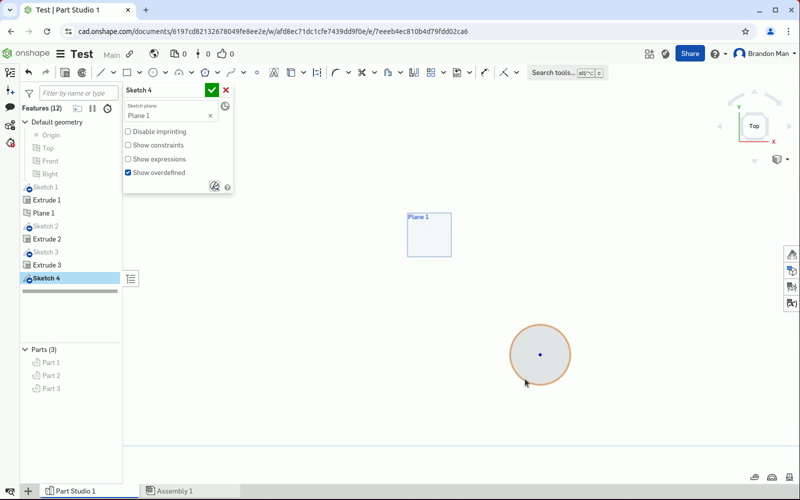
scroll(6)
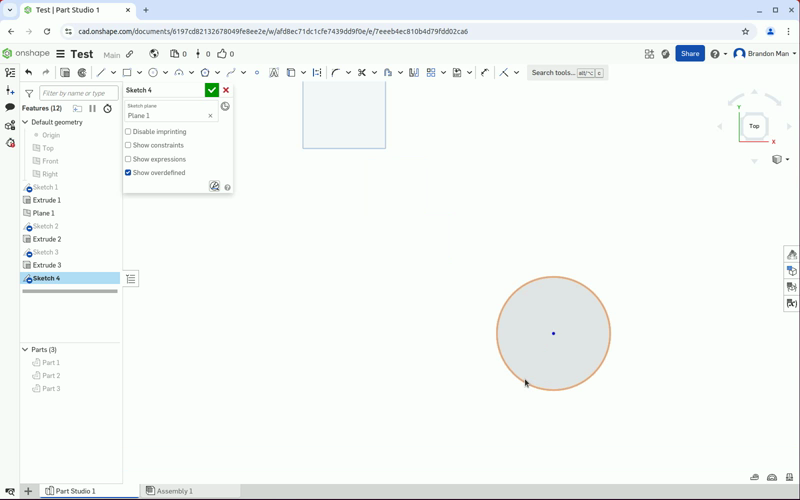
scroll(6)
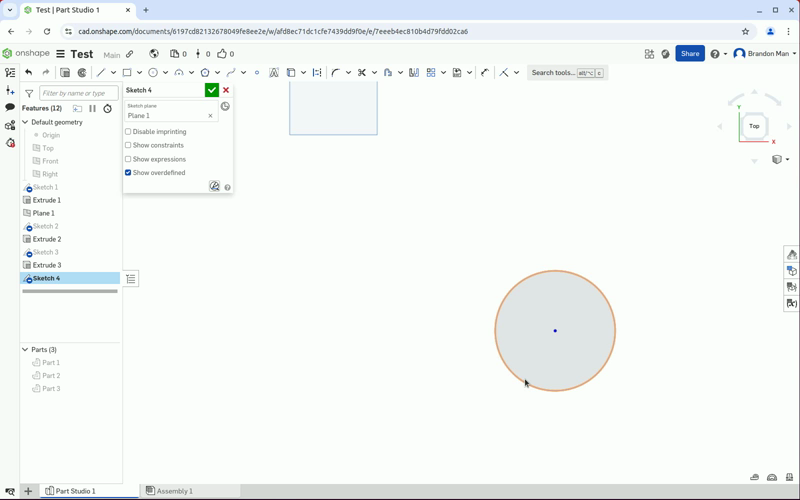
scroll(6)
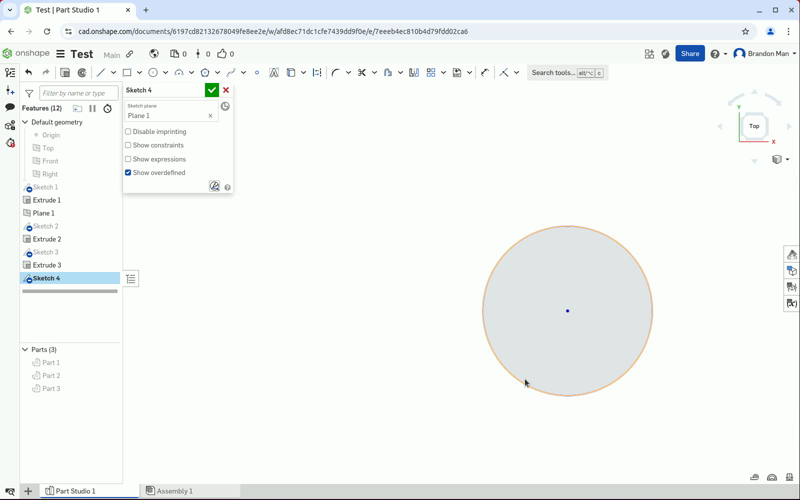
scroll(6)
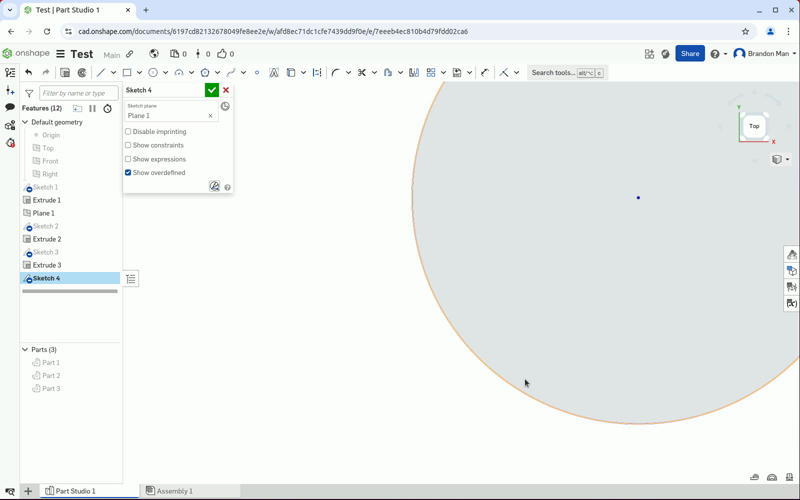
click(525, 378)
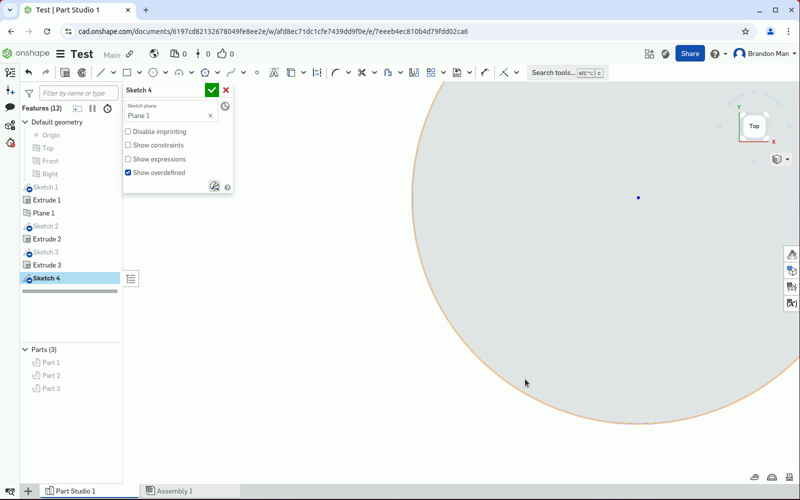
scroll(-6)
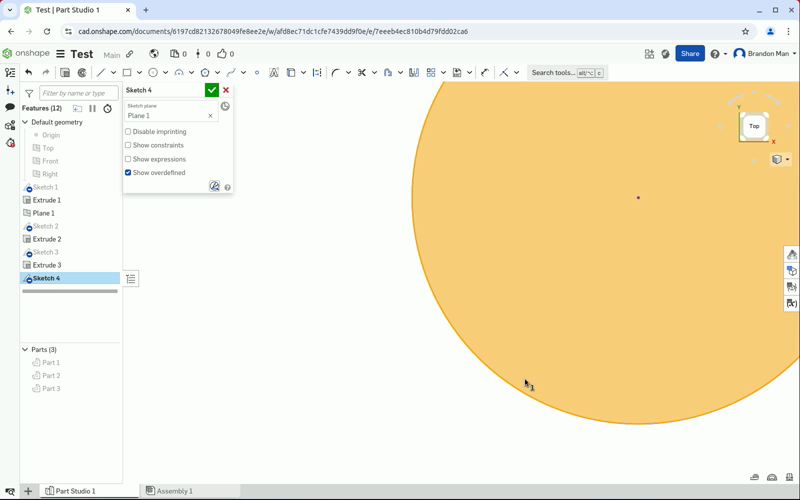
scroll(-6)
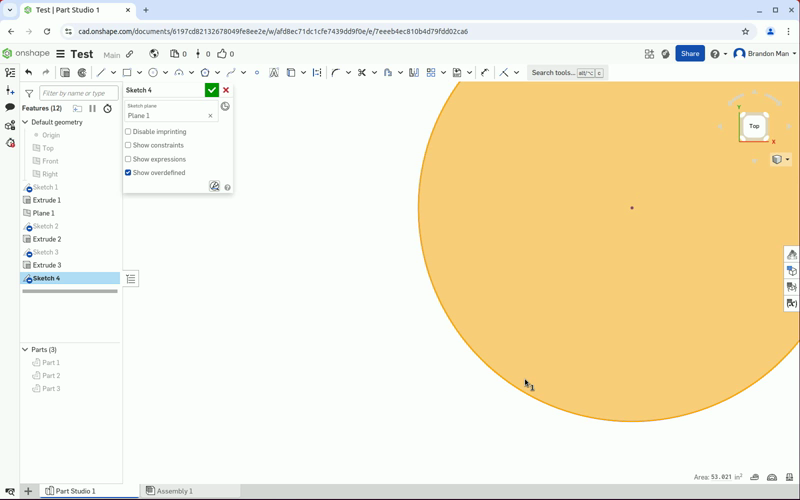
scroll(-6)
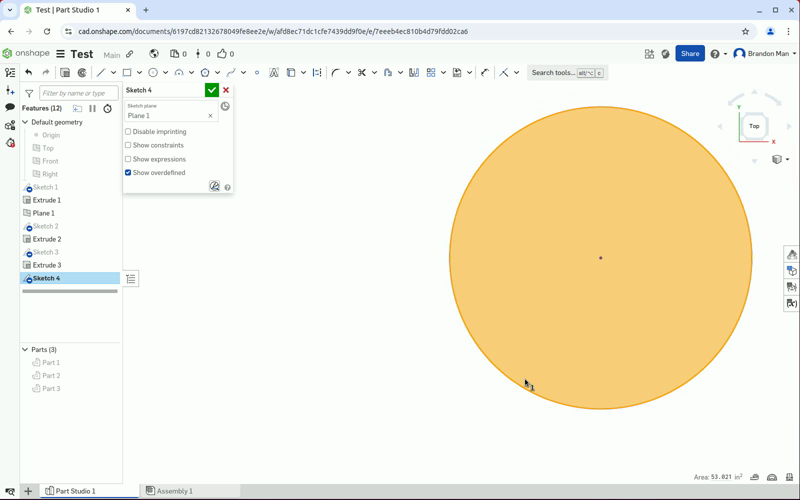
scroll(-6)
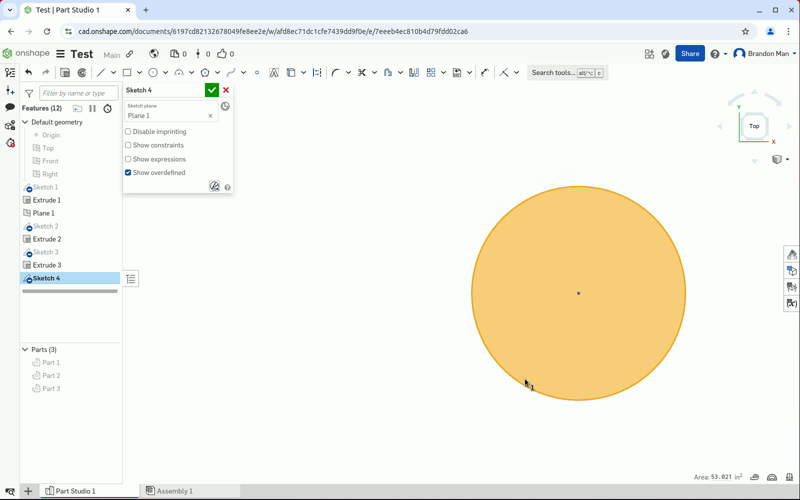
scroll(-6)
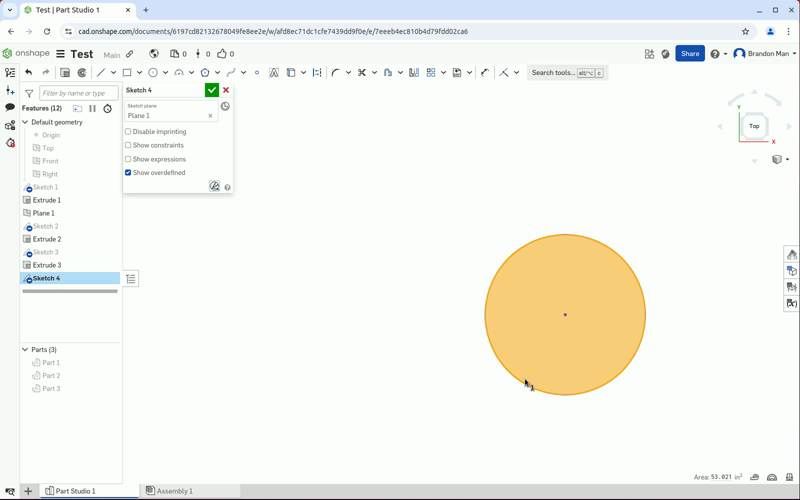
scroll(-6)
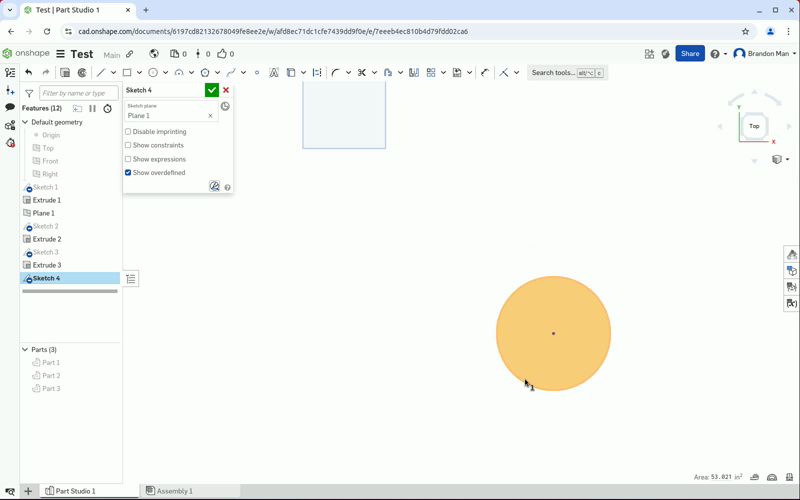
scroll(-6)
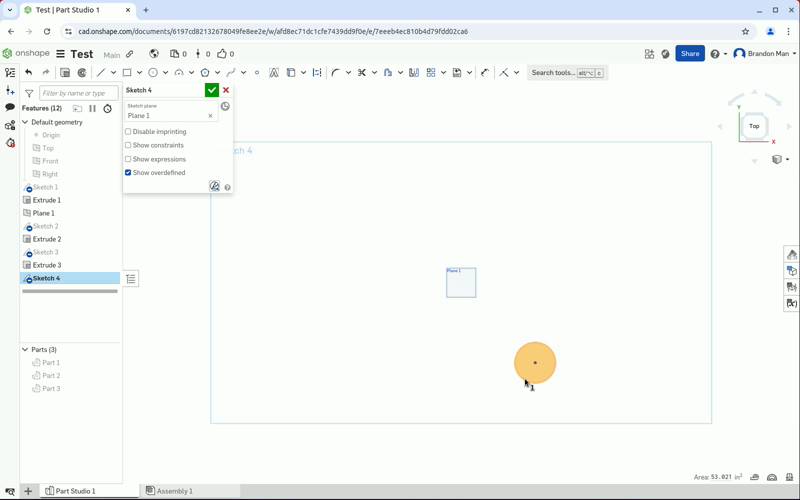
mouse_move(73, 352)
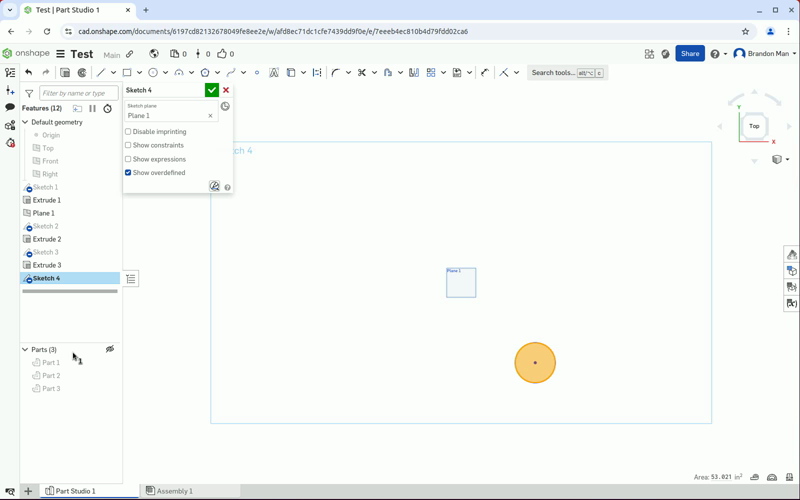
key(shift+y)
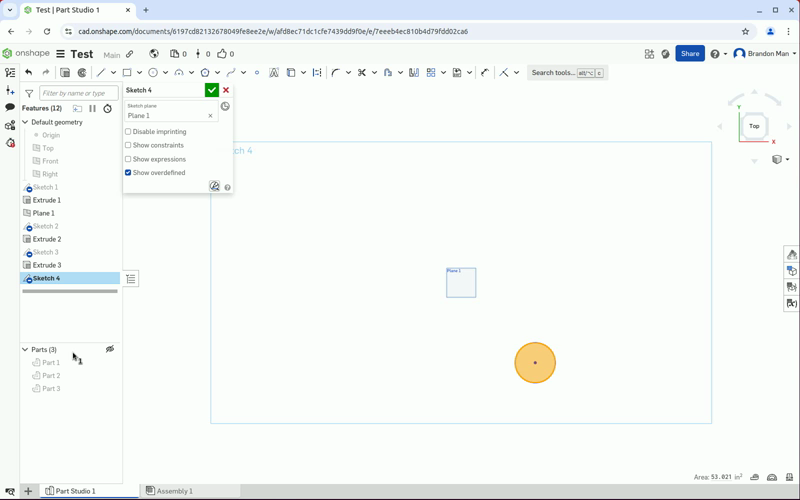
key(shift+e)
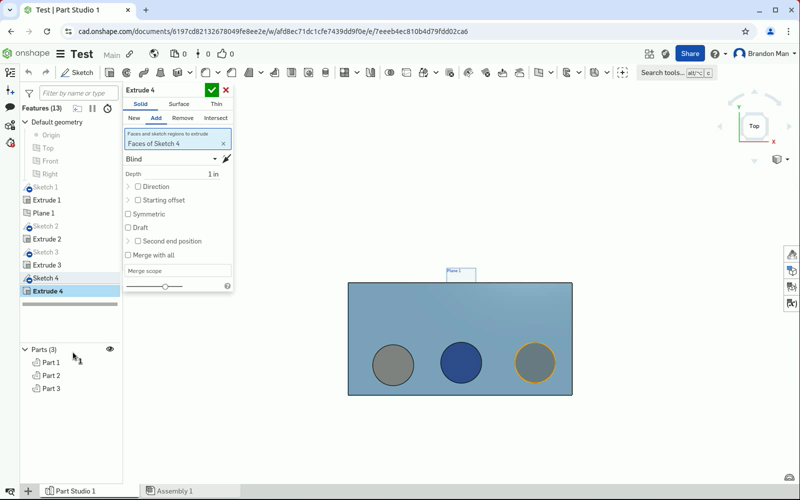
mouse_move(143, 106)
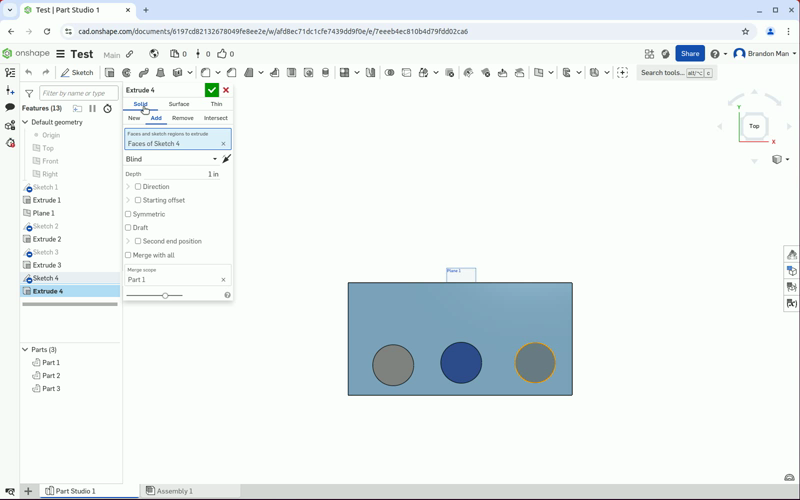
click(143, 106)
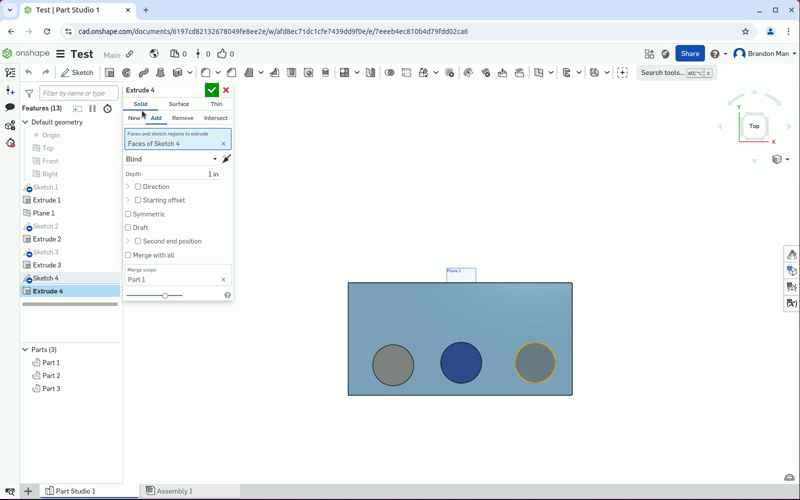
mouse_move(137, 120)
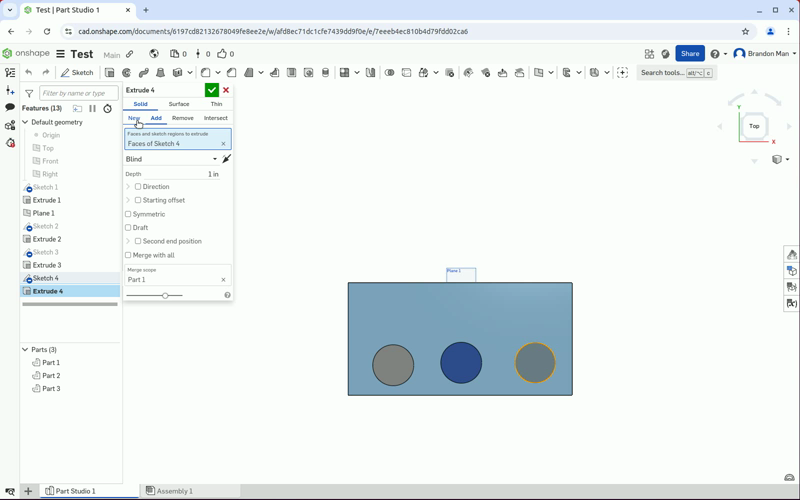
click(137, 120)
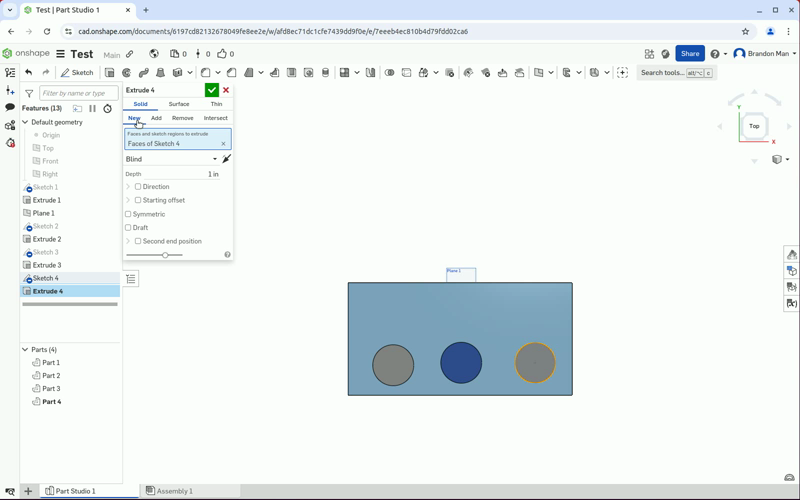
key(tab, 4)
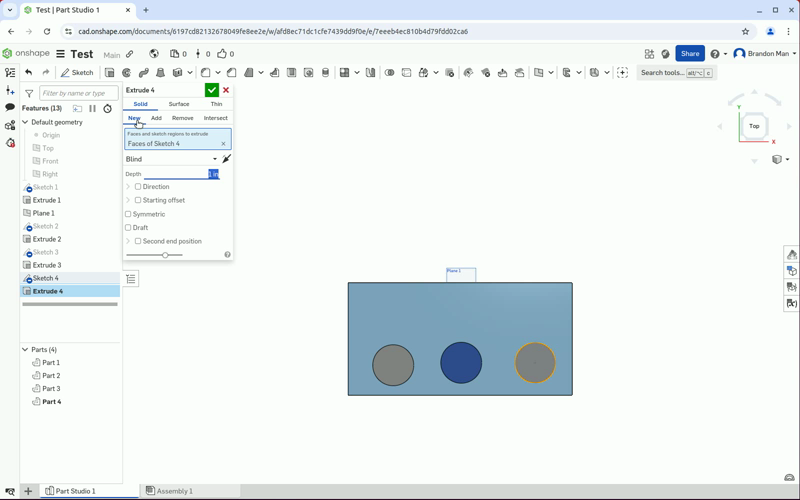
text(5.777)
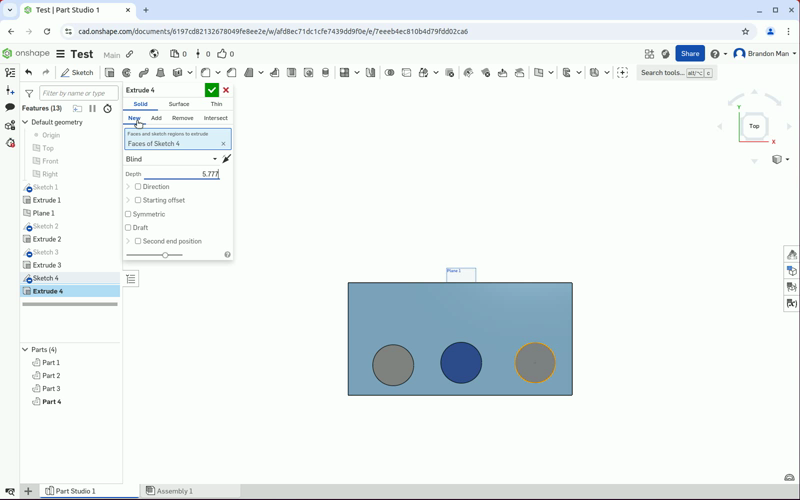
key(enter)
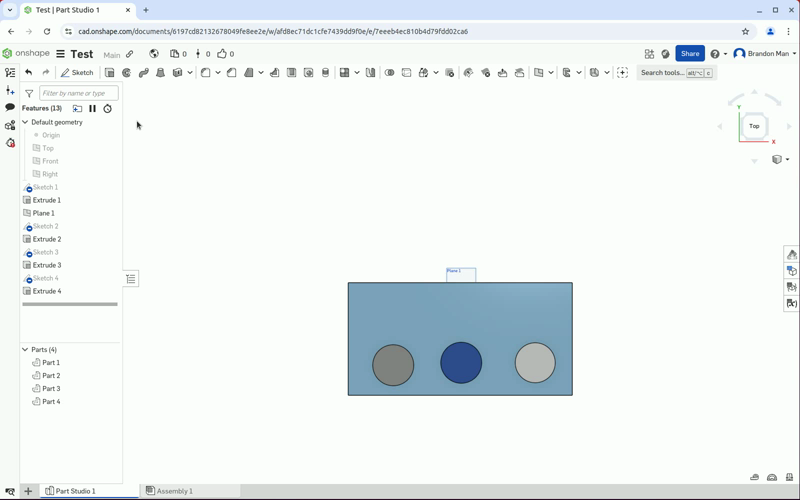
key(shift+h)
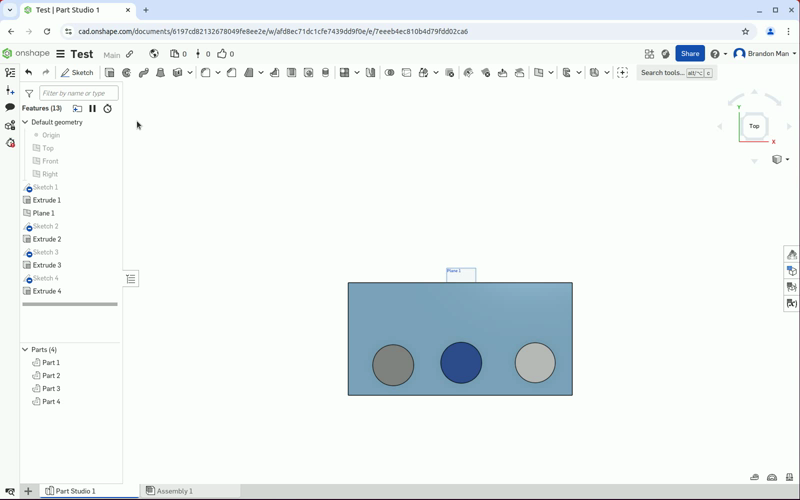
key(shift+h)
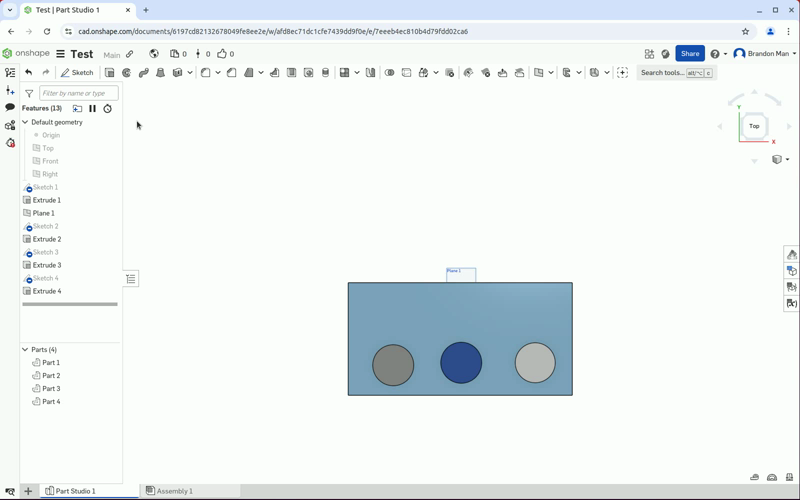
mouse_move(73, 189)
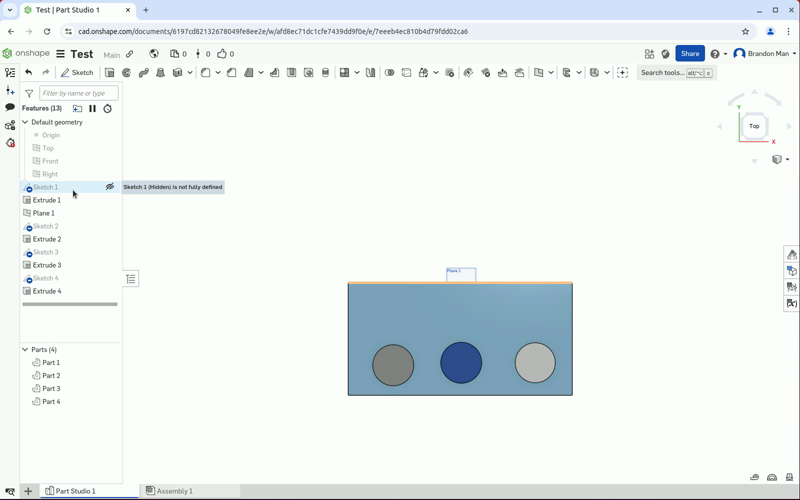
click(73, 189)
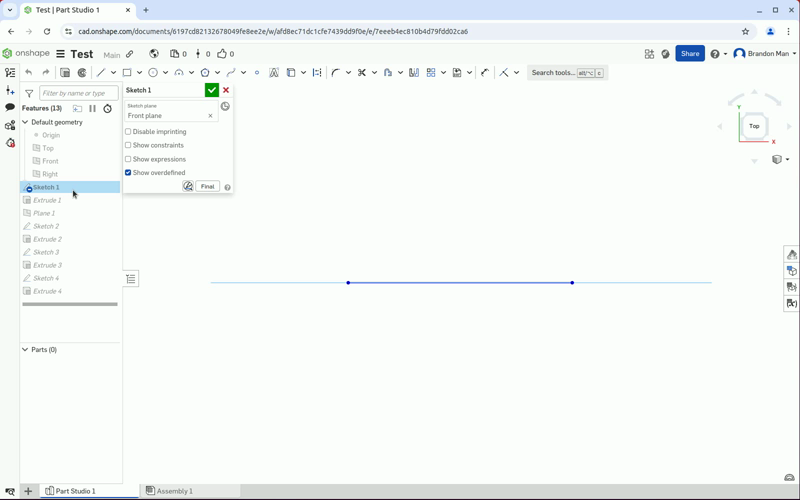
mouse_move(229, 92)
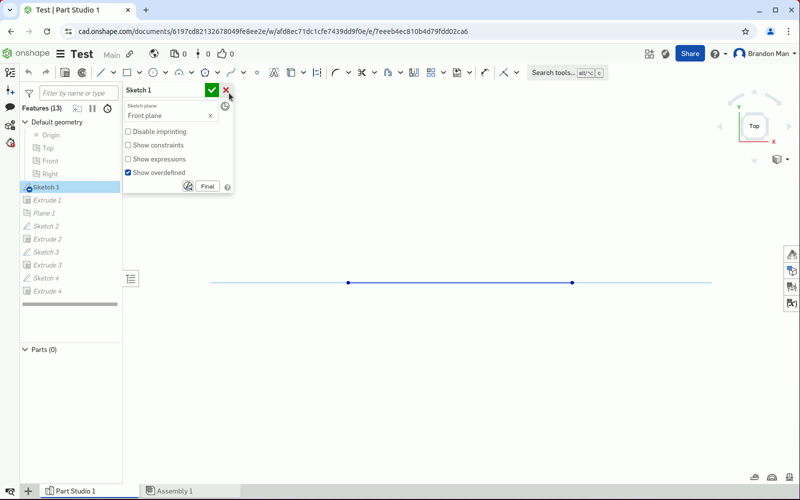
click(229, 92)
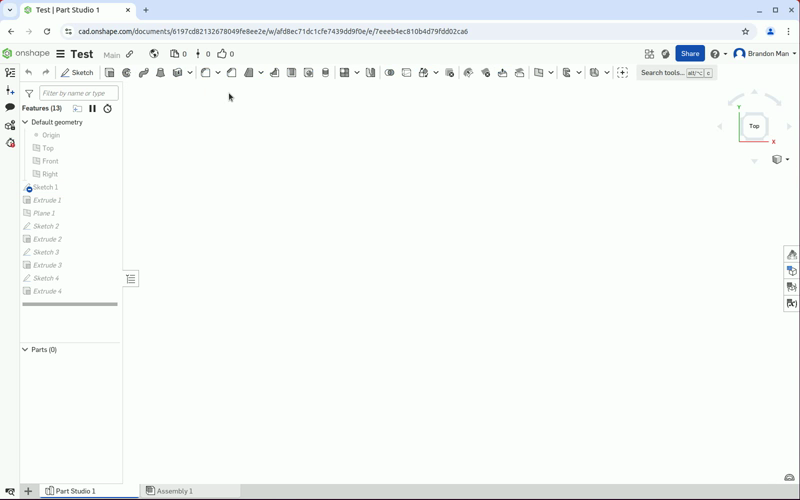
key(shift+s)
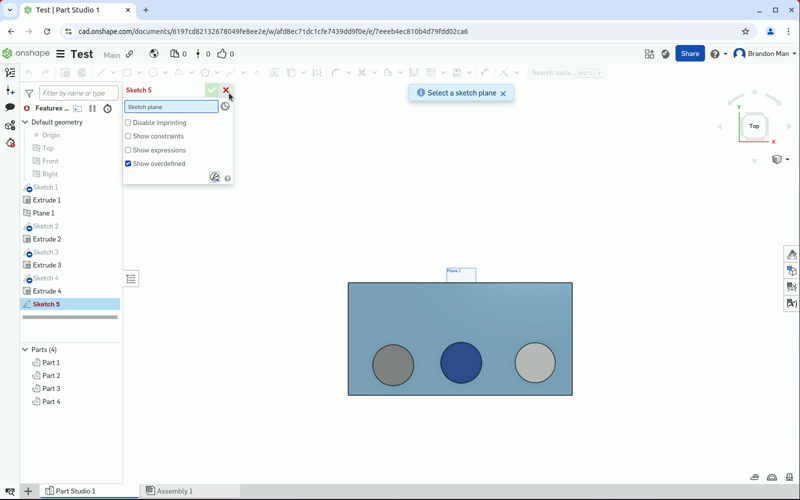
mouse_move(73, 215)
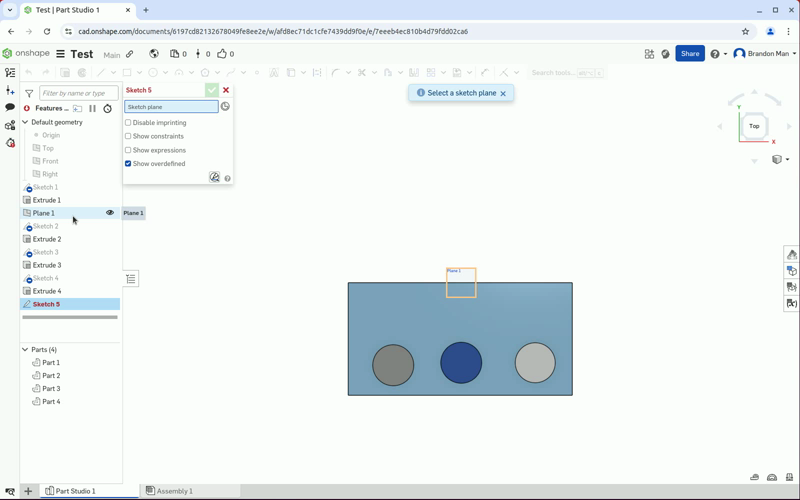
click(73, 215)
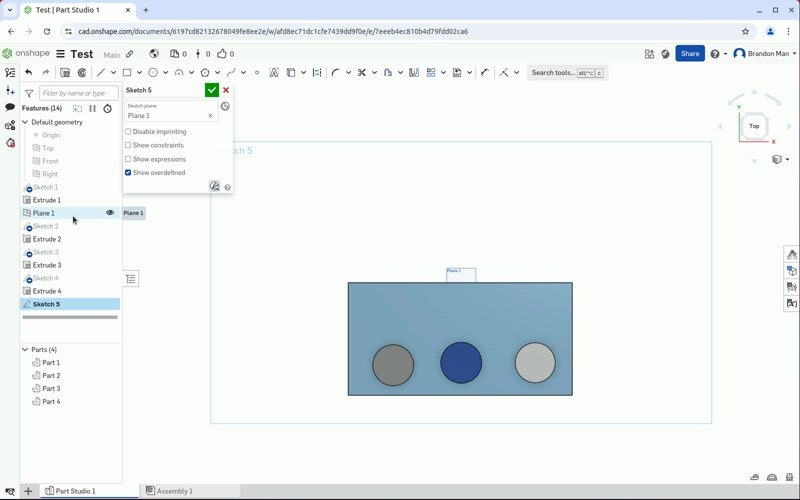
mouse_move(73, 352)
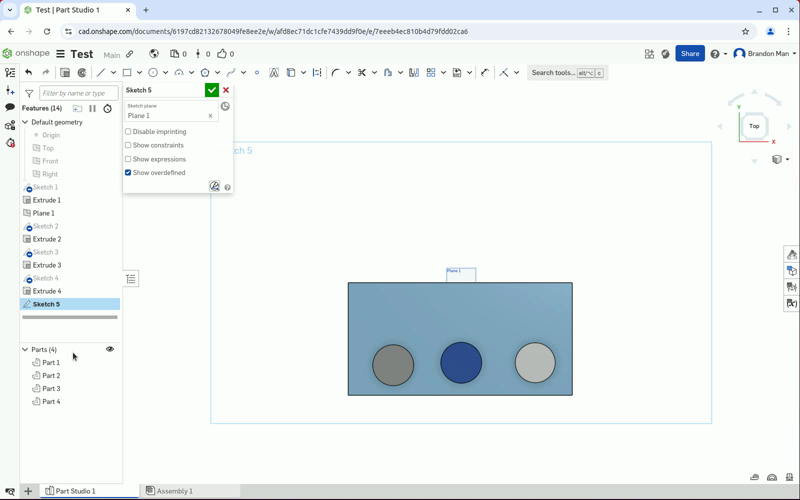
key(y)
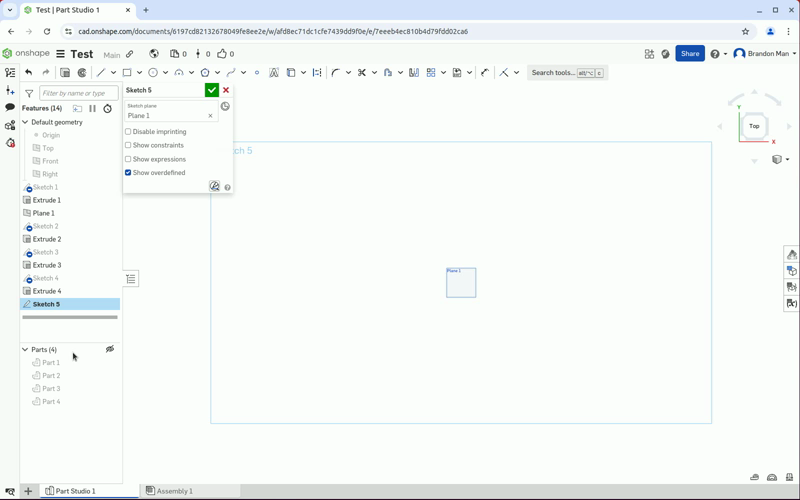
key(c)
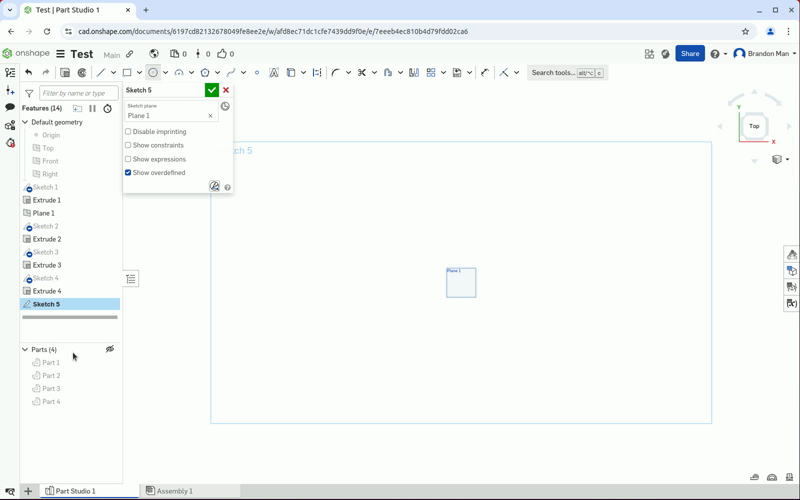
key_down(shift)
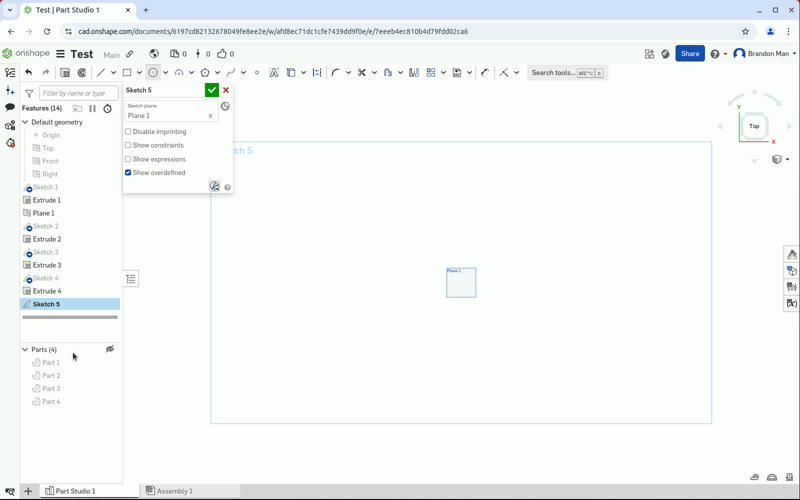
mouse_move(531, 316)
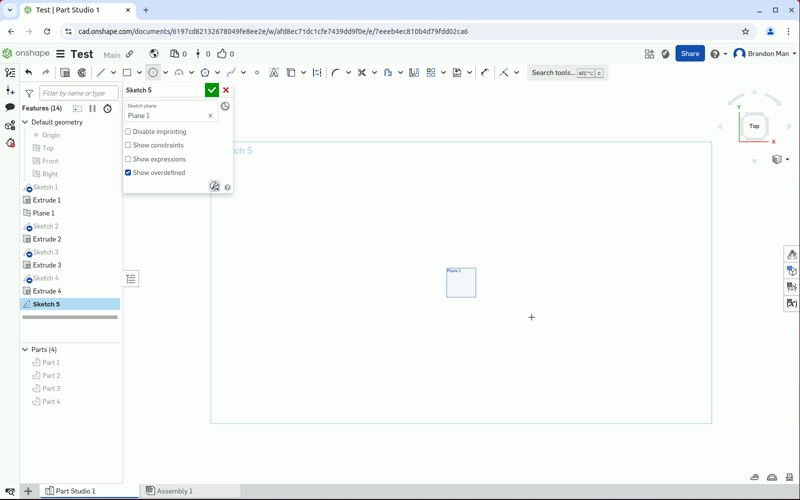
click(531, 316)
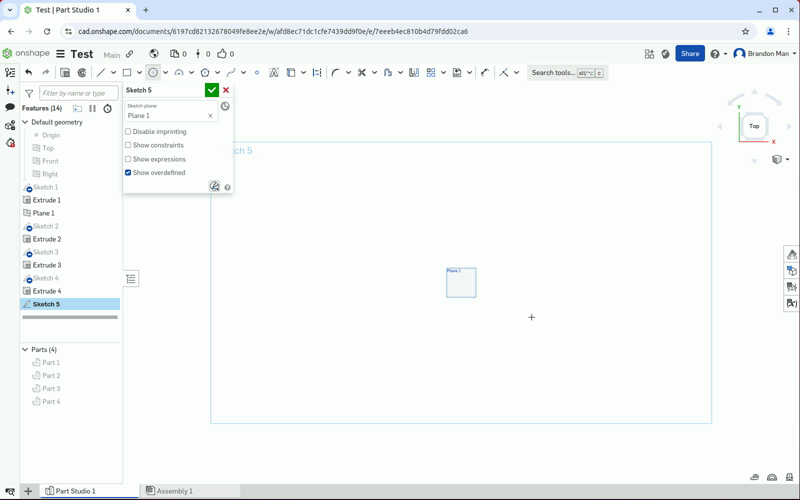
key_up(shift)
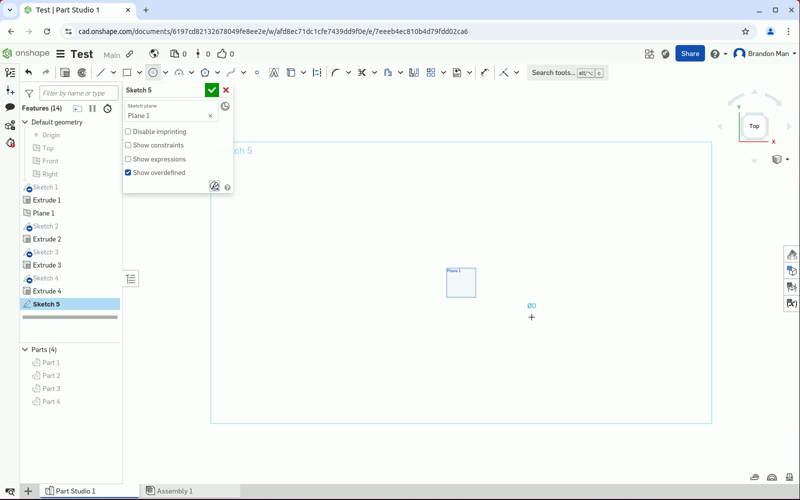
mouse_move(551, 316)
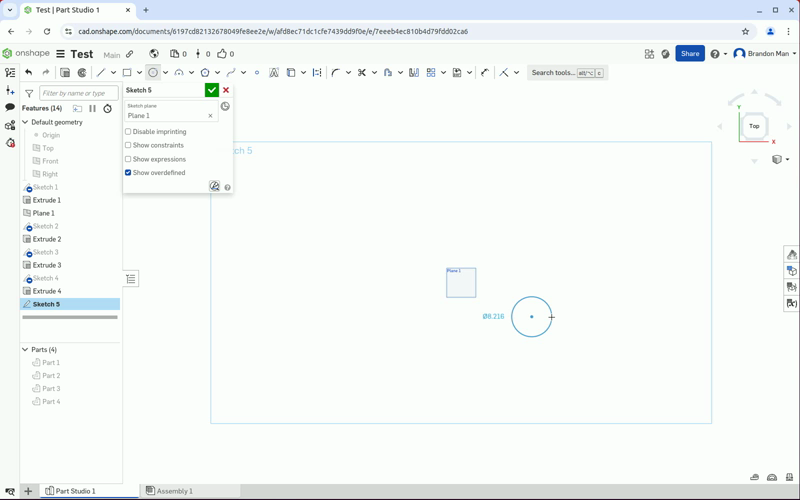
click(551, 316)
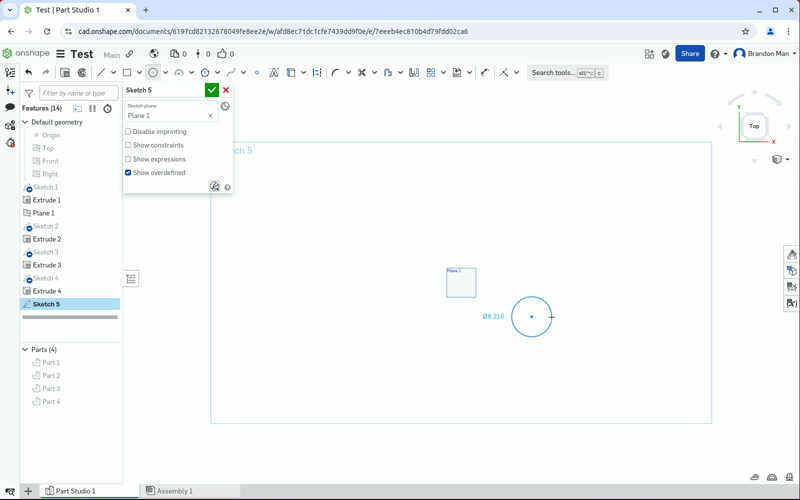
key(esc)
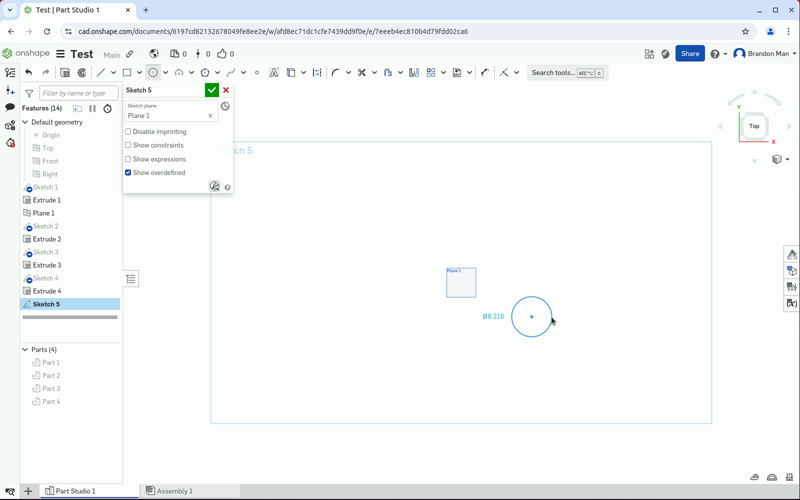
mouse_move(537, 332)
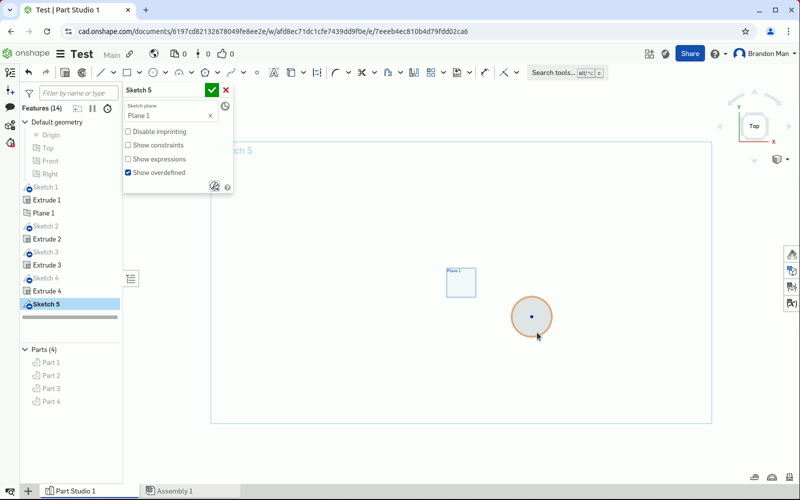
scroll(6)
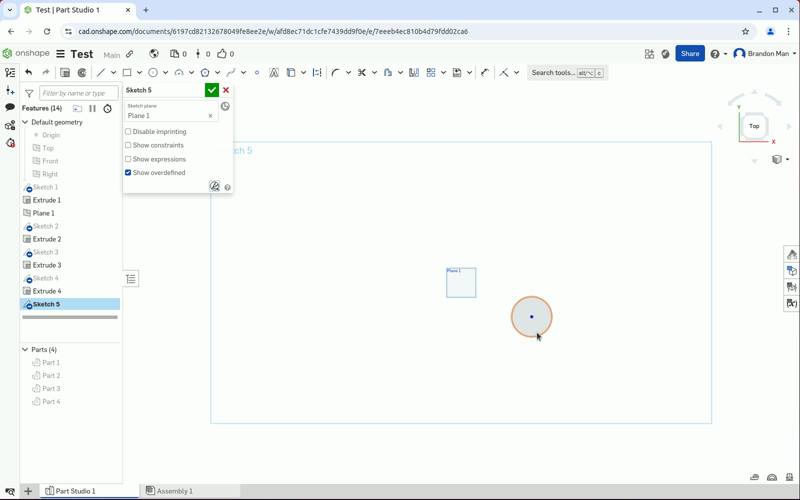
scroll(6)
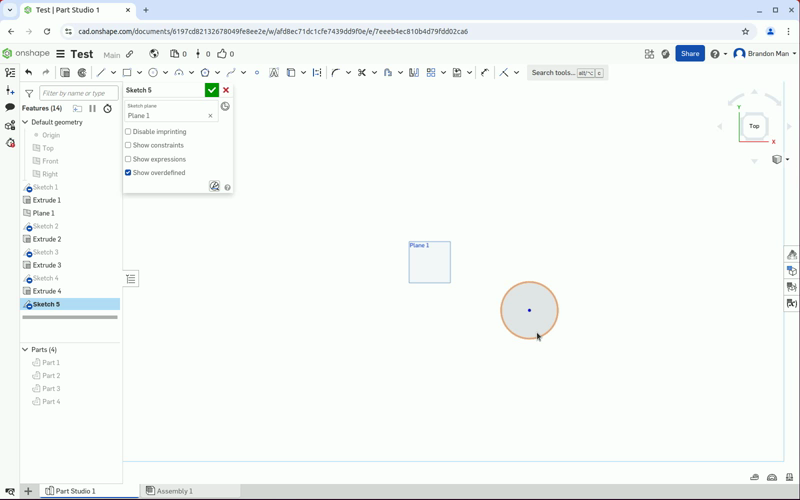
scroll(6)
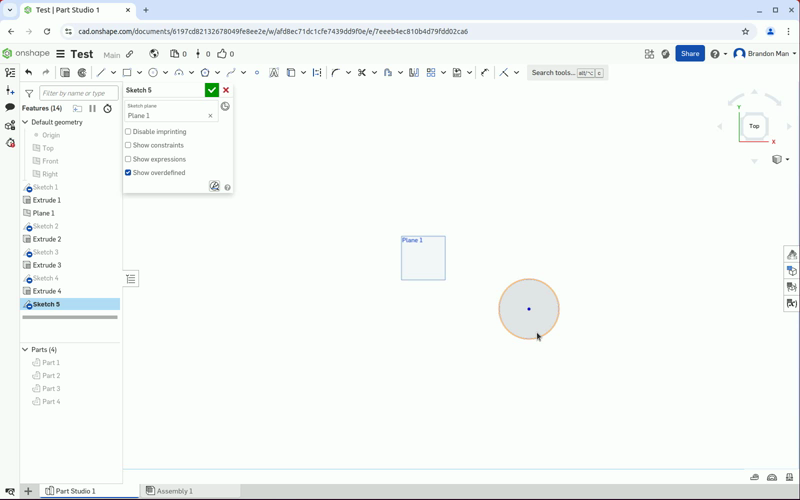
scroll(6)
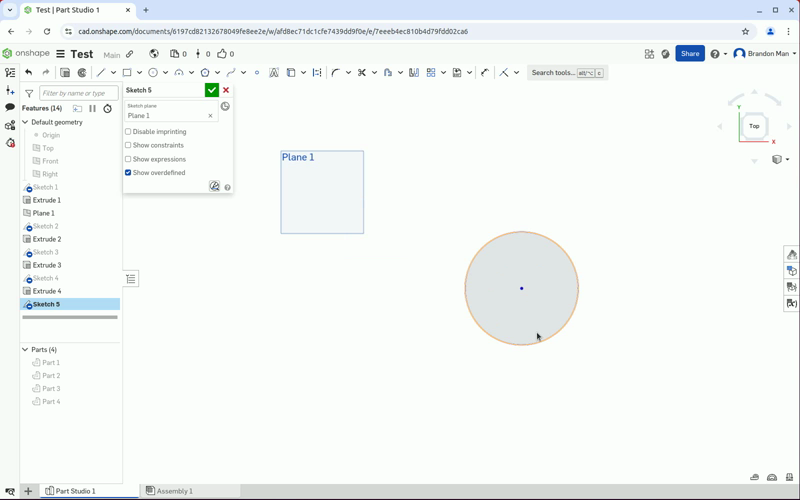
scroll(6)
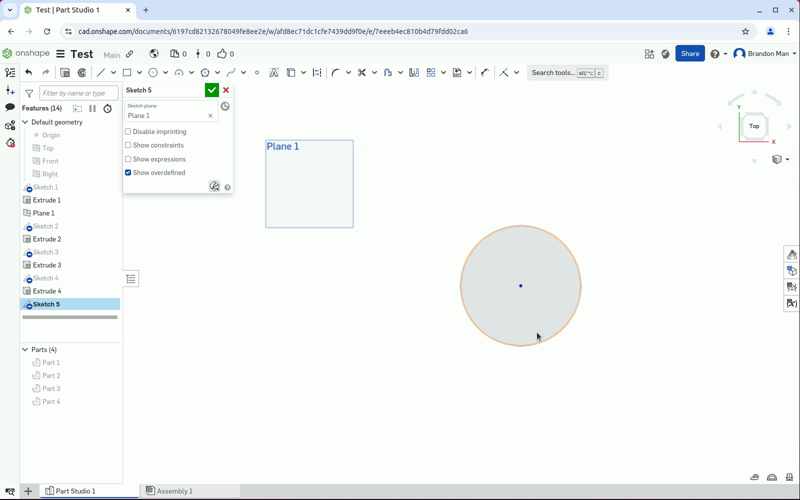
scroll(6)
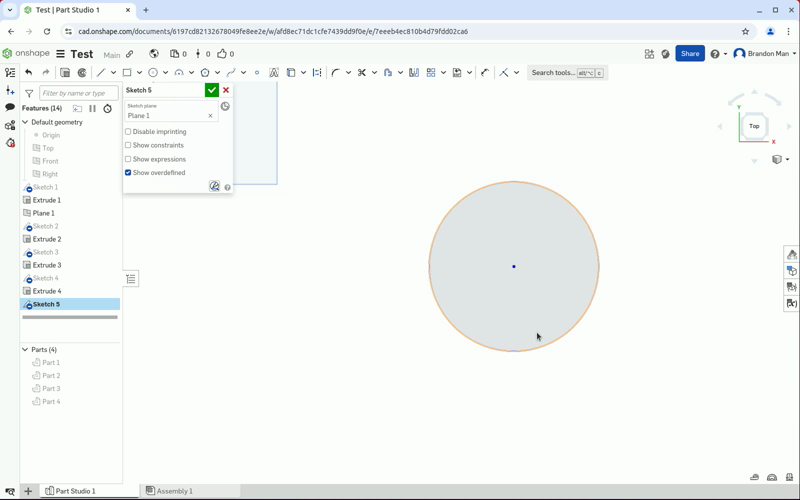
scroll(6)
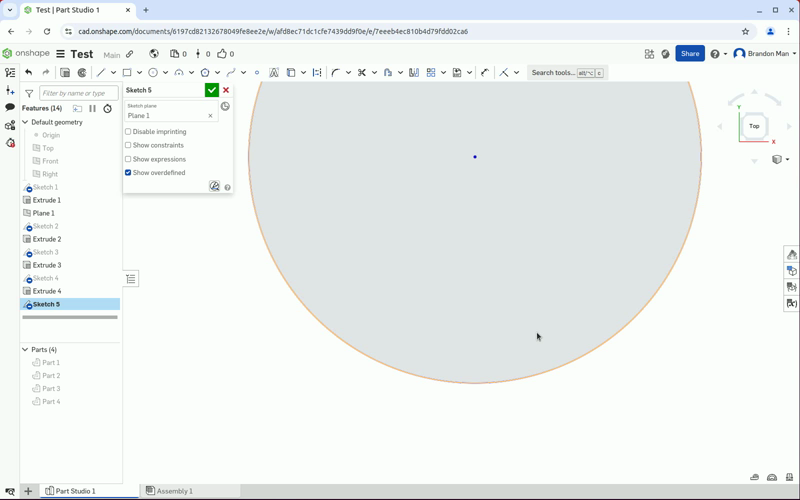
click(537, 332)
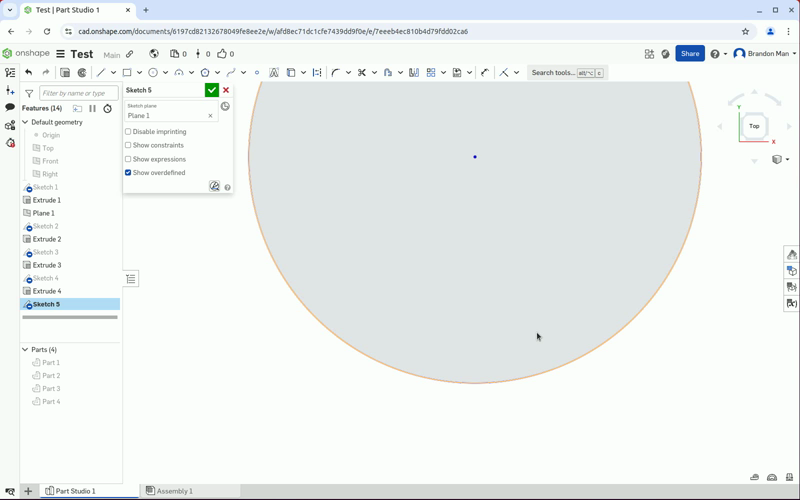
scroll(-6)
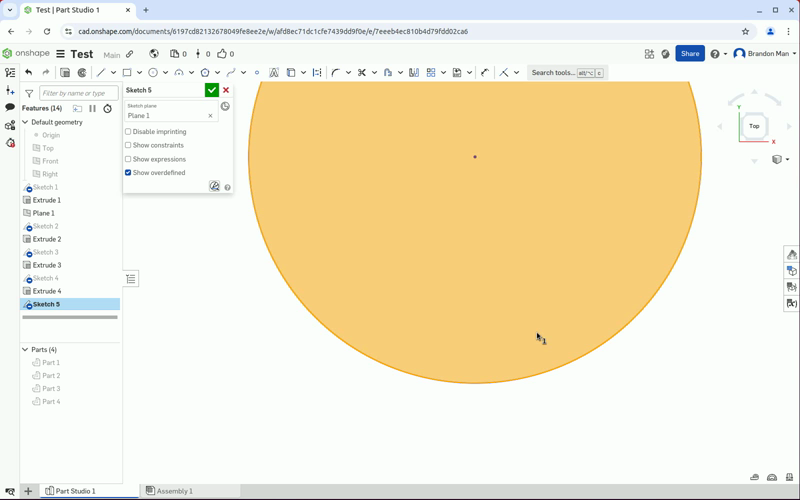
scroll(-6)
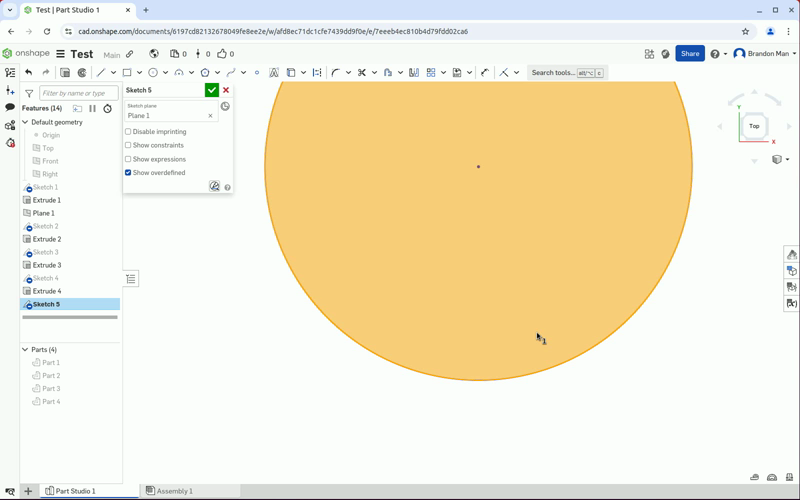
scroll(-6)
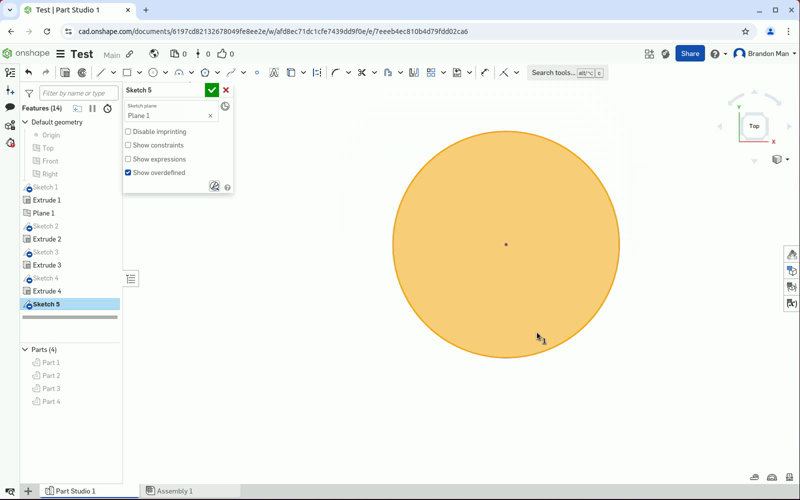
scroll(-6)
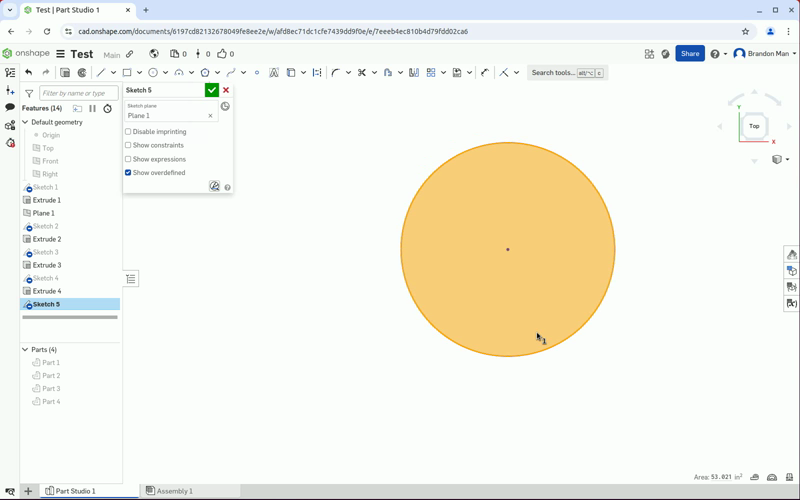
scroll(-6)
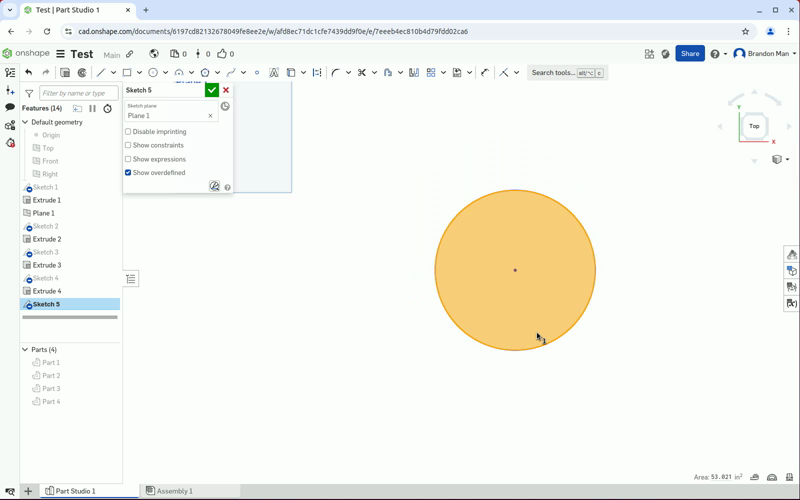
scroll(-6)
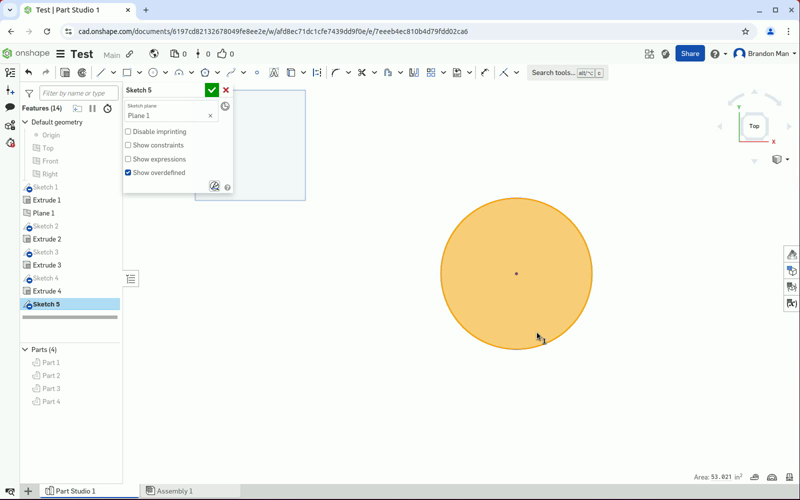
scroll(-6)
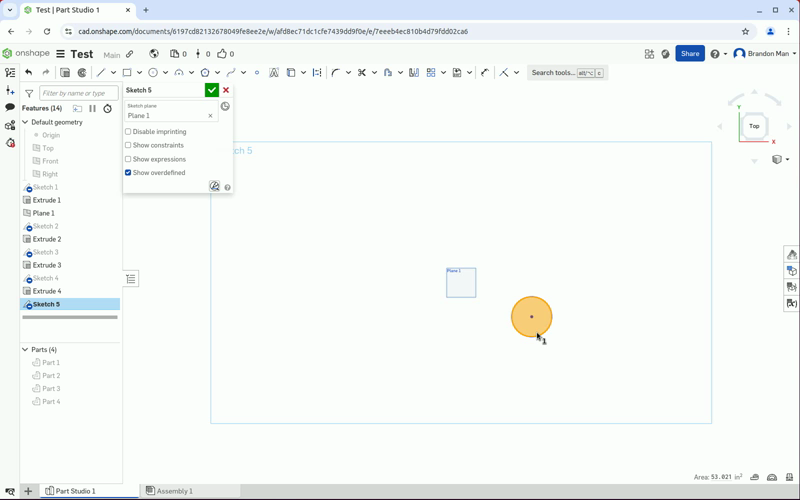
mouse_move(73, 352)
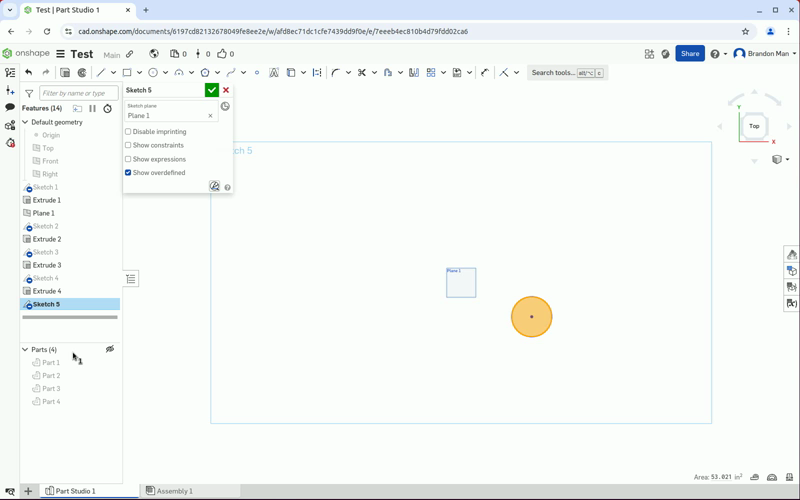
key(shift+y)
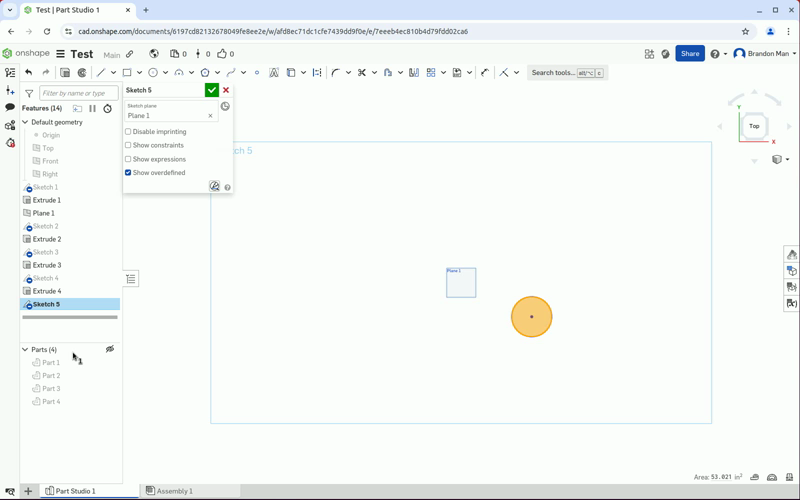
key(shift+e)
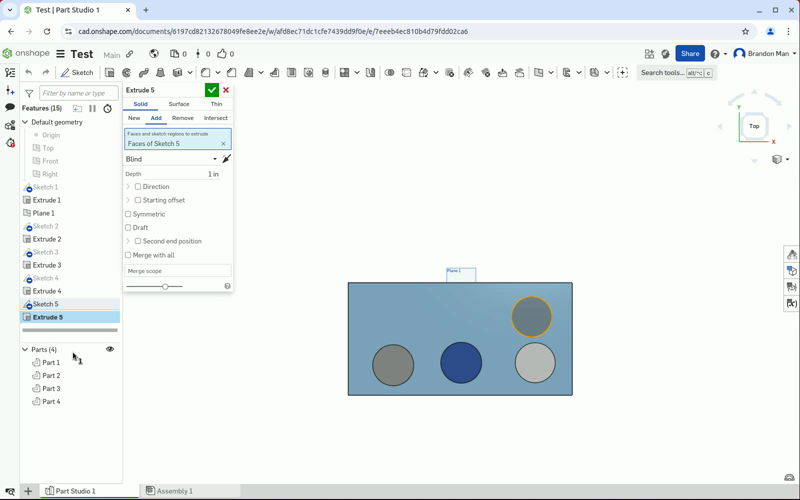
mouse_move(143, 106)
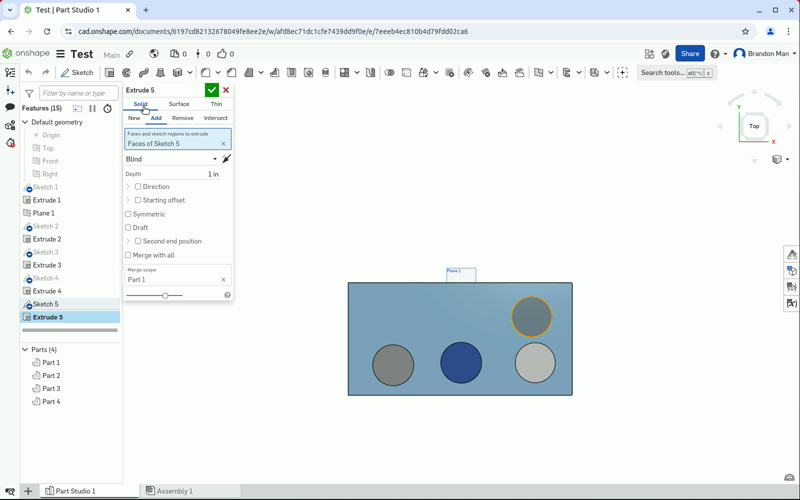
click(143, 106)
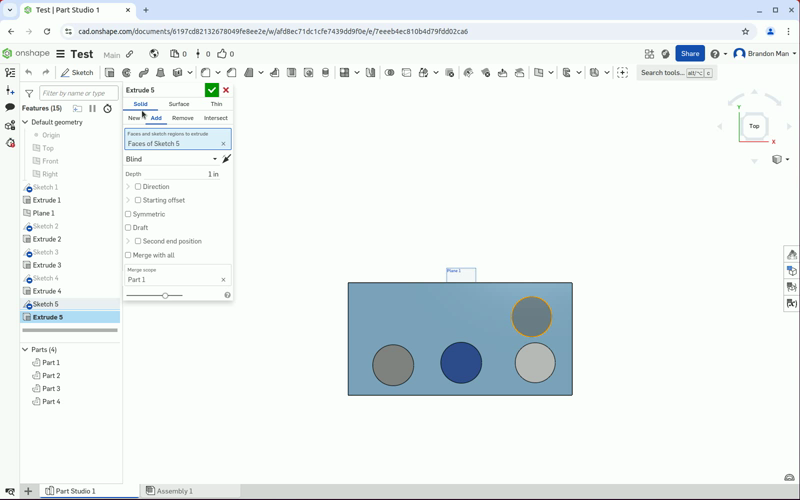
mouse_move(137, 120)
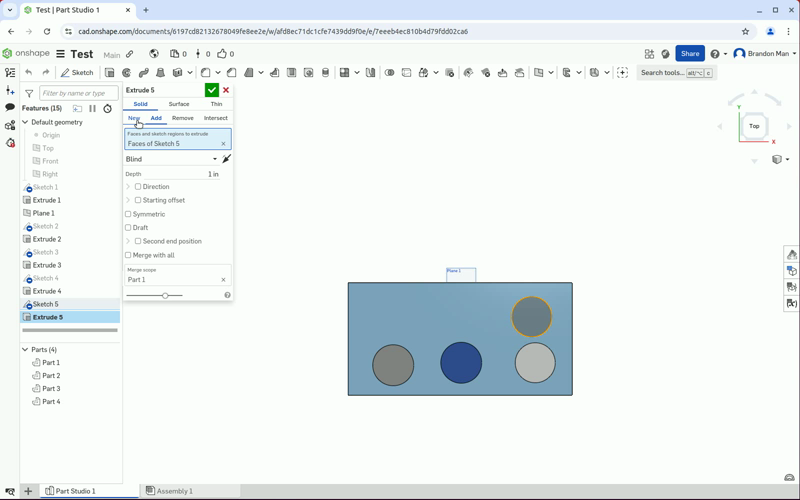
click(137, 120)
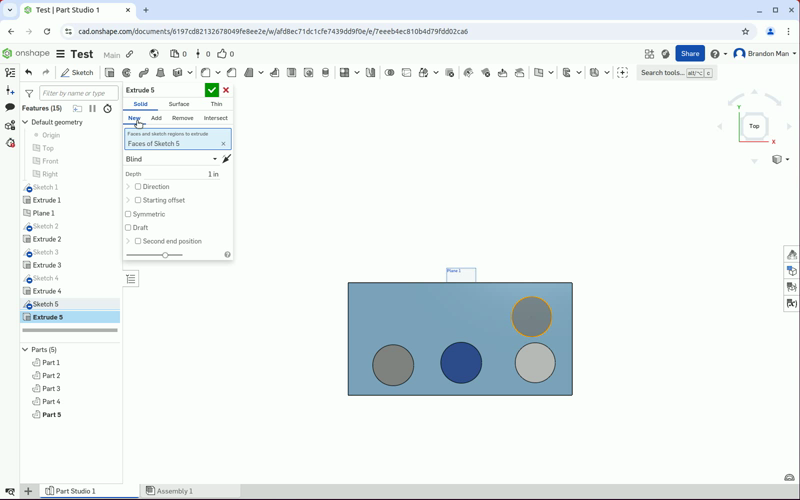
key(tab, 4)
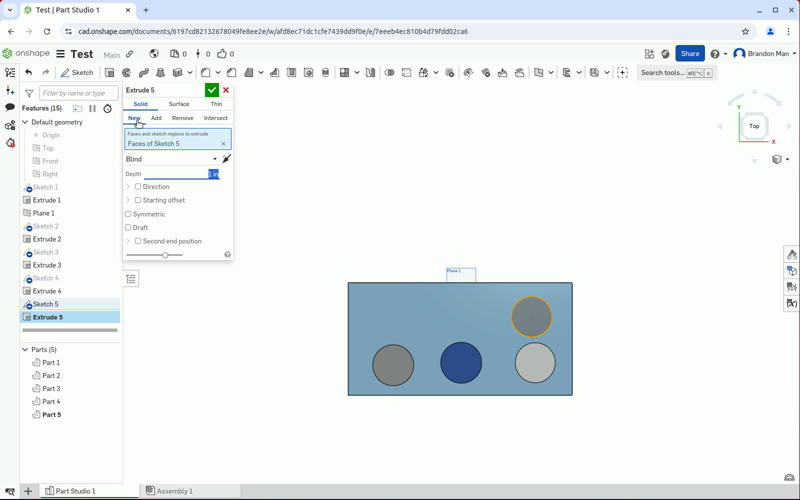
text(5.777)
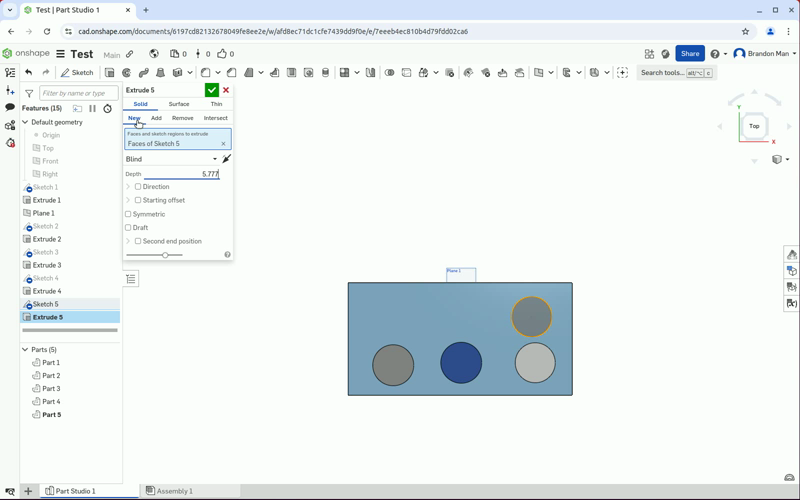
key(enter)
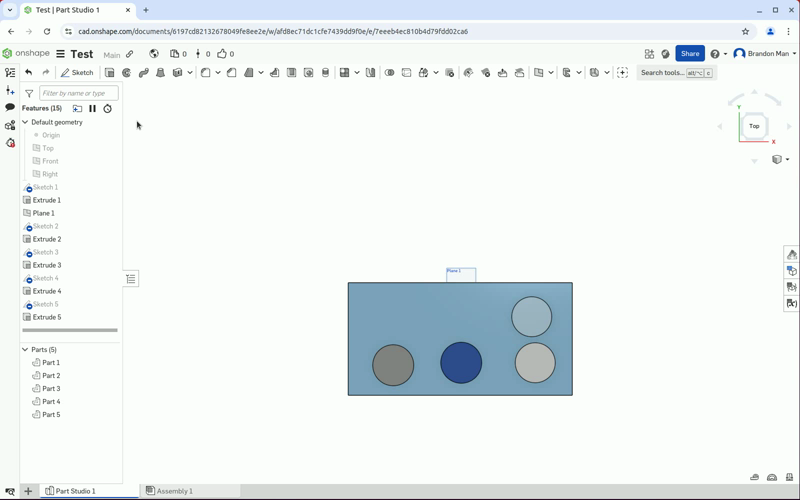
key(shift+h)
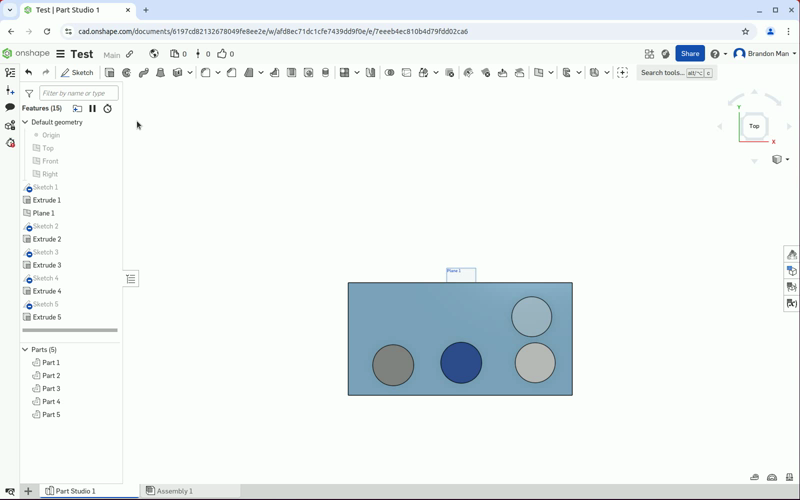
key(shift+h)
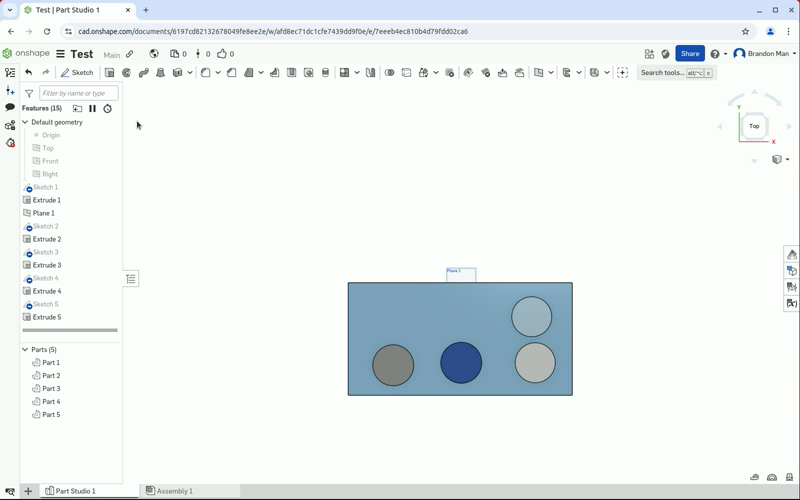
mouse_move(73, 189)
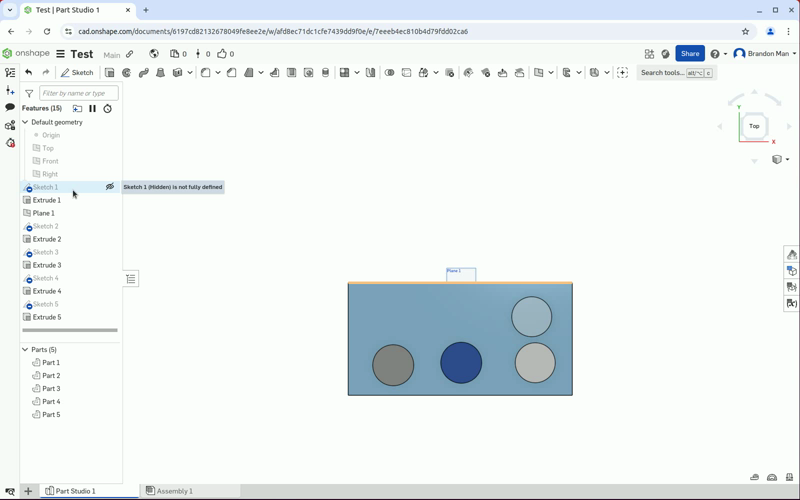
click(73, 189)
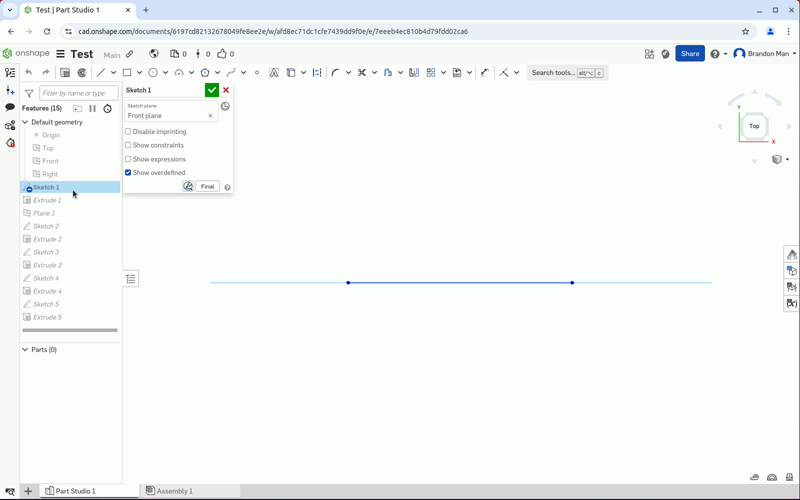
mouse_move(229, 92)
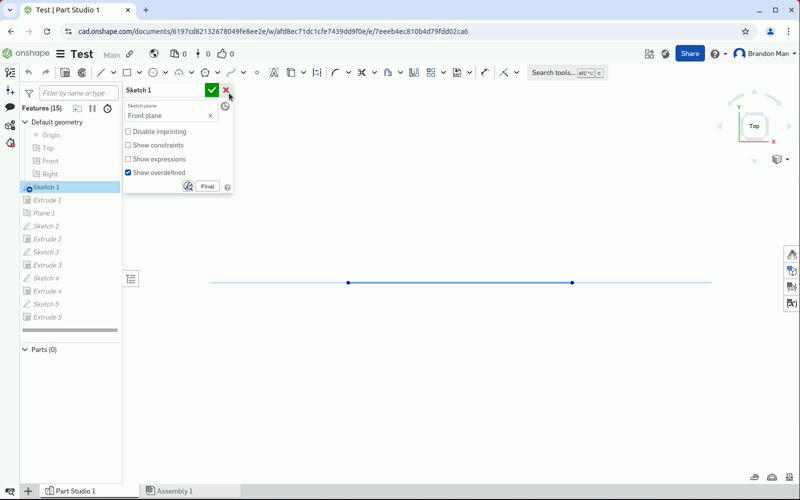
click(229, 92)
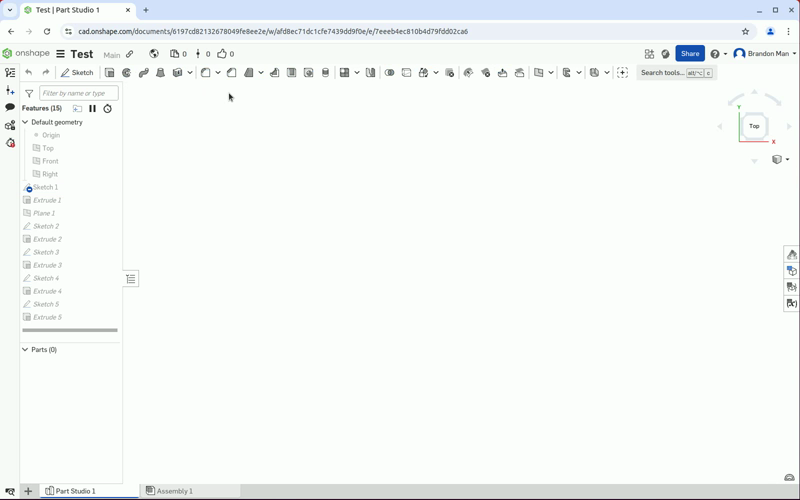
key(shift+s)
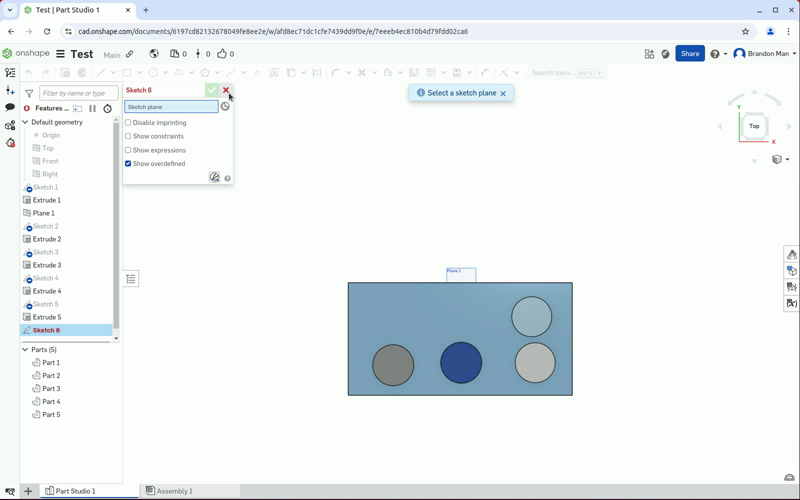
mouse_move(69, 215)
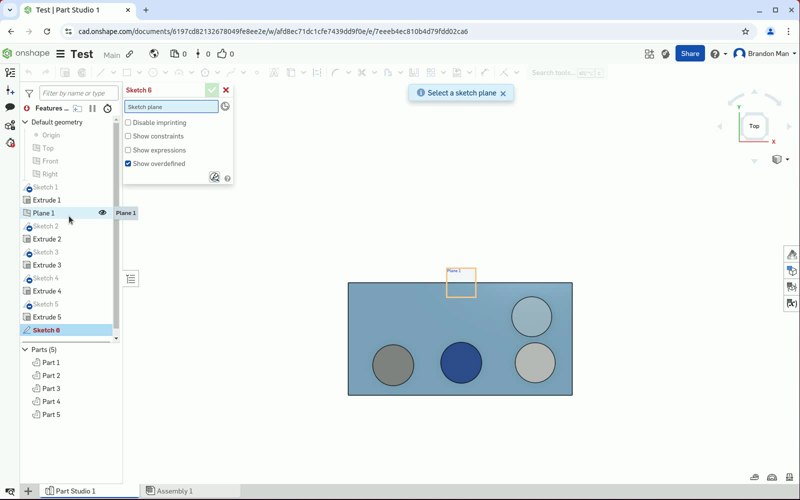
click(69, 215)
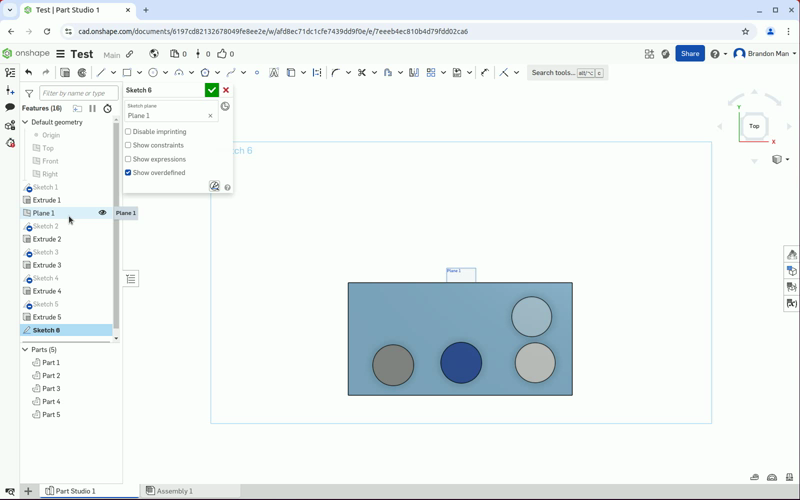
mouse_move(73, 352)
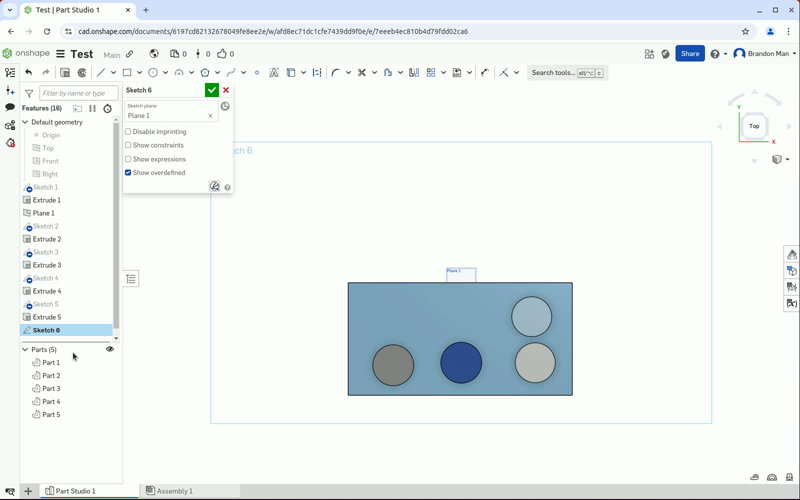
key(y)
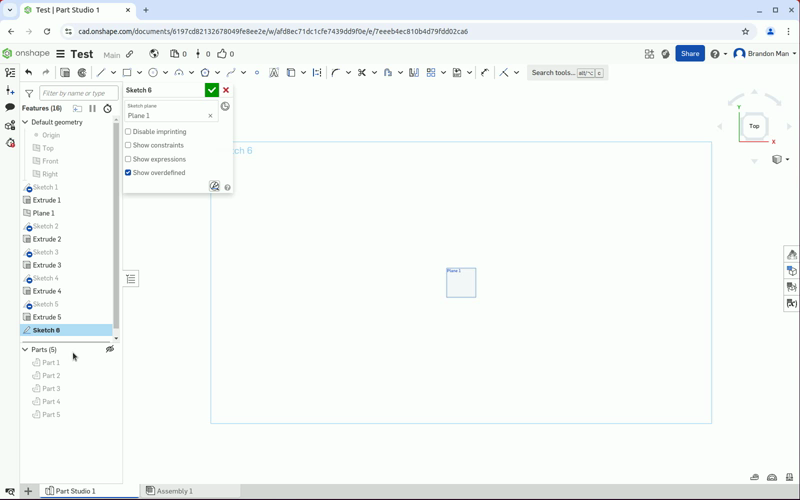
key(c)
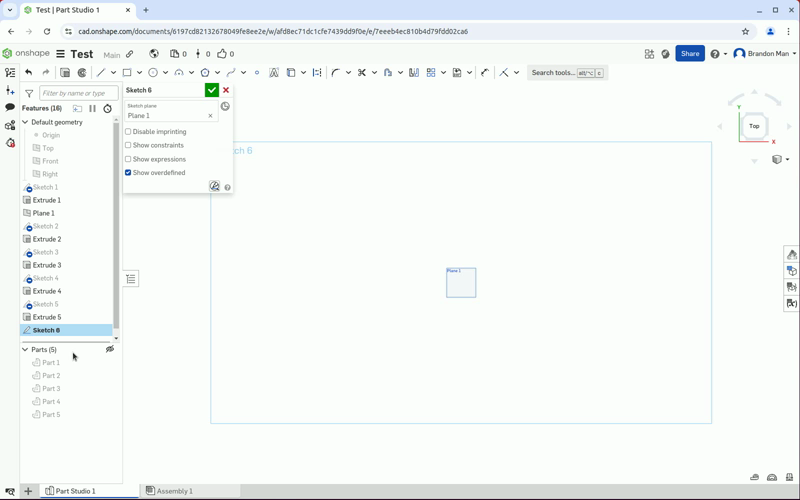
key_down(shift)
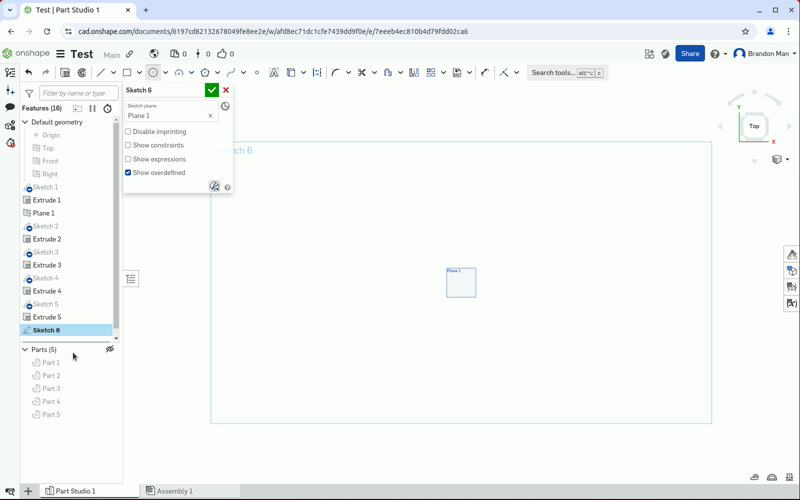
mouse_move(461, 318)
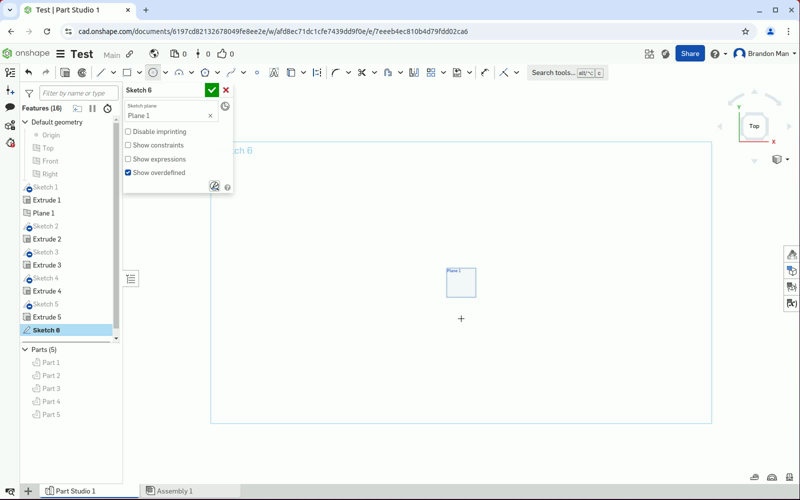
click(461, 318)
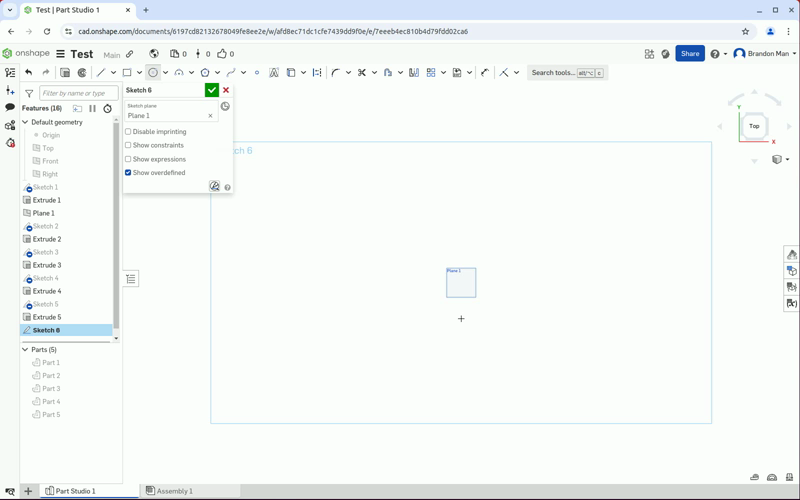
key_up(shift)
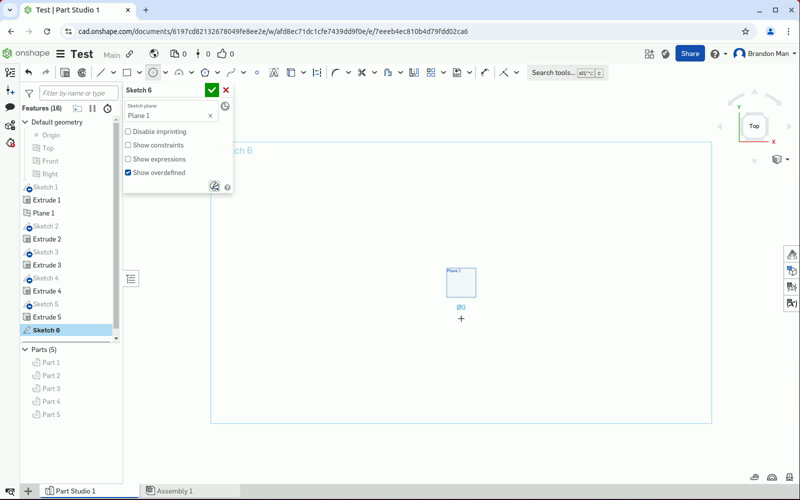
mouse_move(481, 318)
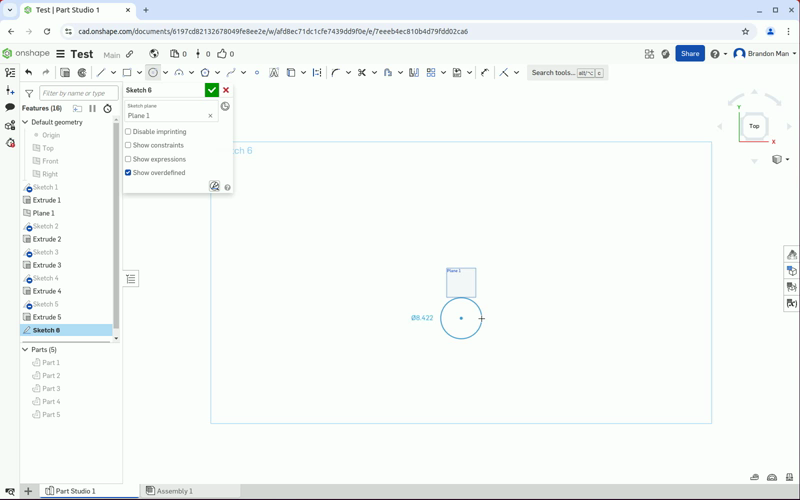
click(481, 318)
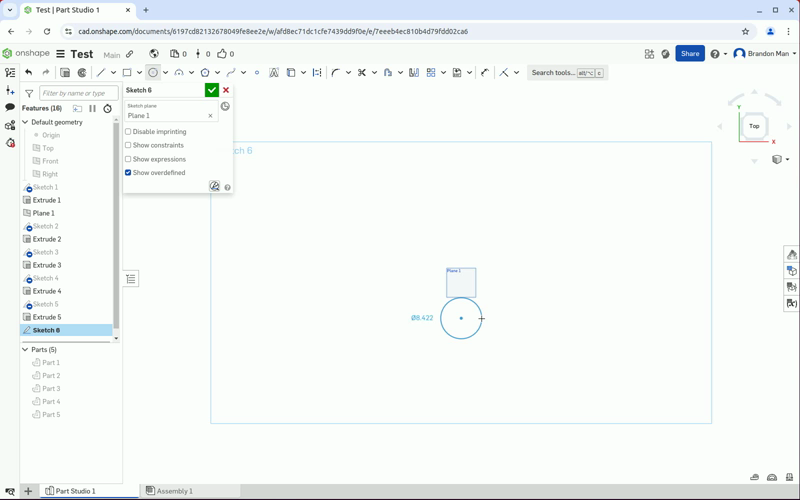
key(esc)
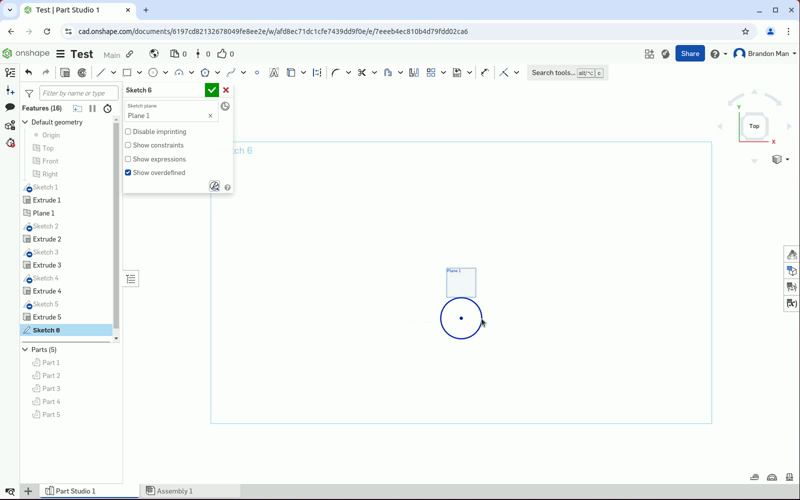
mouse_move(466, 326)
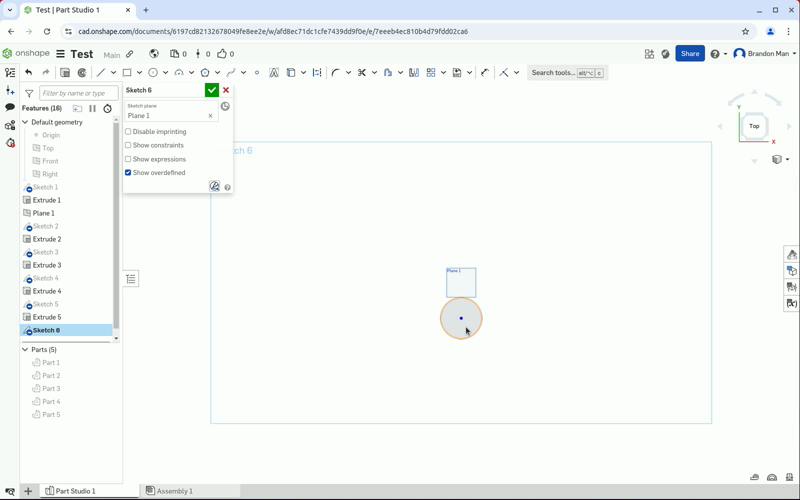
scroll(6)
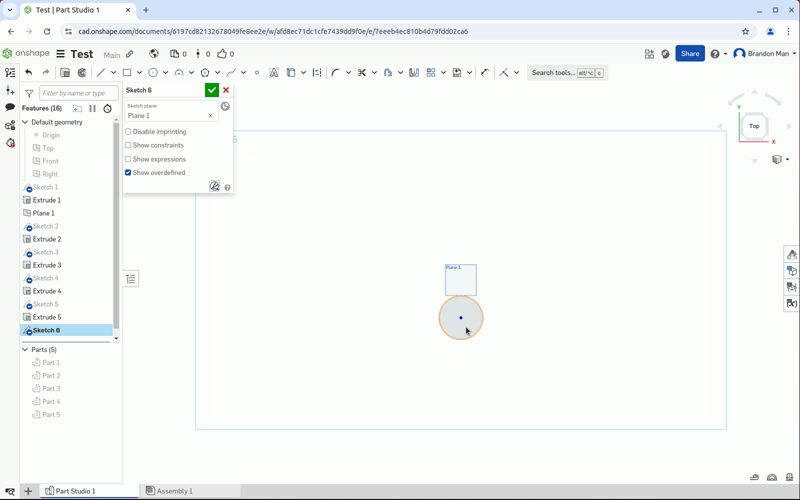
scroll(6)
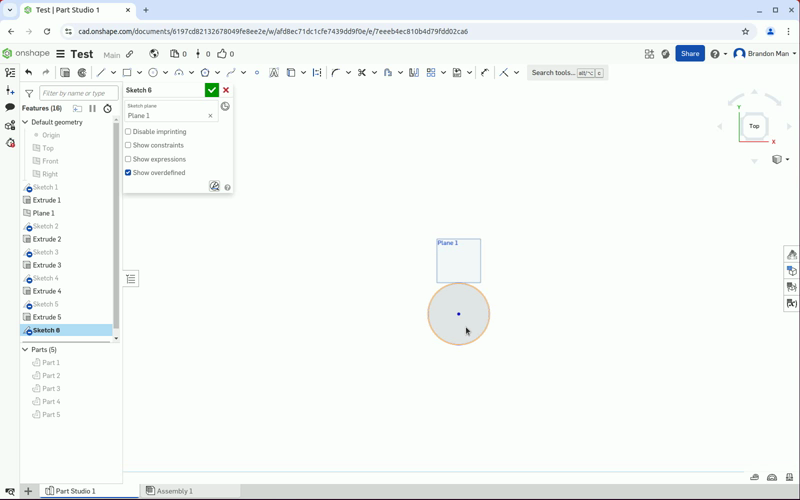
scroll(6)
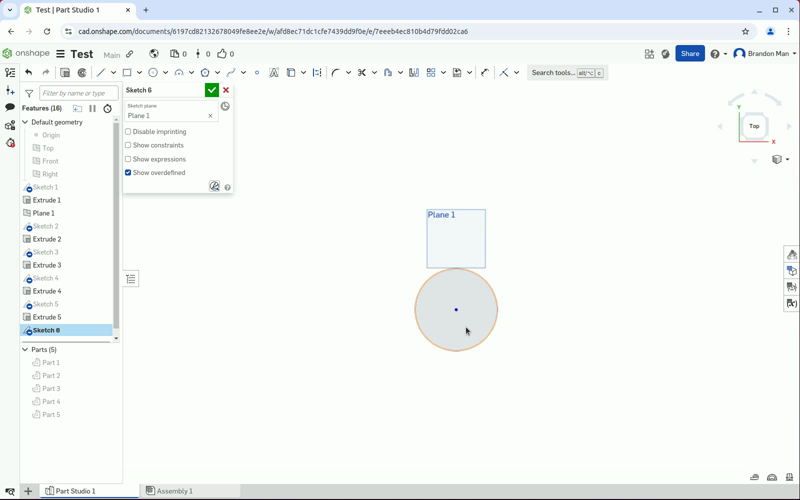
scroll(6)
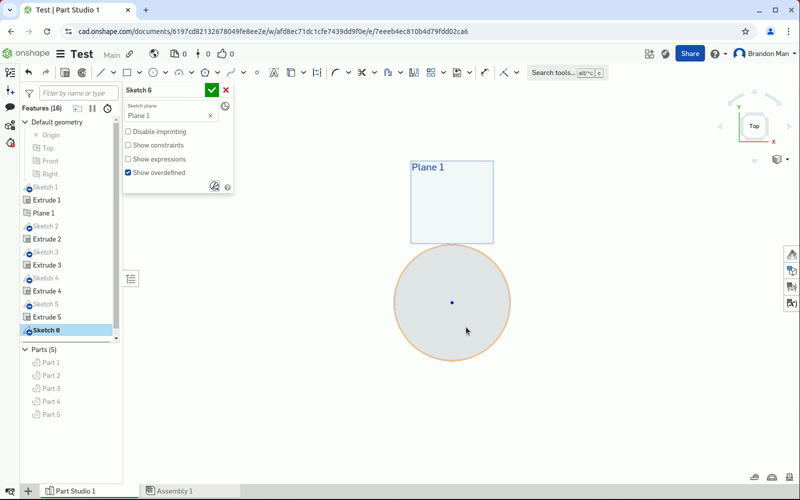
scroll(6)
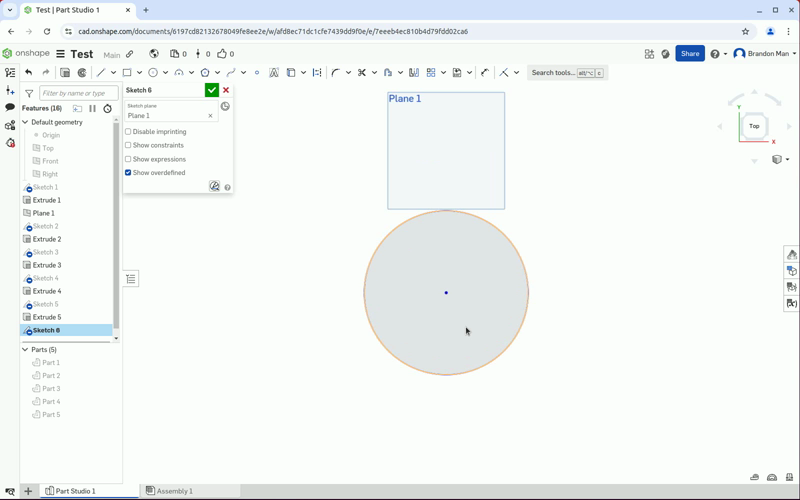
scroll(6)
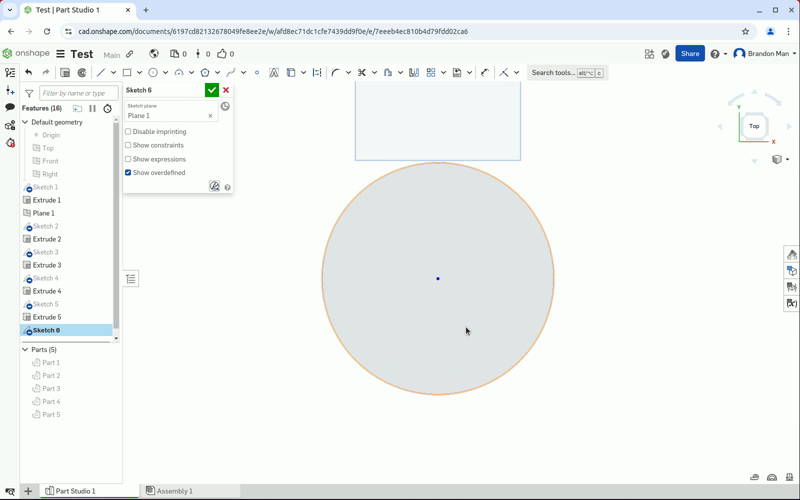
scroll(6)
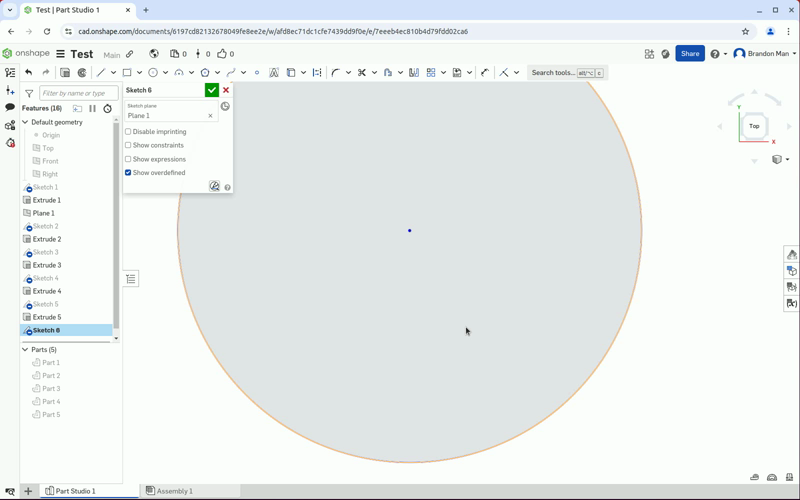
click(466, 326)
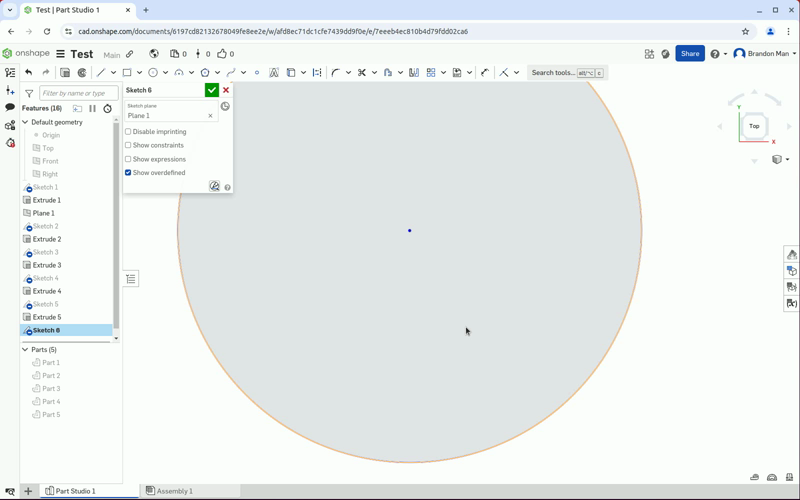
scroll(-6)
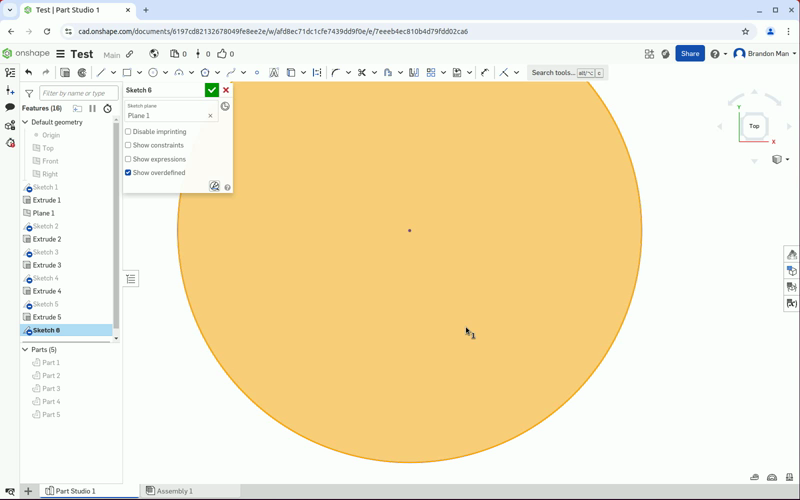
scroll(-6)
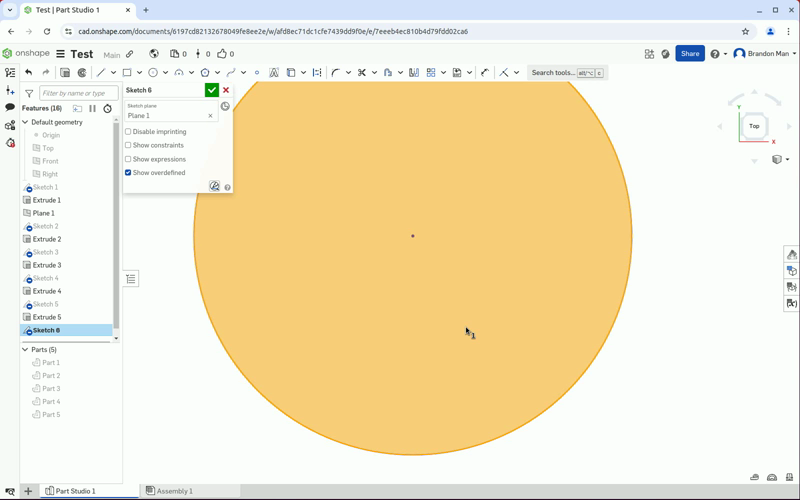
scroll(-6)
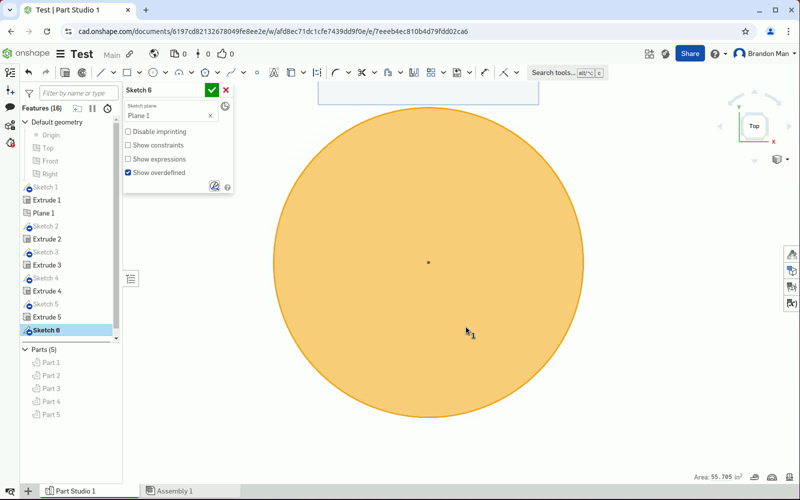
scroll(-6)
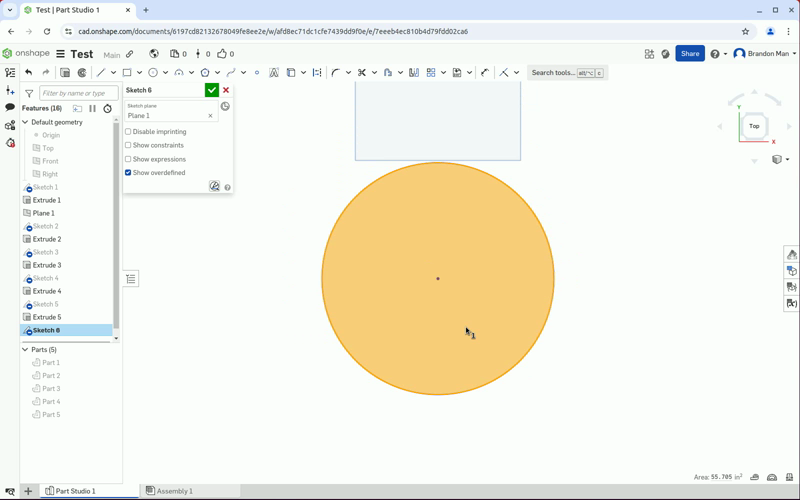
scroll(-6)
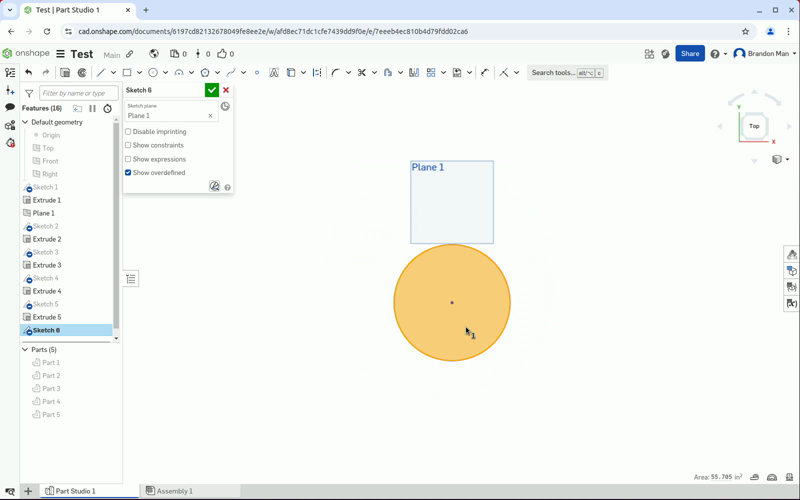
scroll(-6)
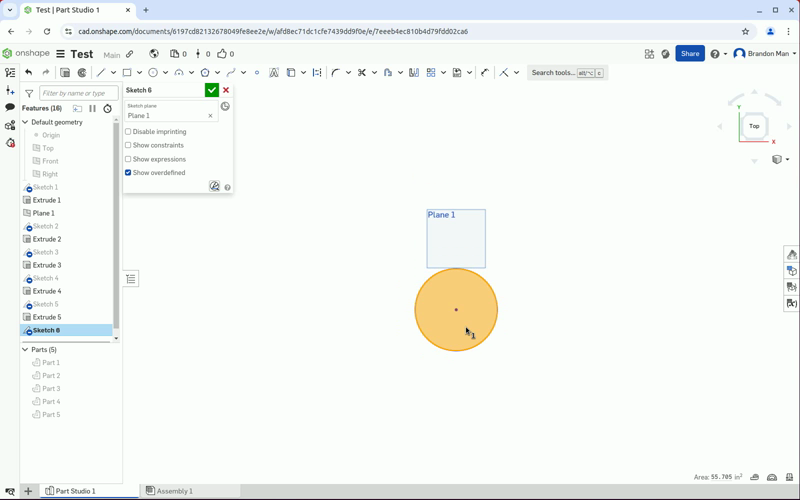
scroll(-6)
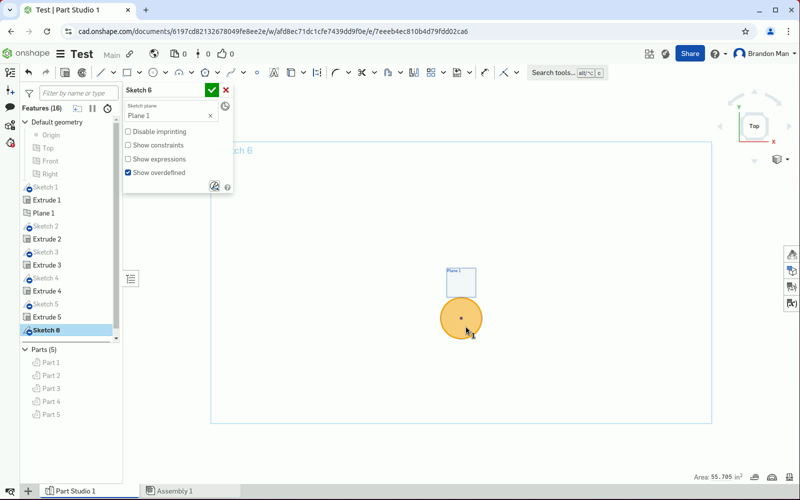
mouse_move(73, 352)
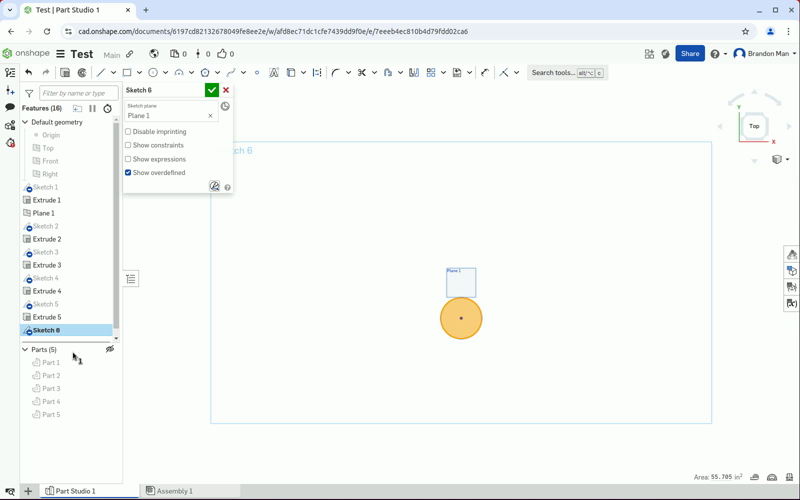
key(shift+y)
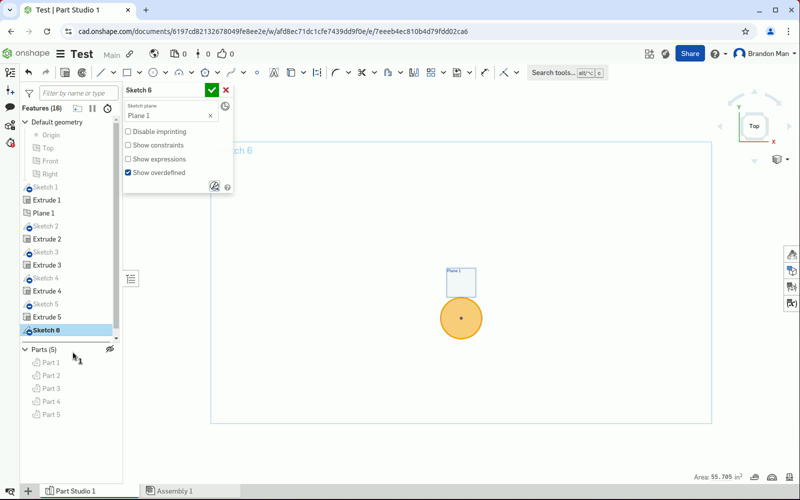
key(shift+e)
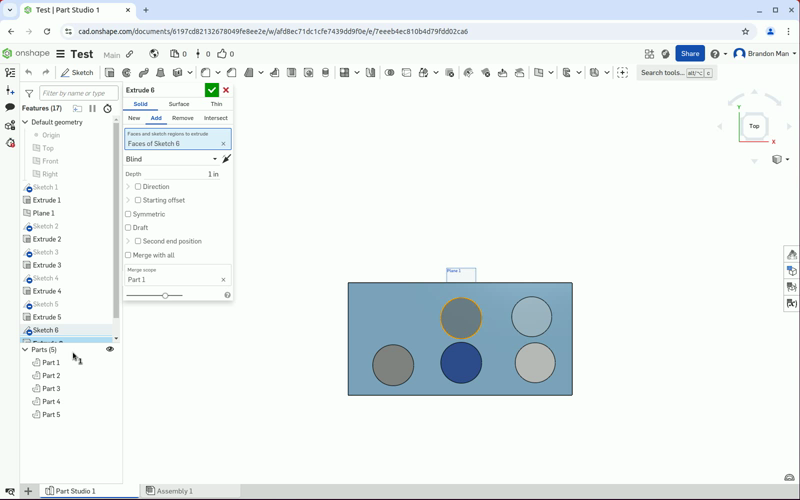
mouse_move(143, 106)
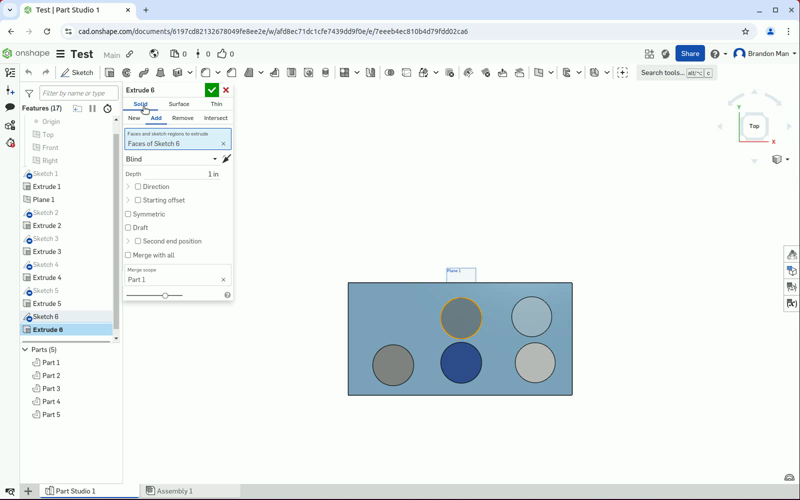
click(143, 106)
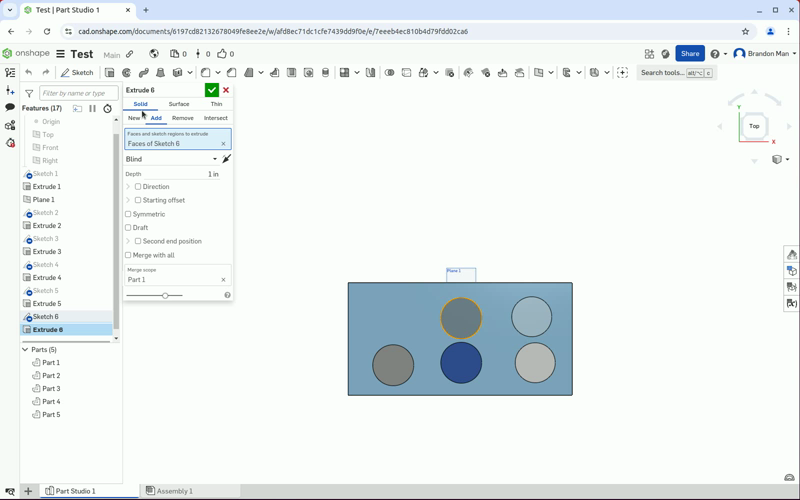
mouse_move(137, 120)
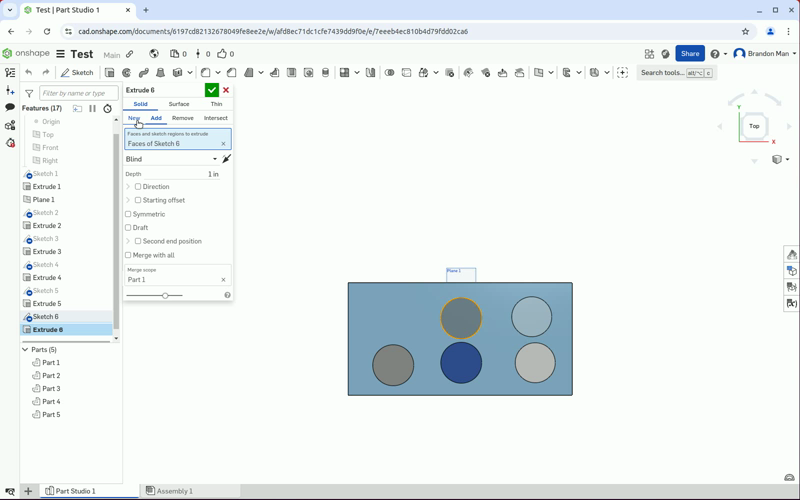
click(137, 120)
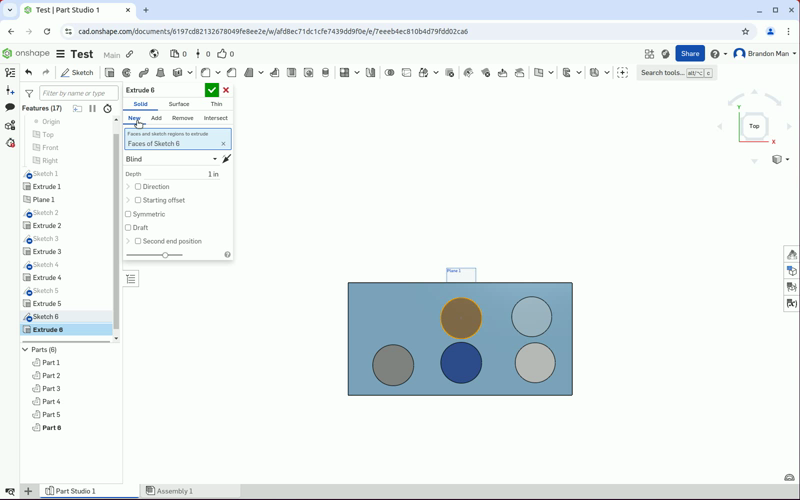
key(tab, 4)
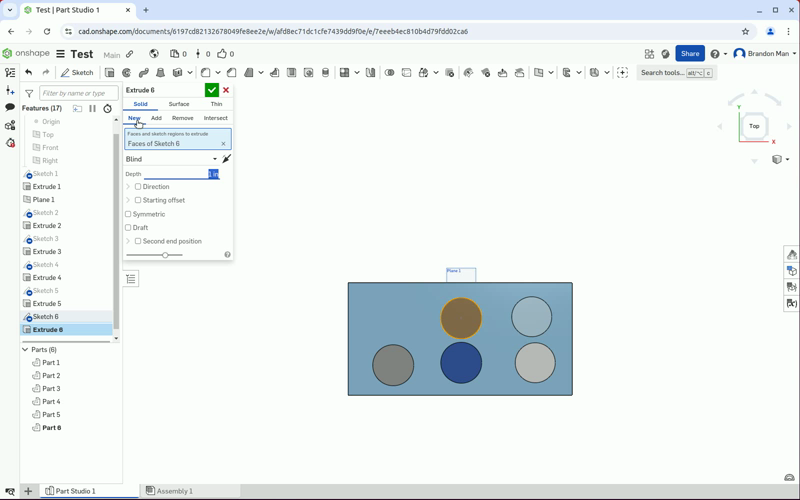
text(5.777)
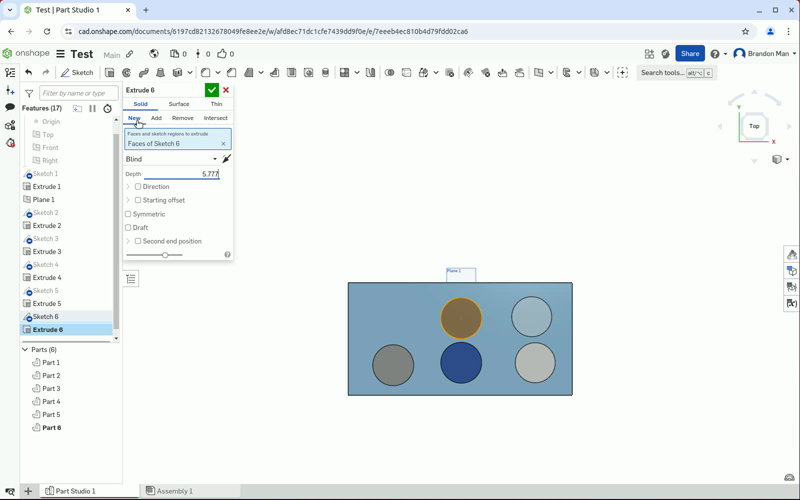
key(enter)
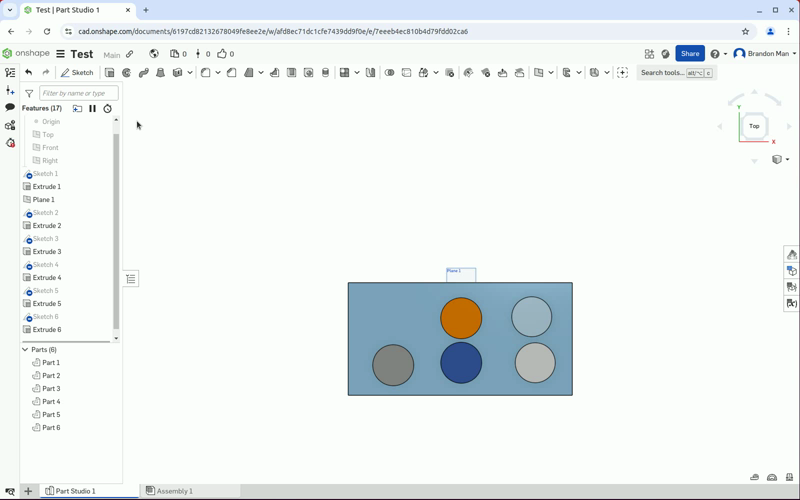
key(shift+h)
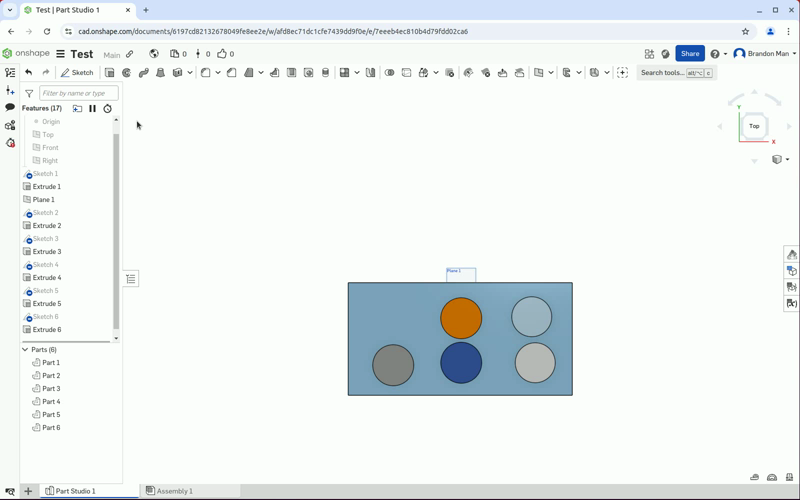
key(shift+h)
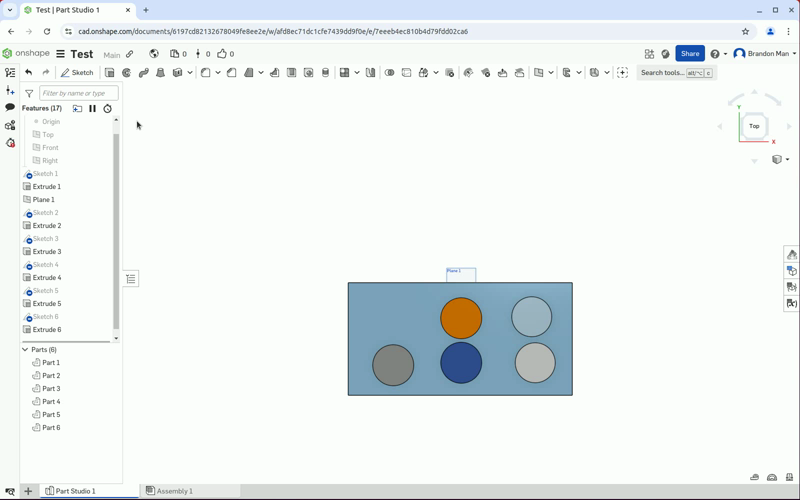
mouse_move(69, 176)
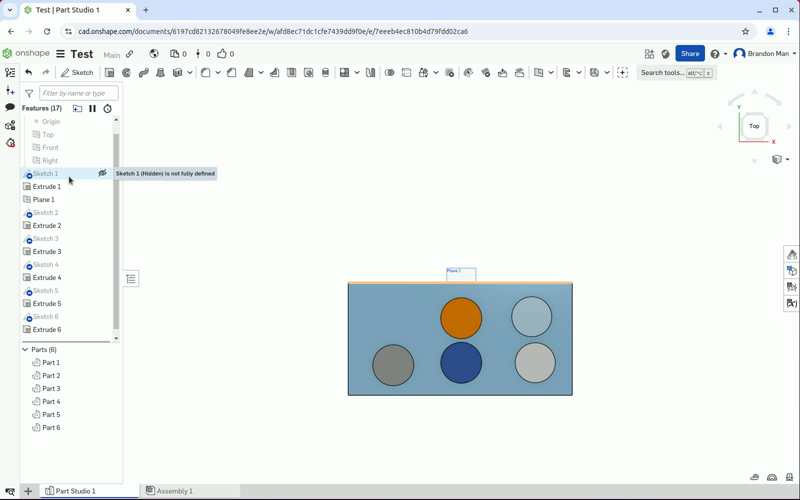
click(69, 176)
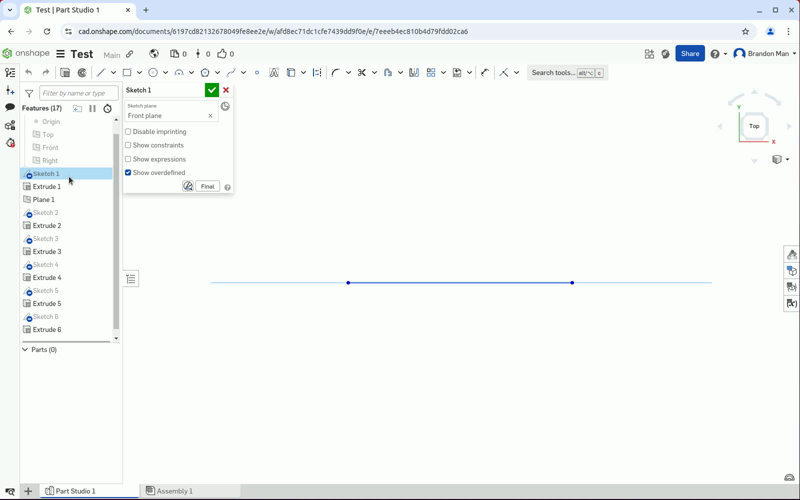
mouse_move(229, 92)
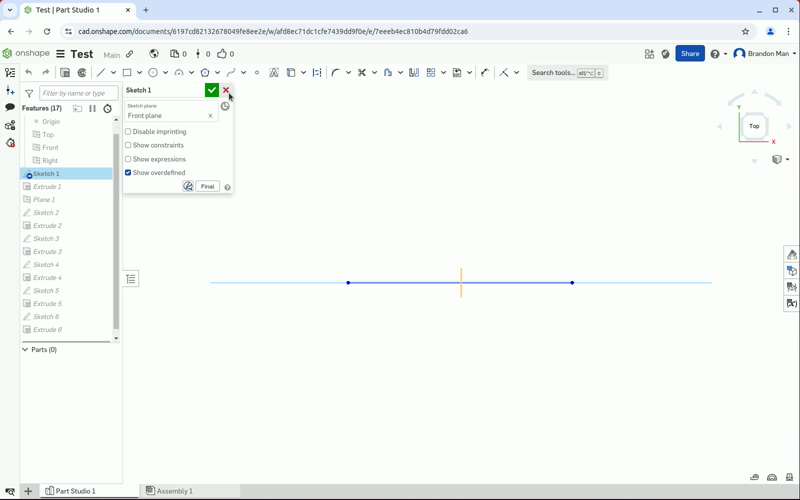
click(229, 92)
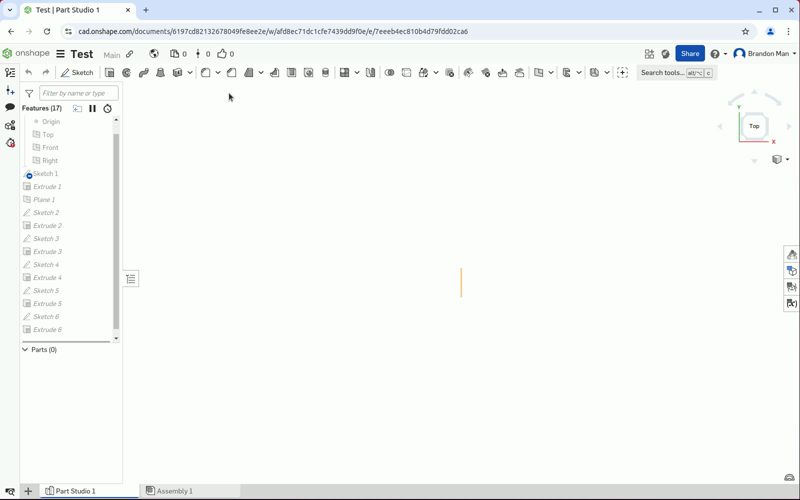
key(shift+s)
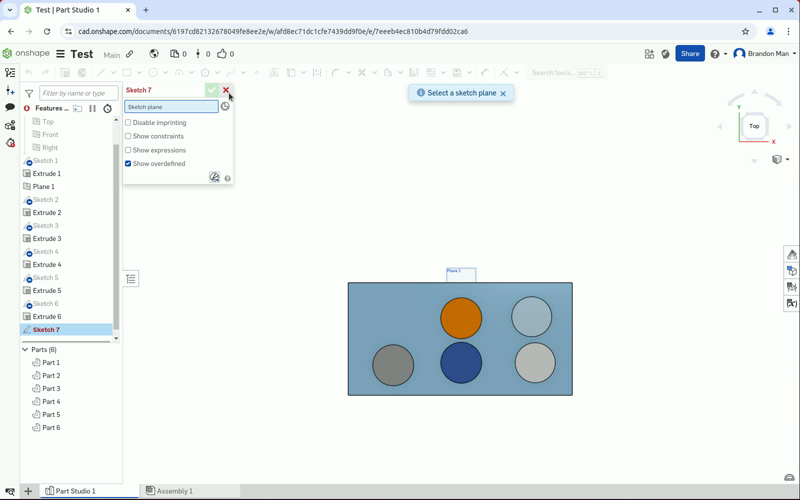
mouse_move(69, 189)
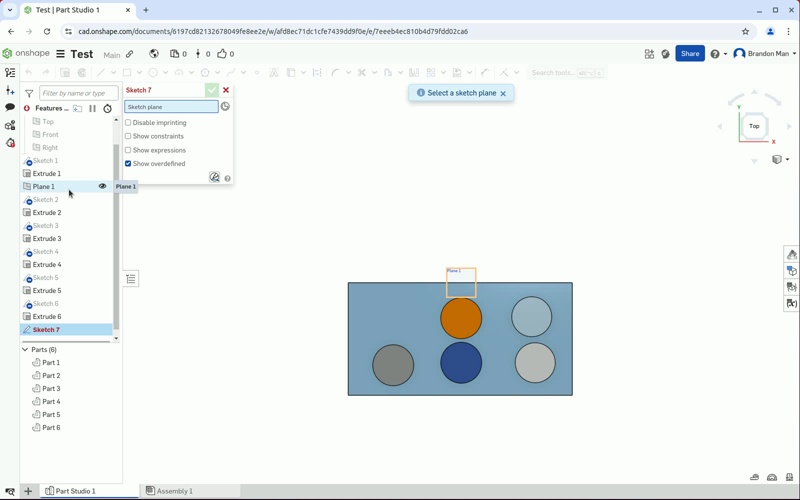
click(69, 189)
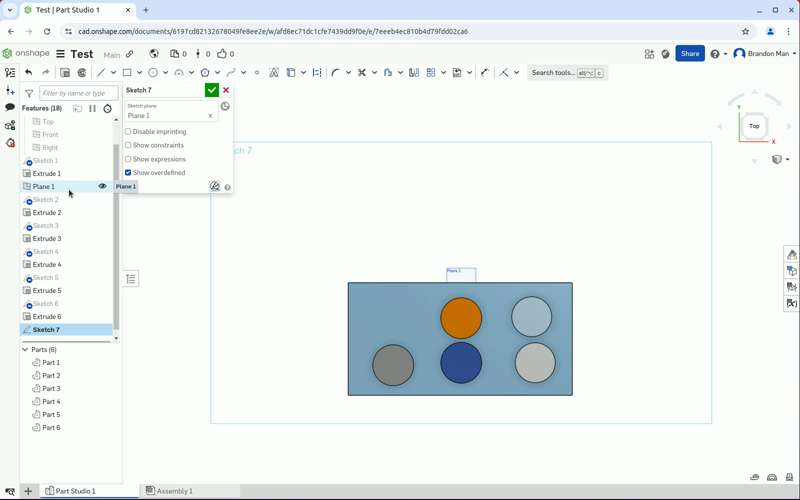
mouse_move(73, 352)
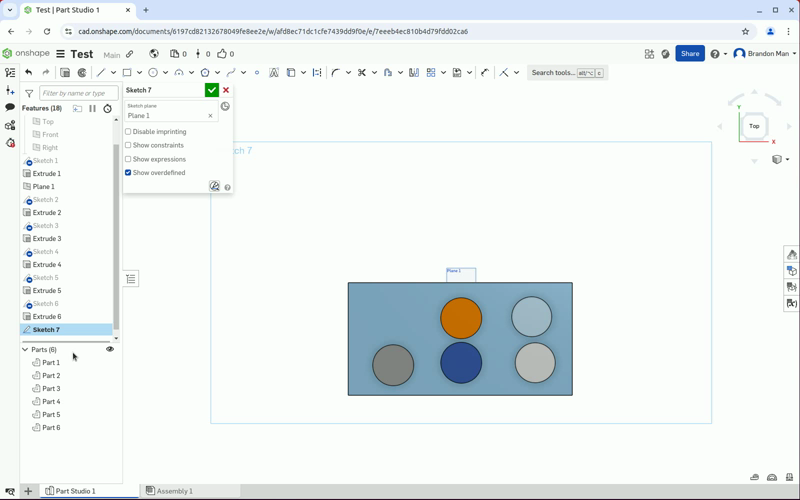
key(y)
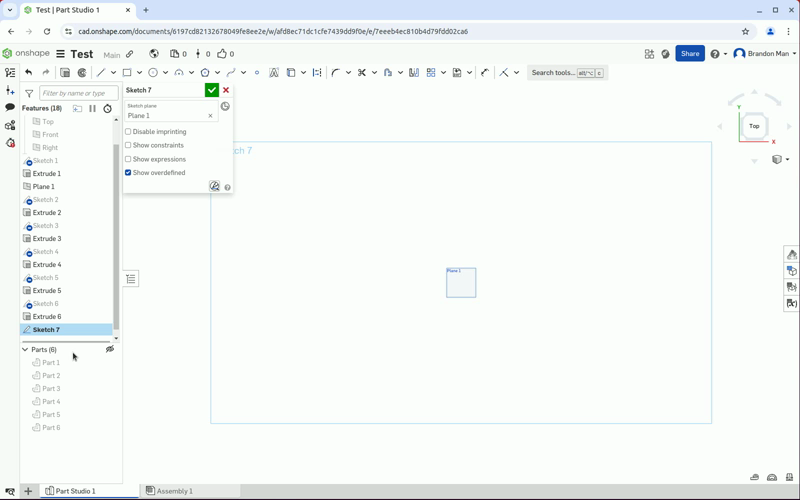
key(c)
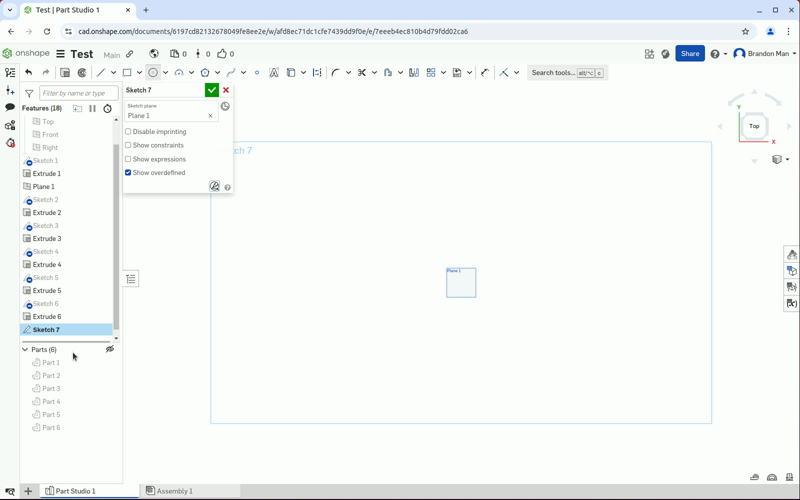
key_down(shift)
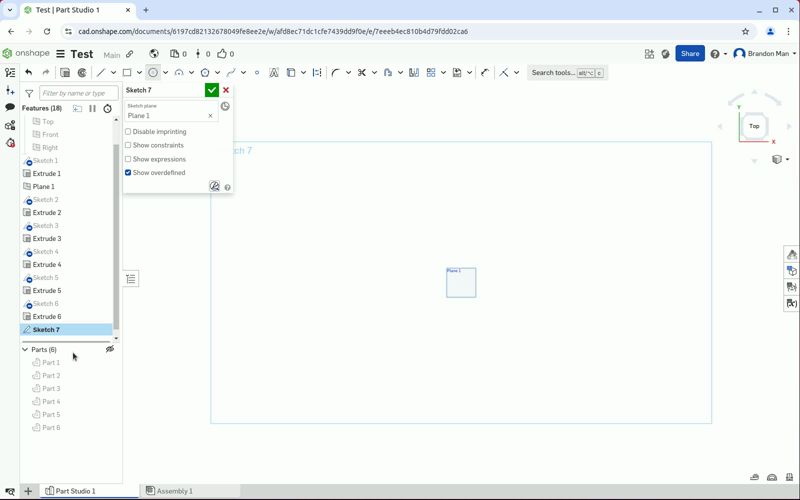
mouse_move(392, 316)
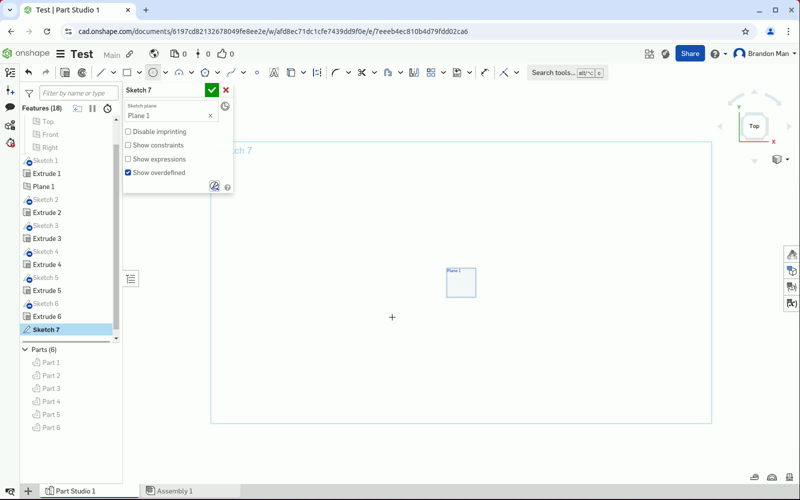
click(392, 316)
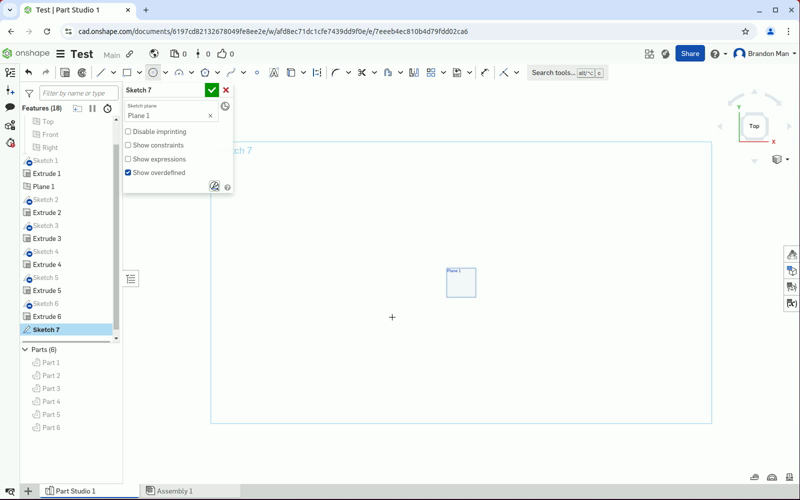
key_up(shift)
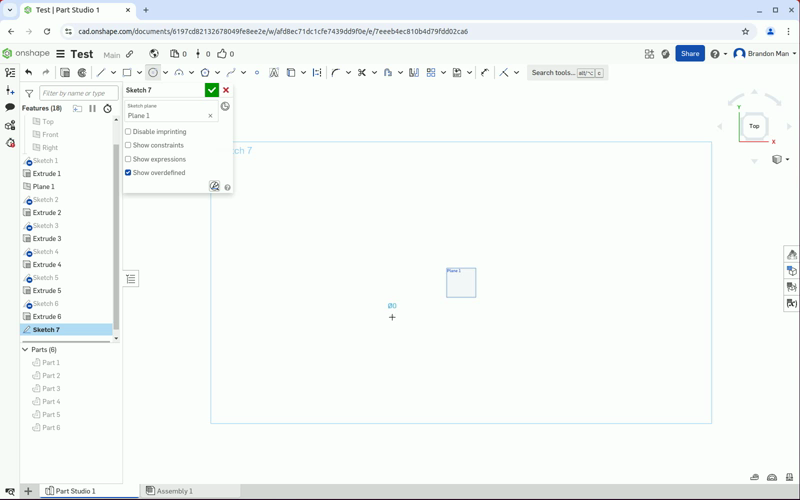
mouse_move(412, 316)
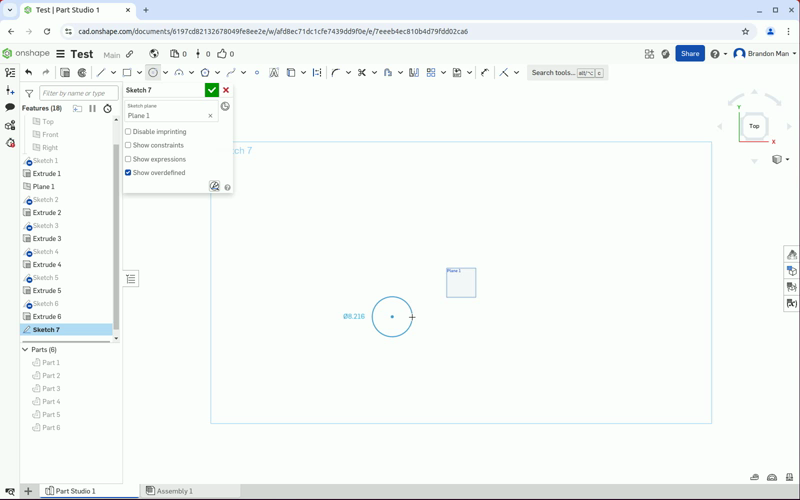
click(412, 316)
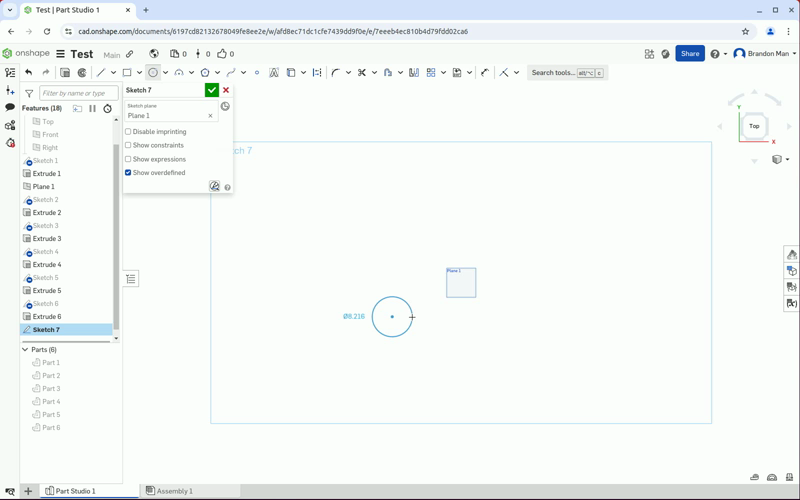
key(esc)
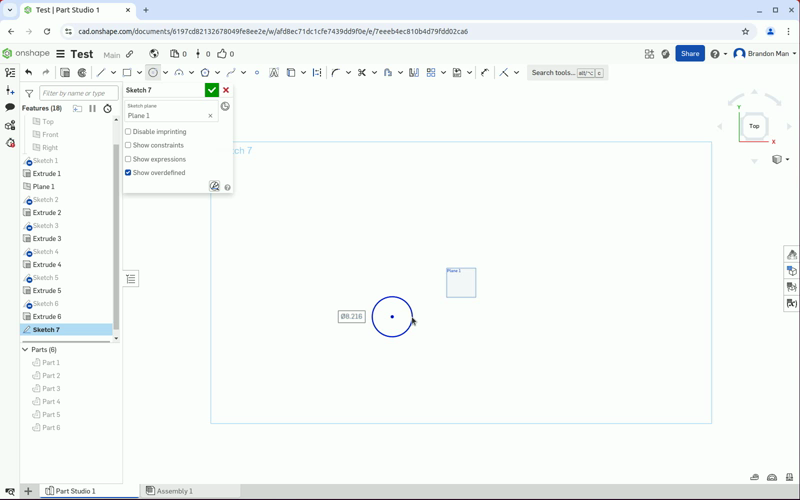
mouse_move(386, 306)
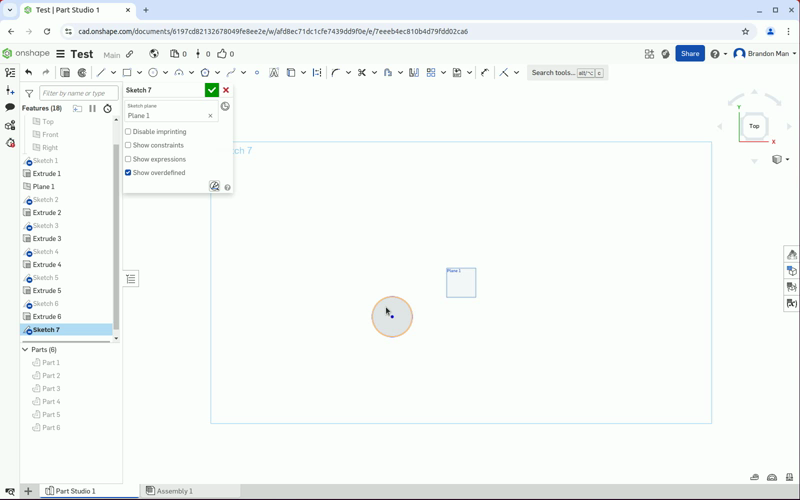
scroll(6)
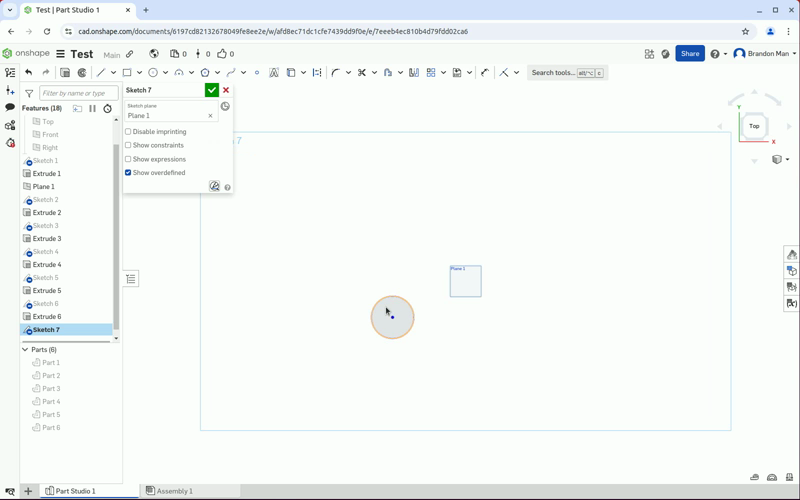
scroll(6)
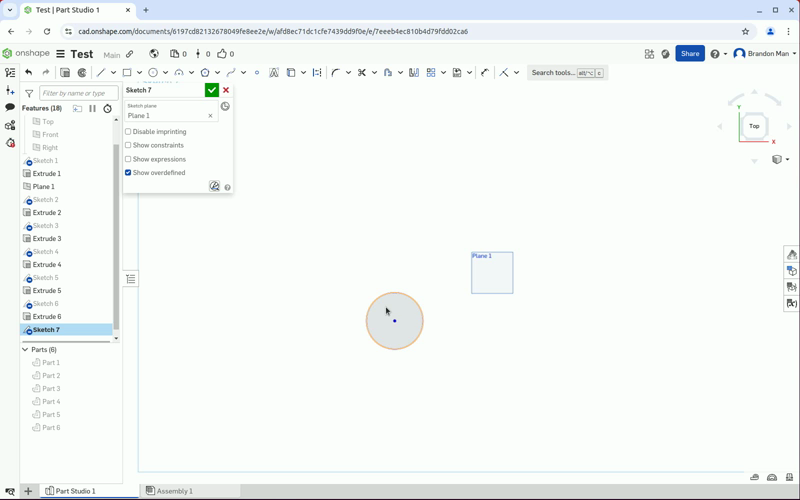
scroll(6)
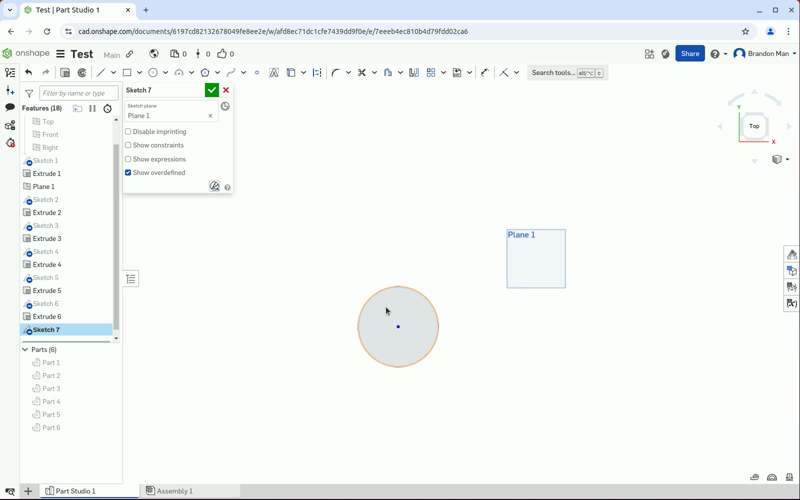
scroll(6)
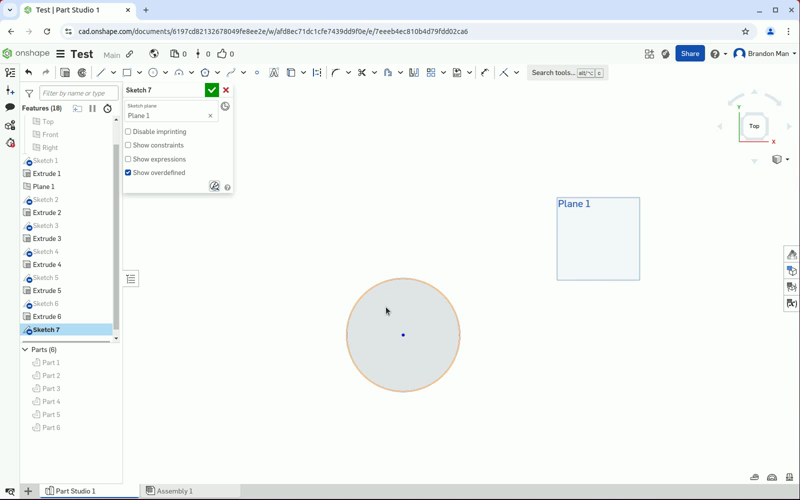
scroll(6)
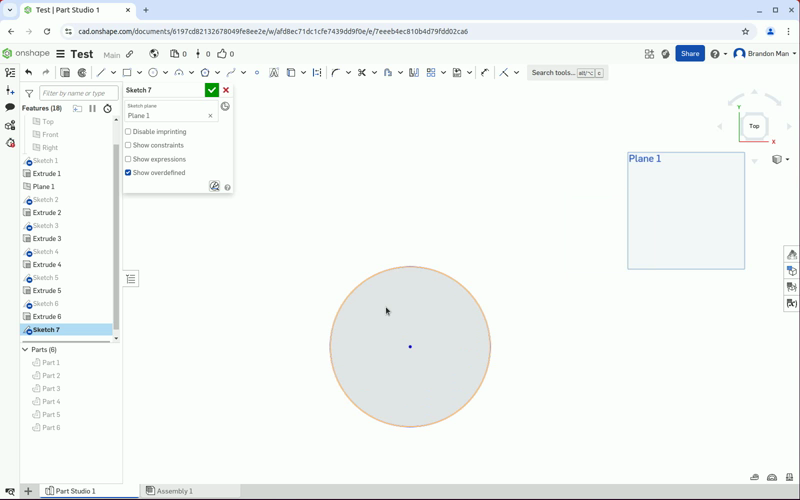
scroll(6)
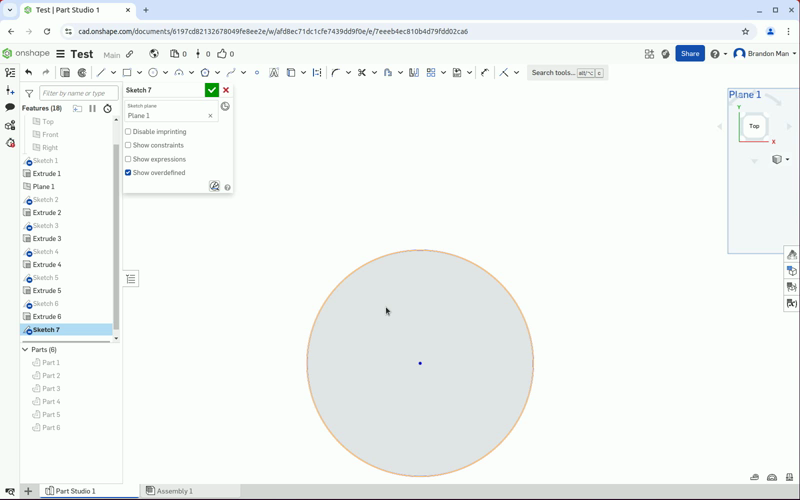
scroll(6)
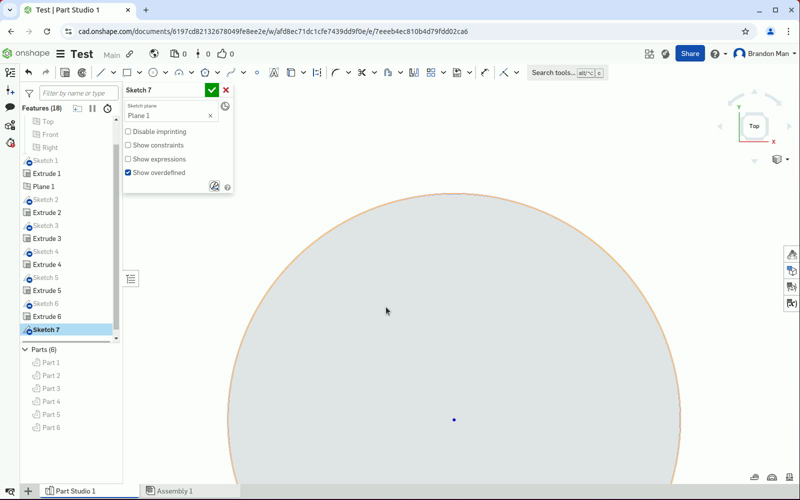
click(386, 306)
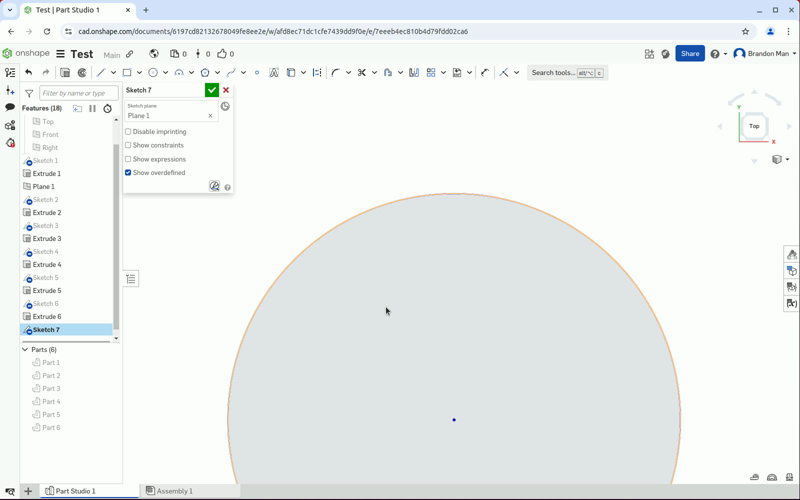
scroll(-6)
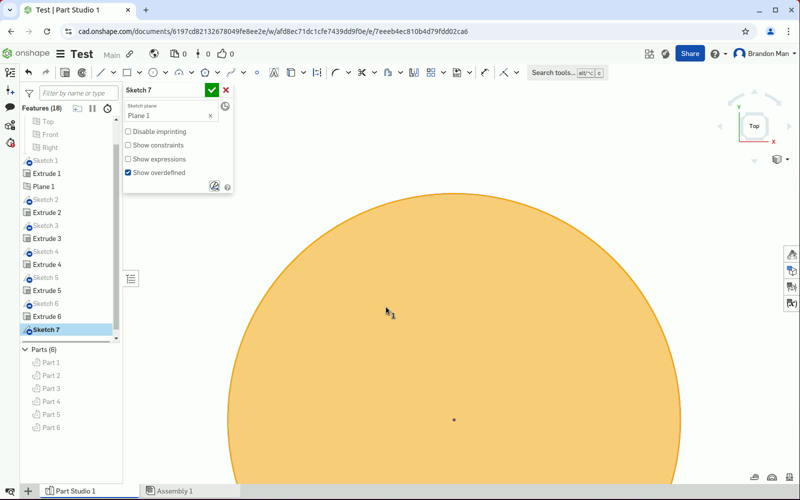
scroll(-6)
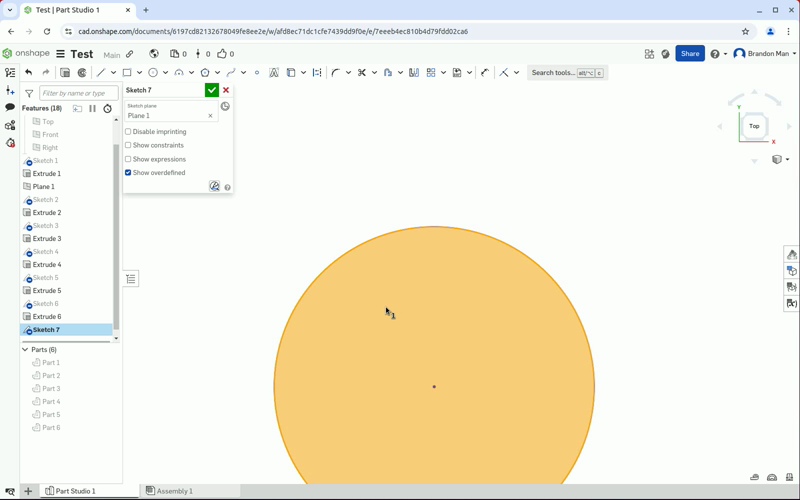
scroll(-6)
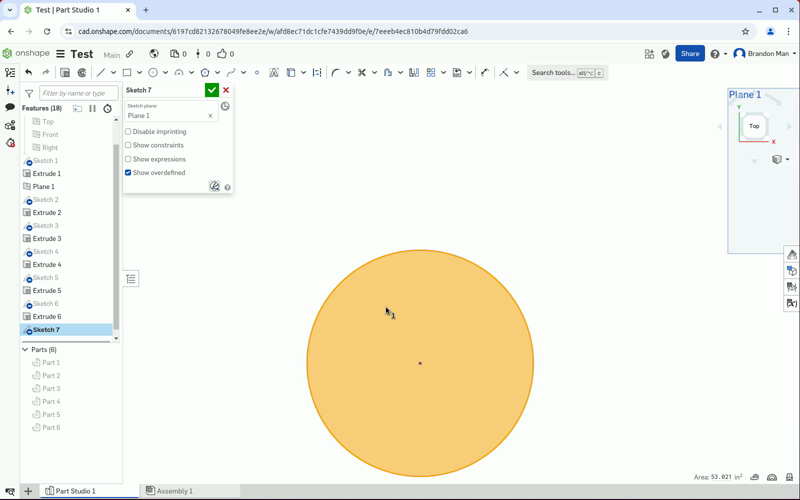
scroll(-6)
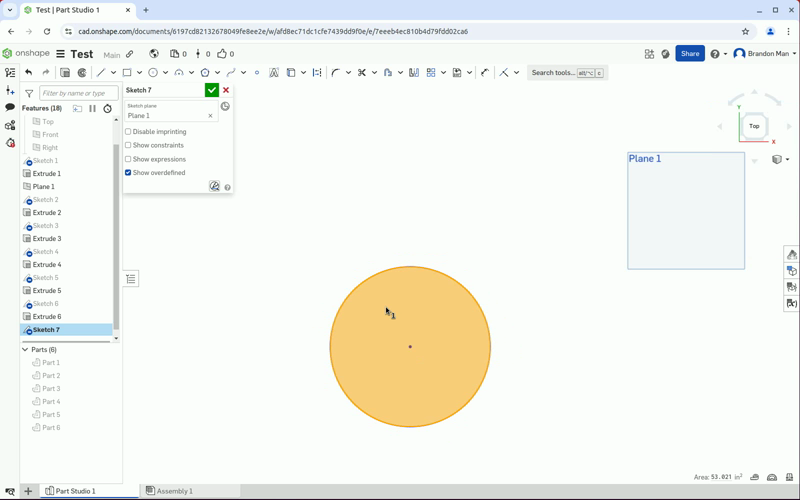
scroll(-6)
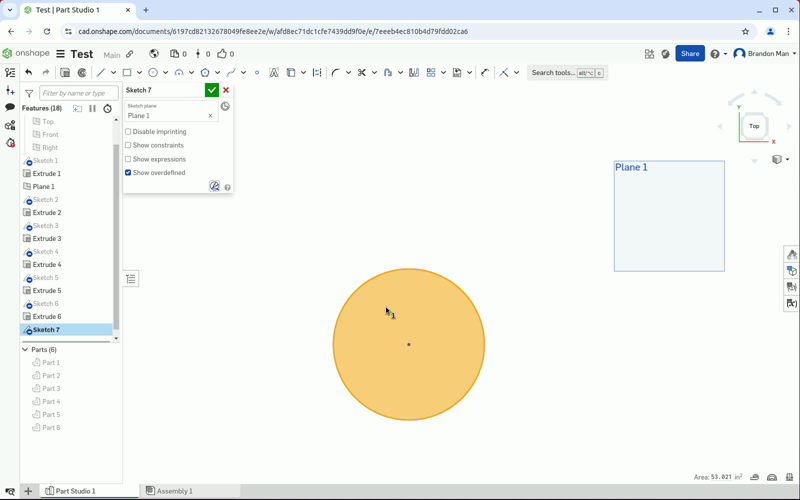
scroll(-6)
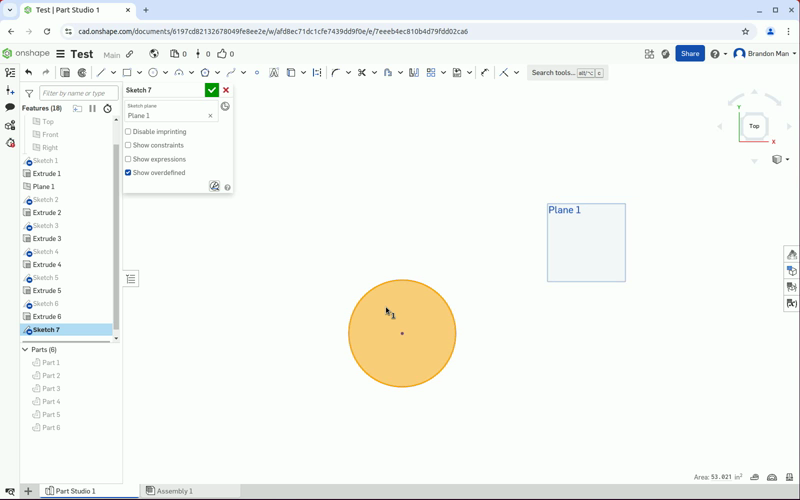
scroll(-6)
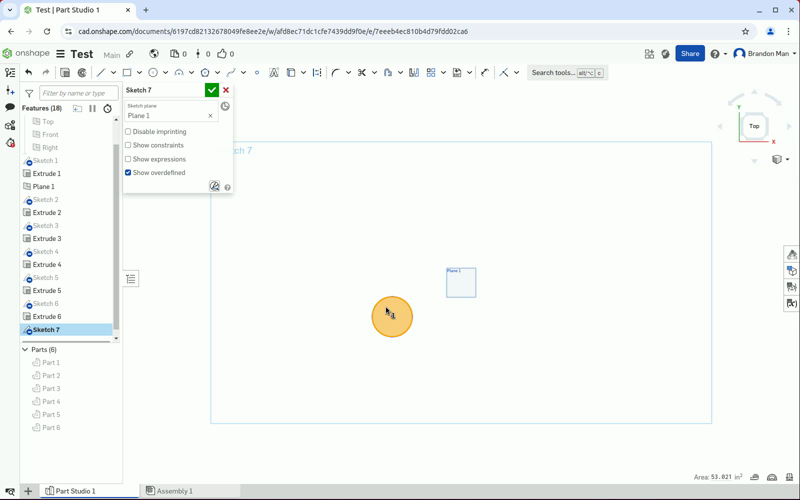
mouse_move(73, 352)
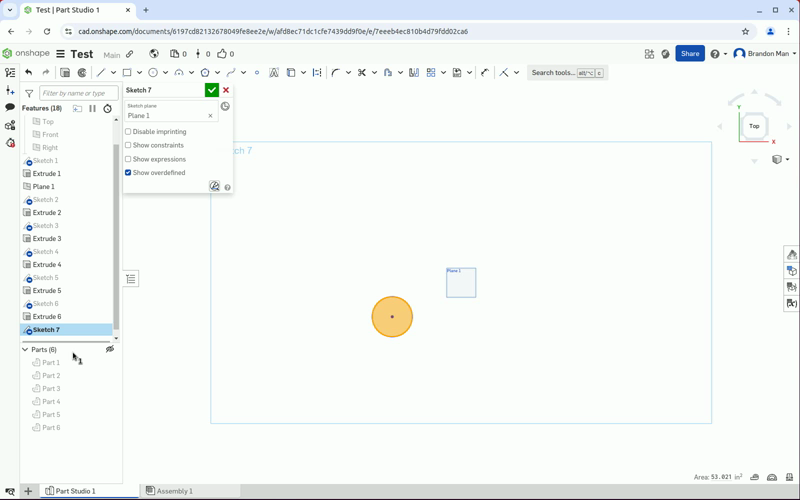
key(shift+y)
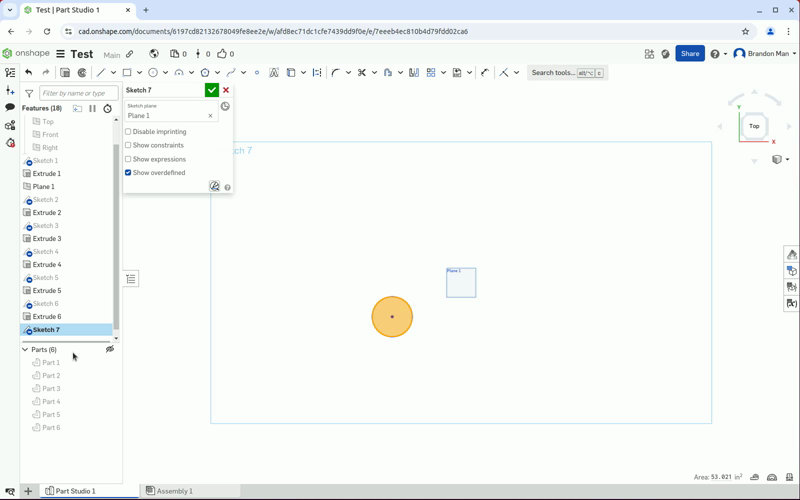
key(shift+e)
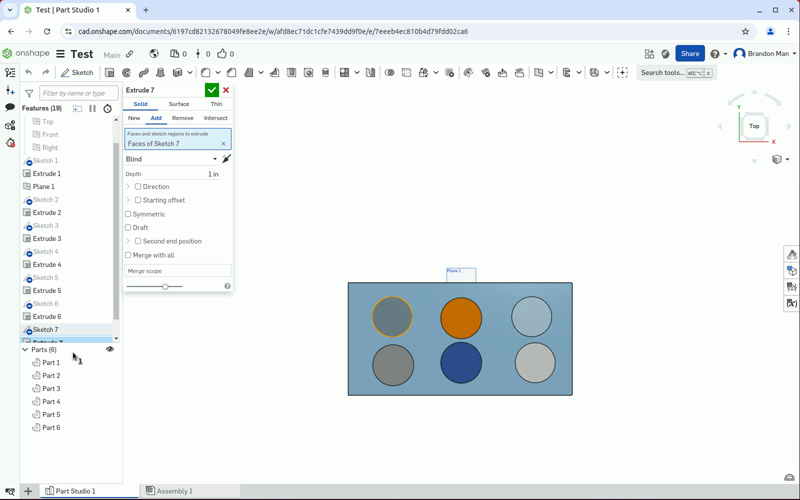
mouse_move(143, 106)
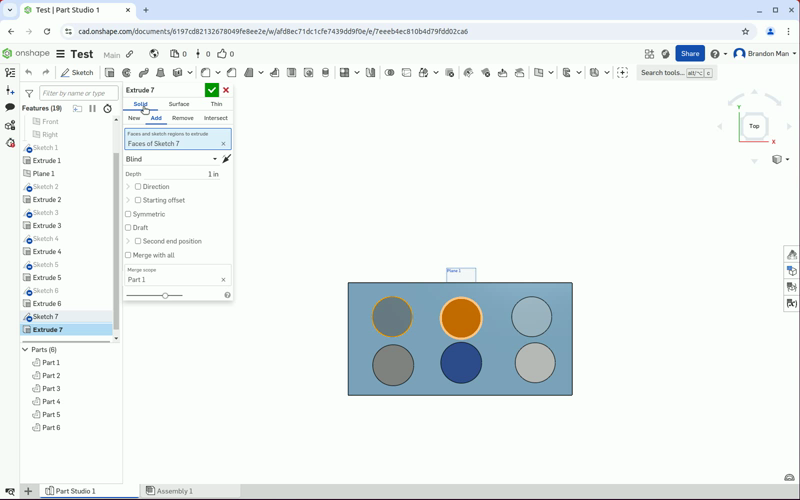
click(143, 106)
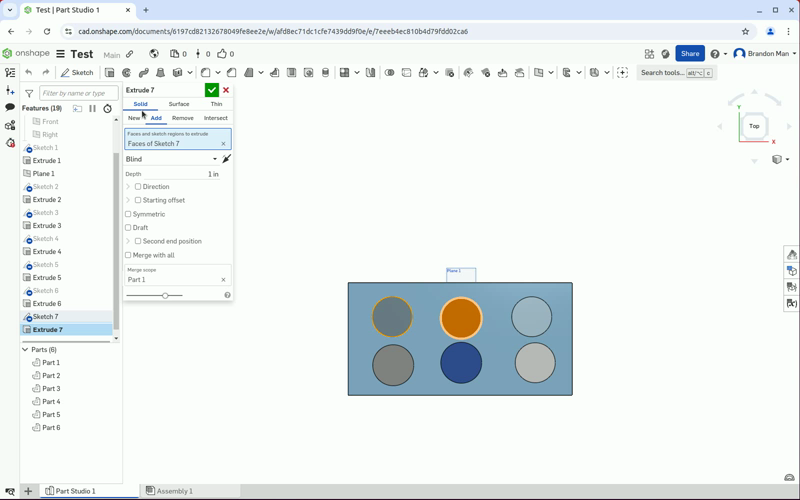
mouse_move(137, 120)
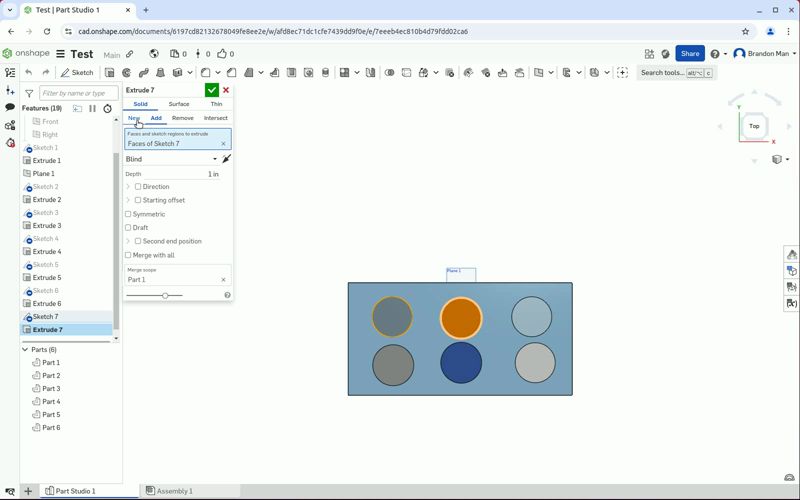
click(137, 120)
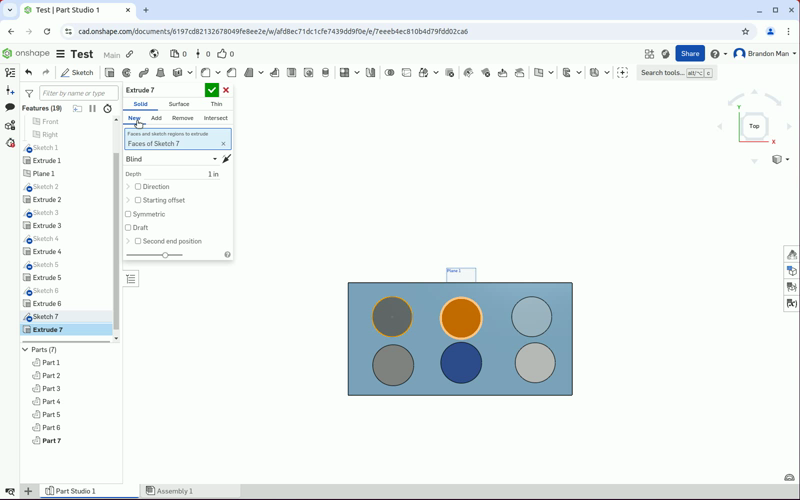
key(tab, 4)
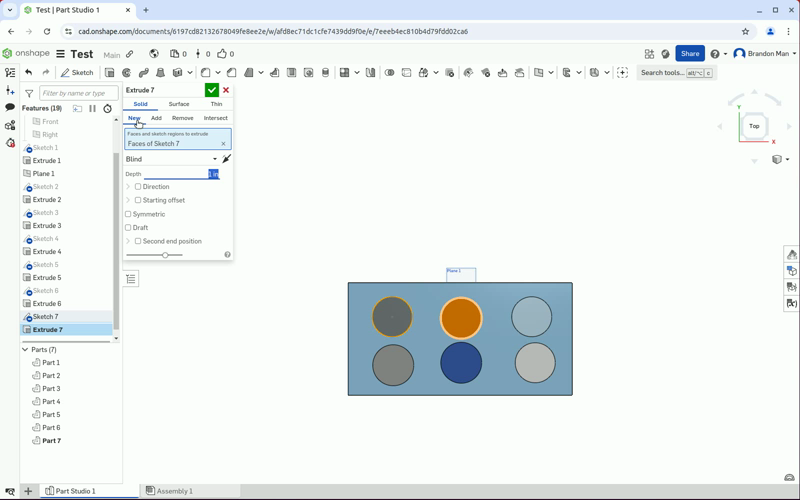
text(5.777)
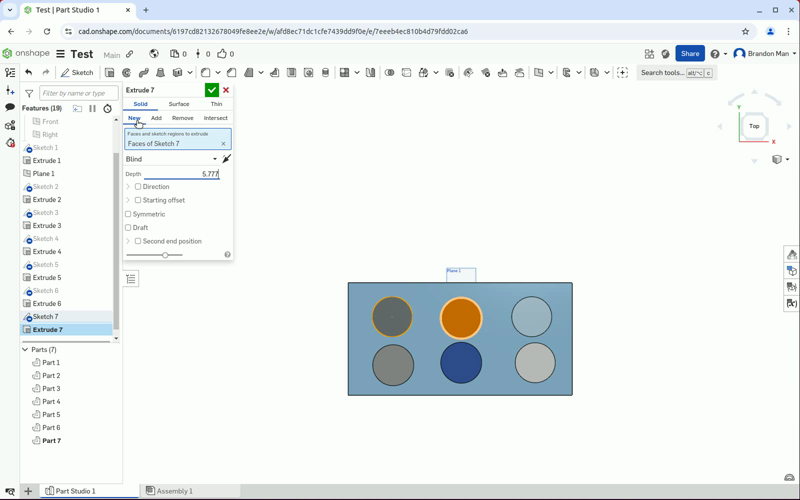
key(enter)
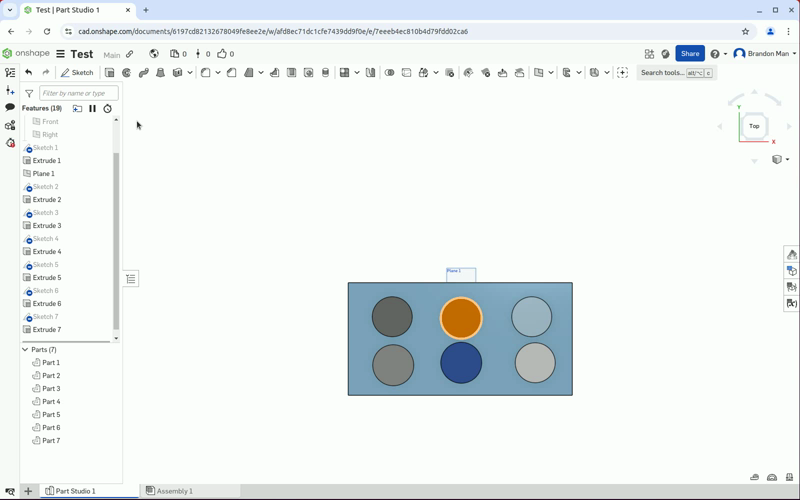
key(shift+h)
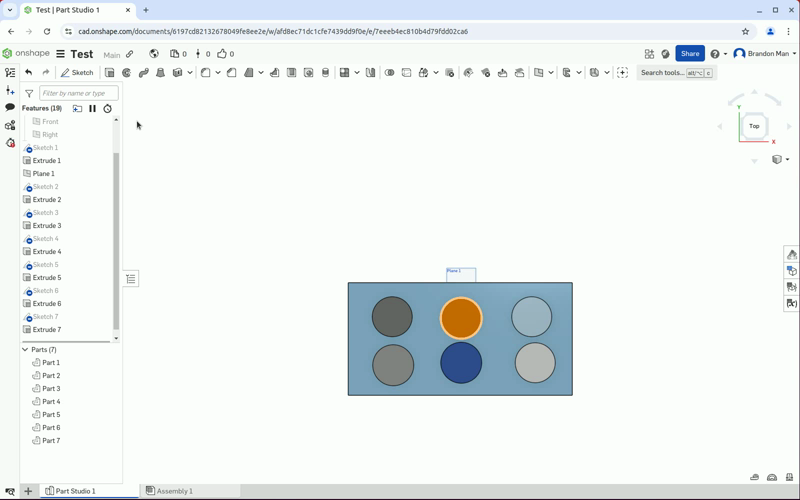
key(shift+h)
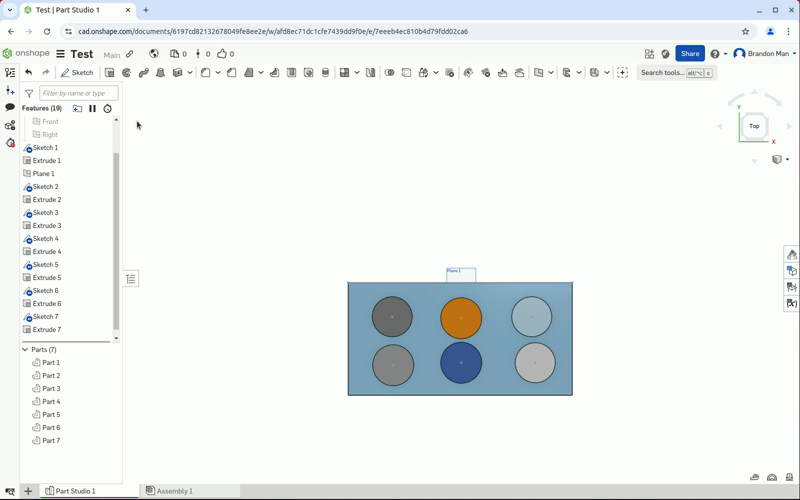
key(shift+7)
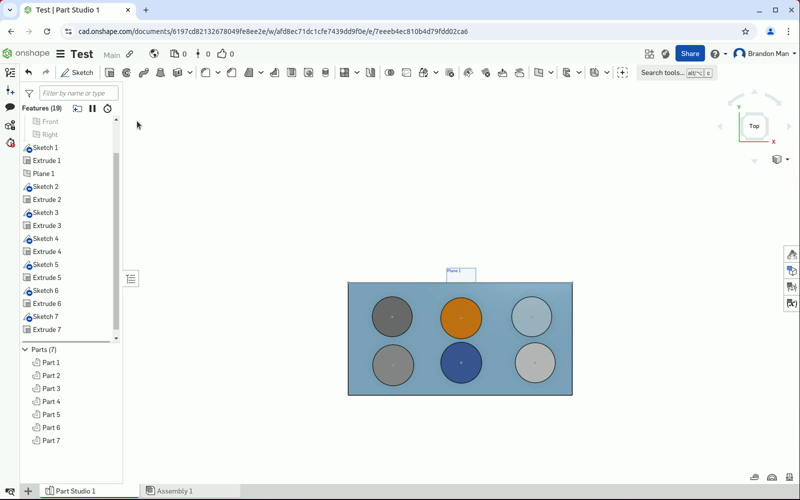
key(up, 3)
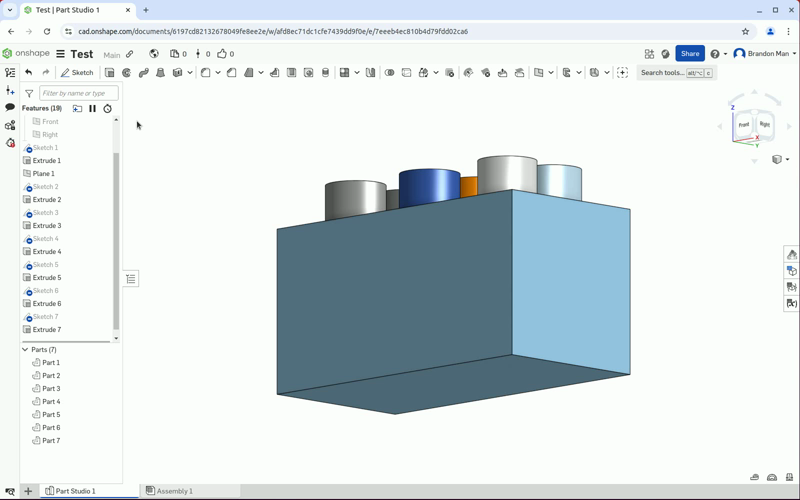
key(left, 3)
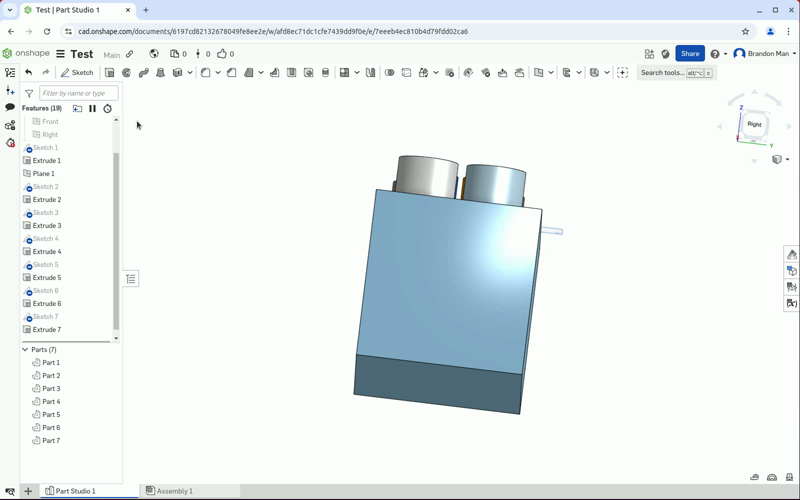
key(right, 3)
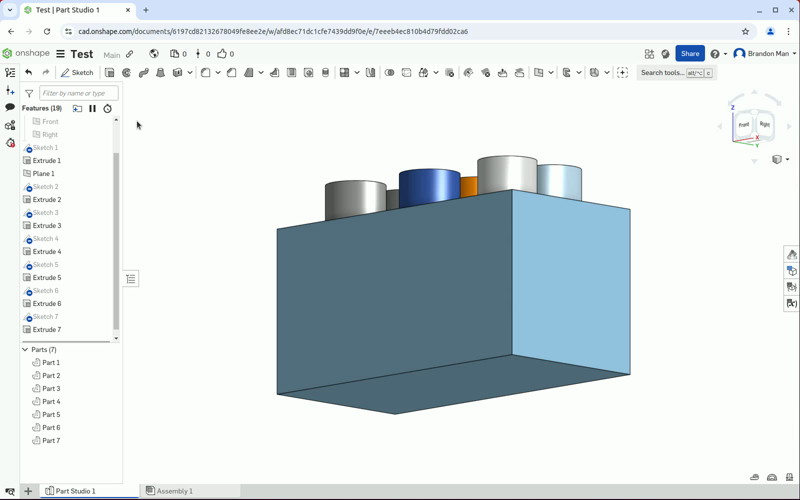
key(down, 3)
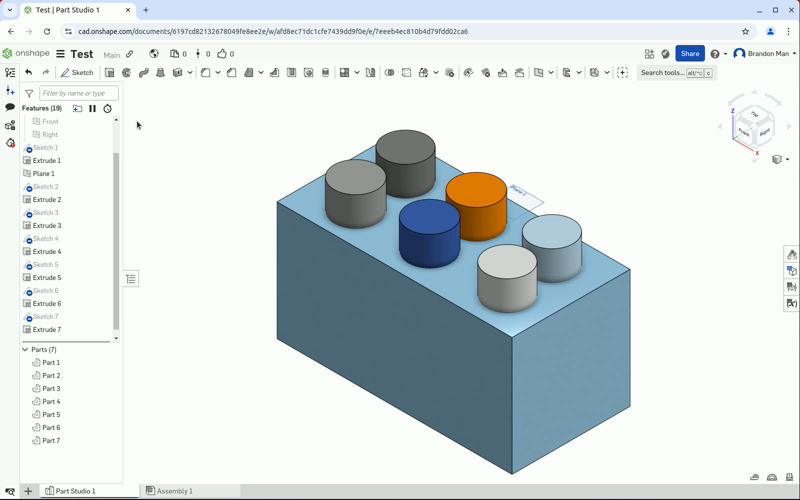
mouse_move(69, 150)
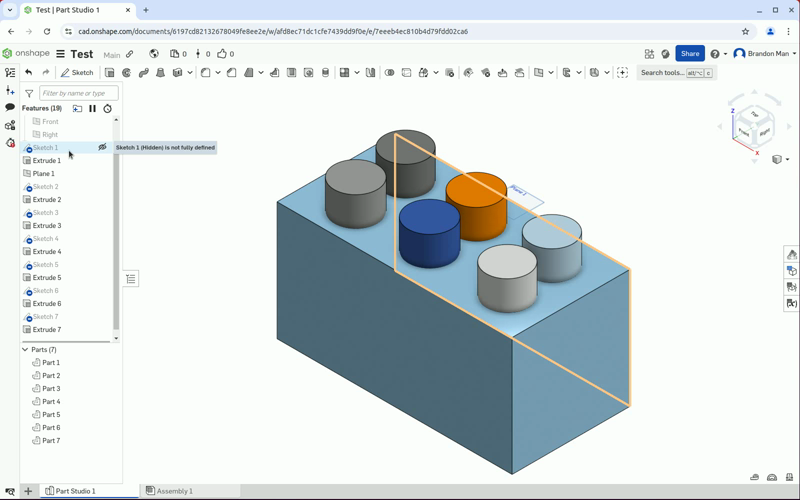
click(69, 150)